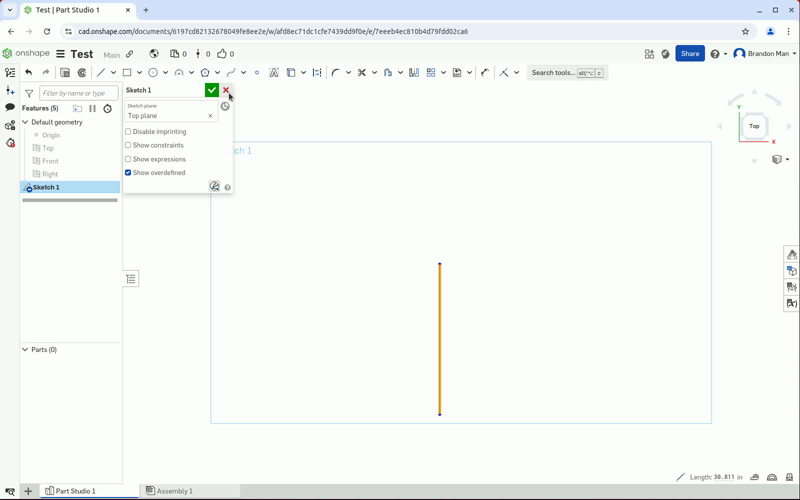
key(shift+h)
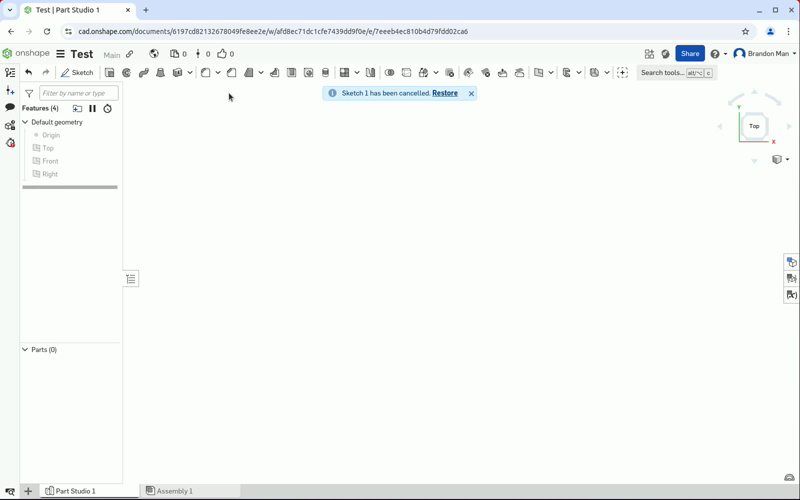
mouse_move(73, 352)
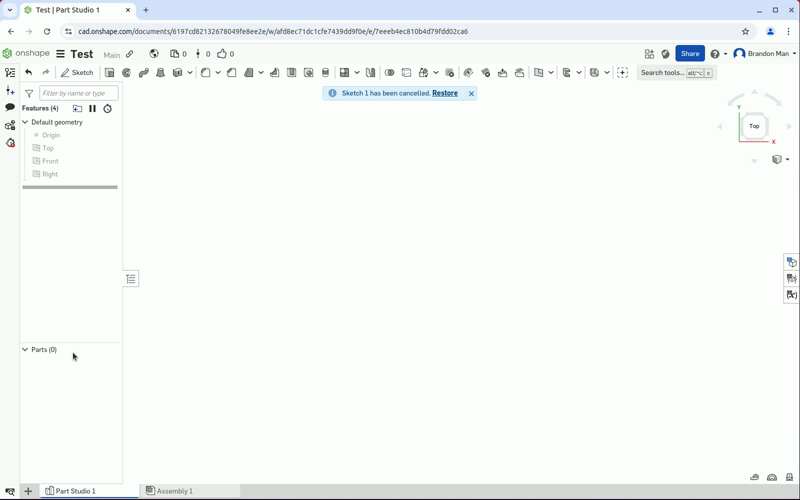
key(y)
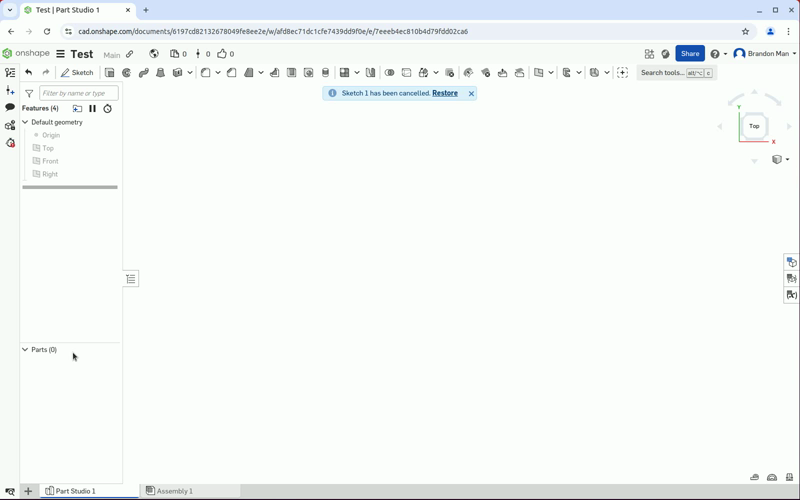
key(shift+p)
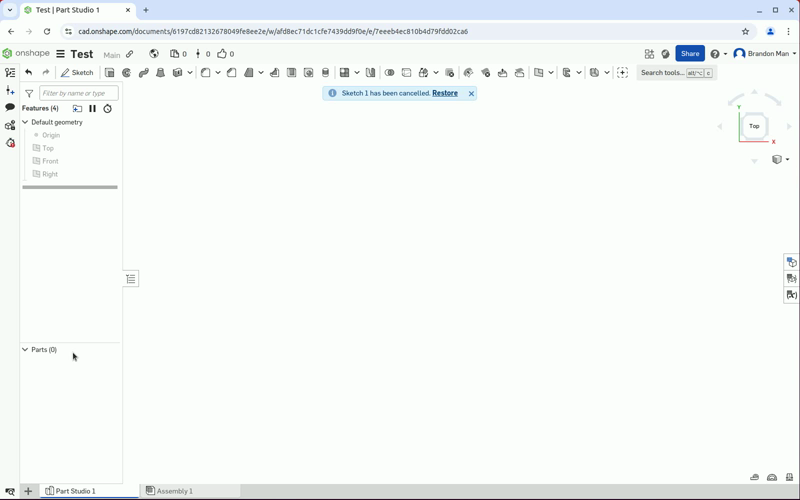
key(space)
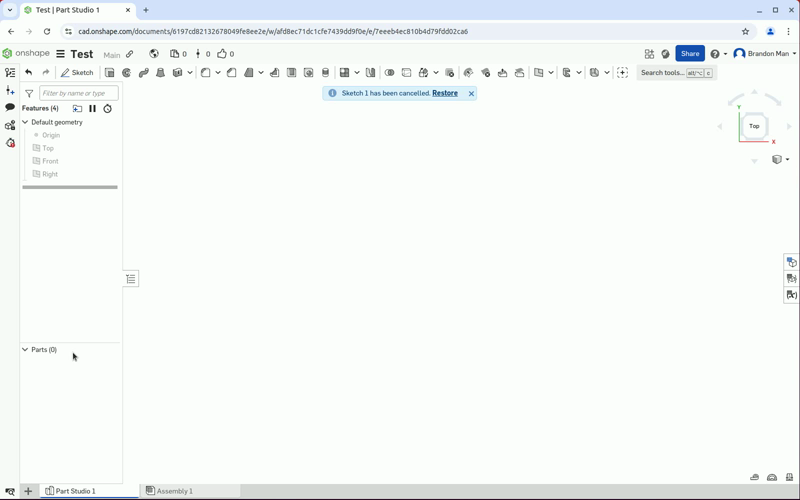
key_down(shift)
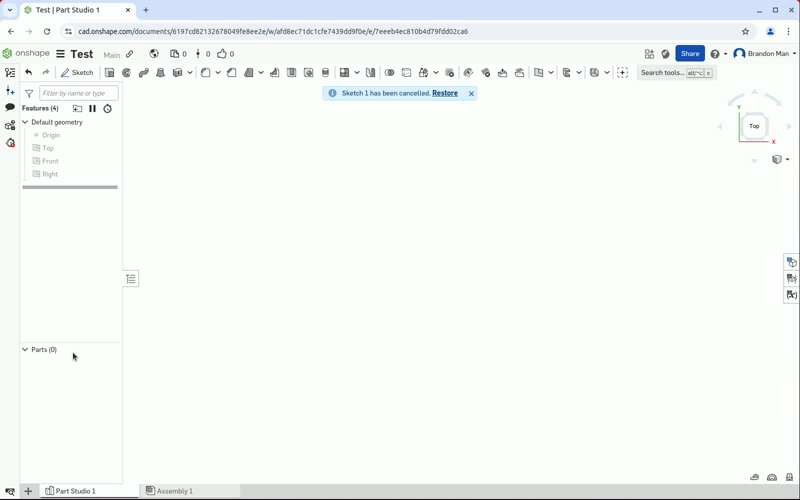
key(up)
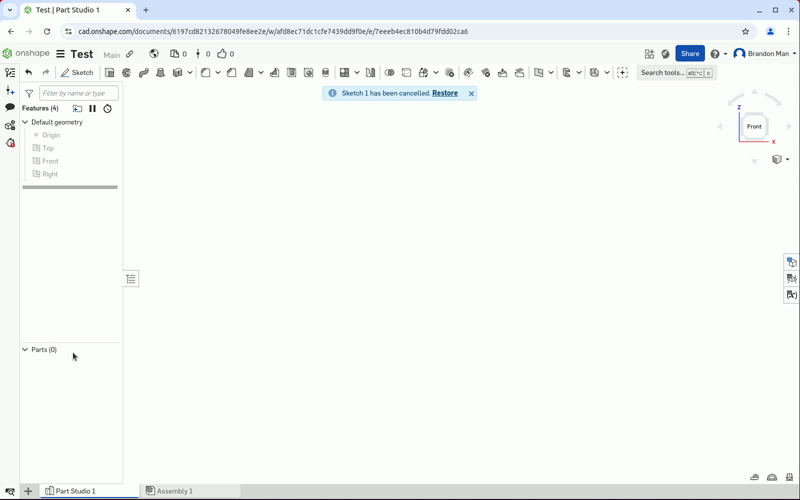
key_up(shift)
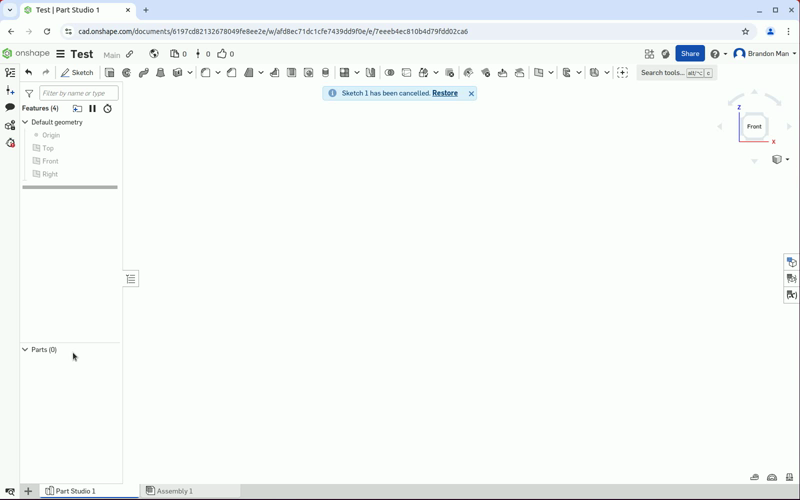
mouse_move(73, 352)
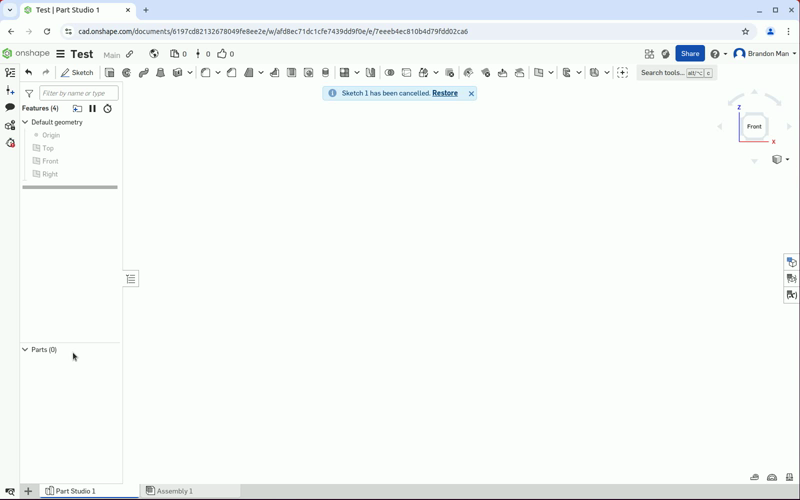
key(shift+y)
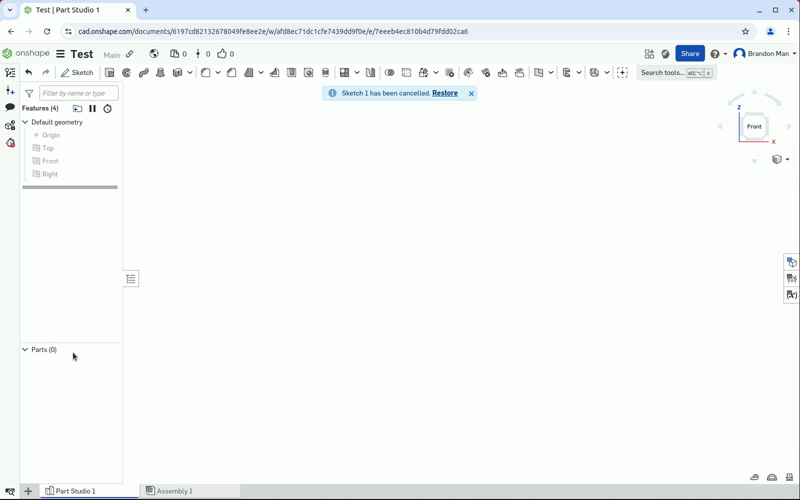
key(shift+s)
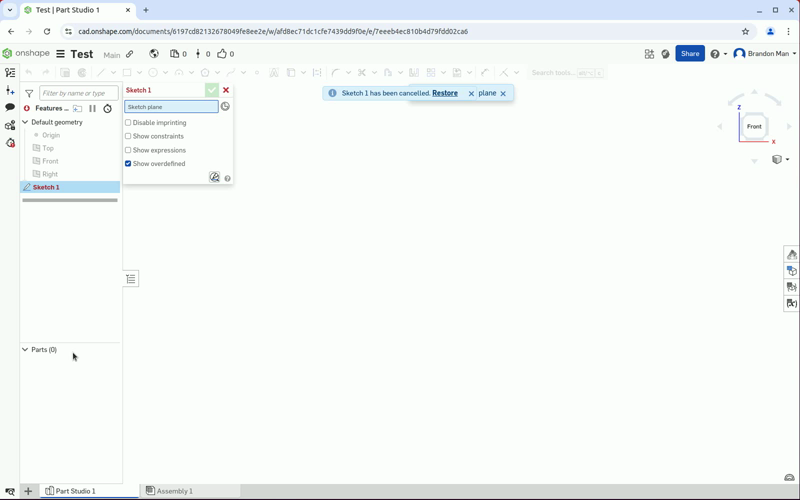
mouse_move(73, 163)
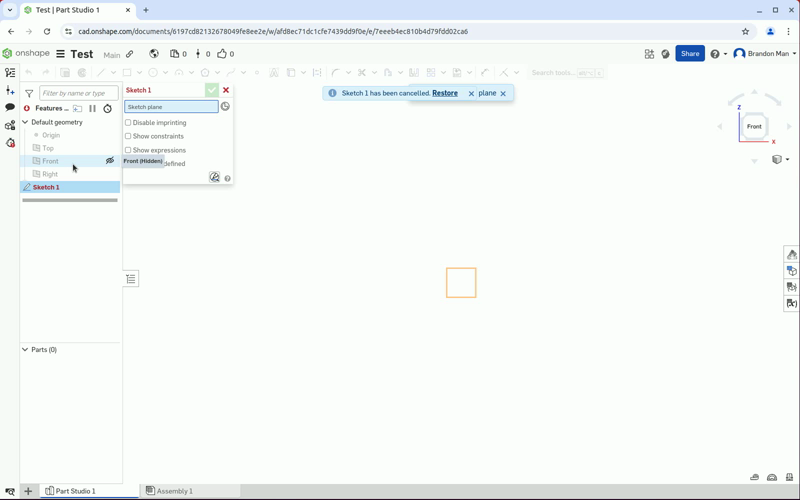
click(73, 163)
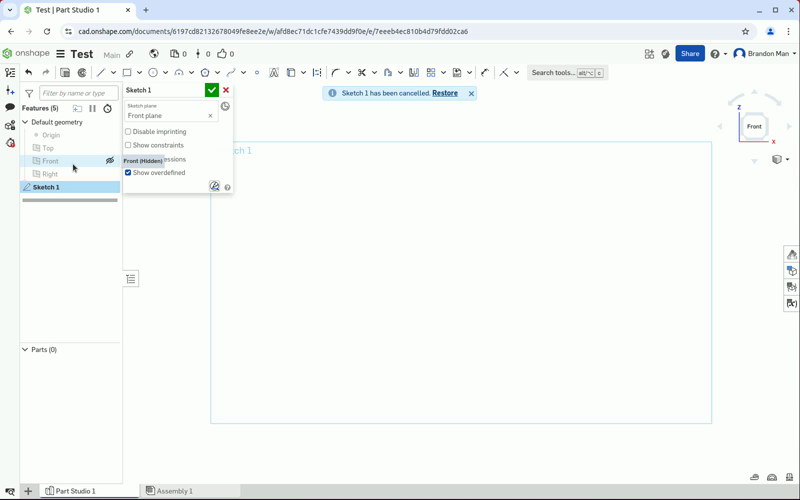
mouse_move(73, 352)
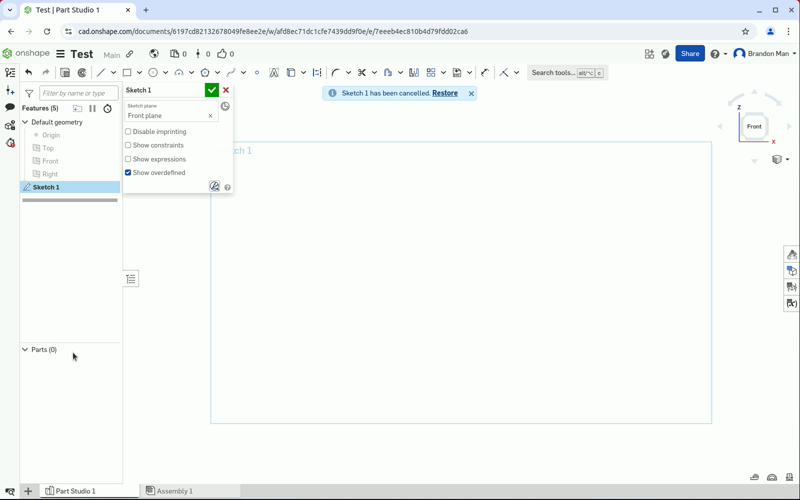
key(y)
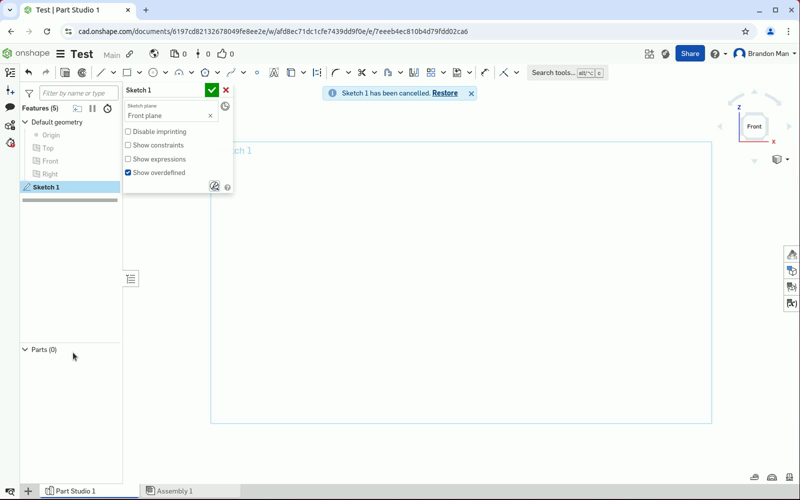
key(l)
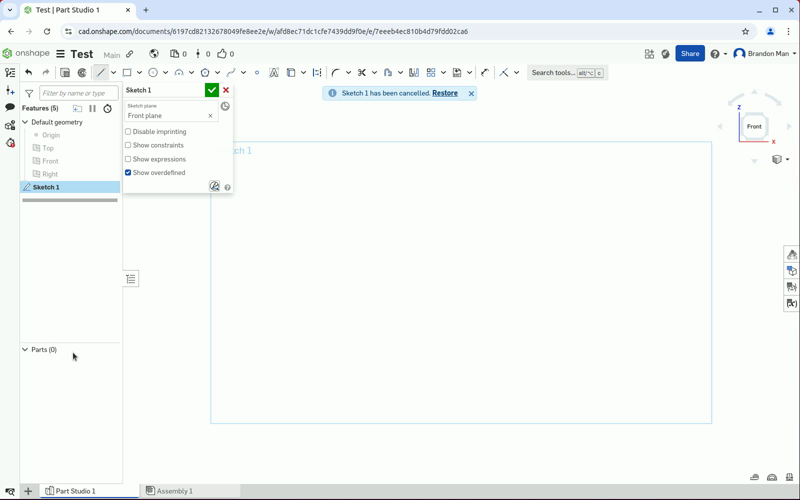
key_down(shift)
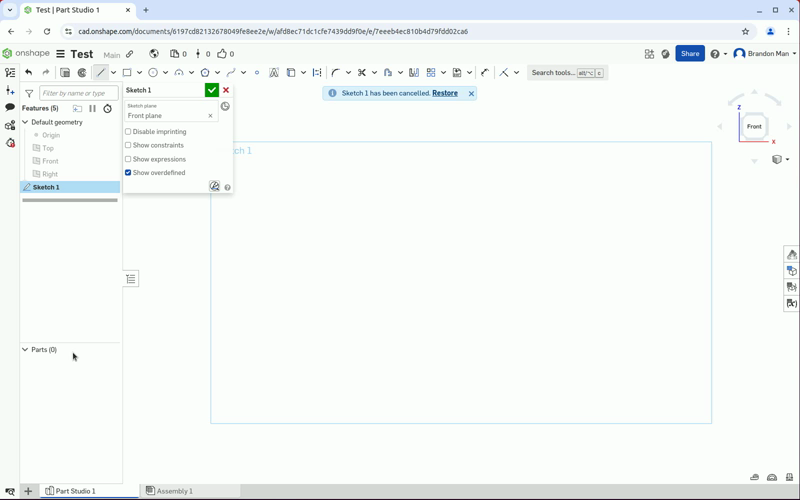
mouse_move(460, 395)
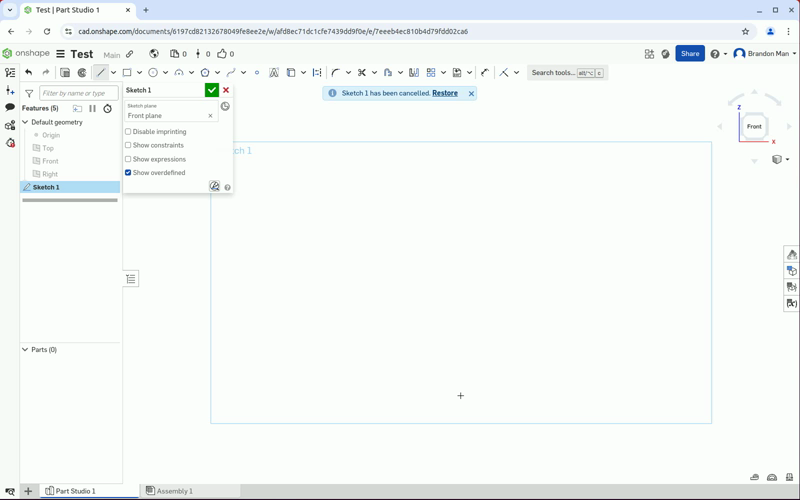
click(460, 395)
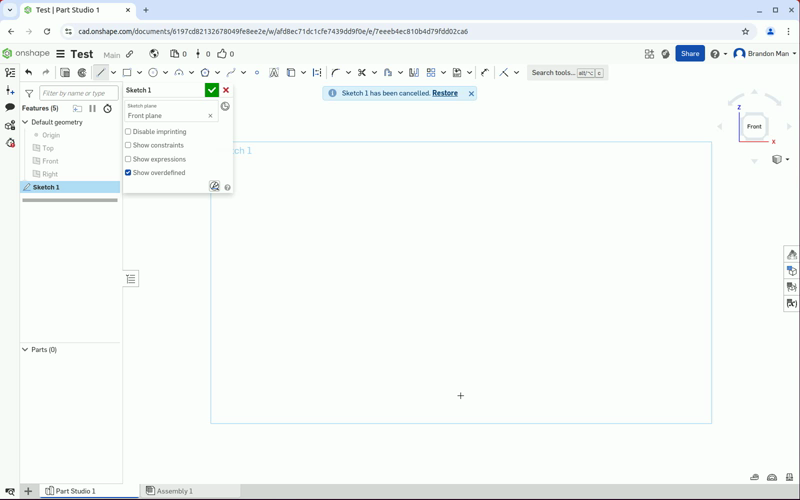
key_up(shift)
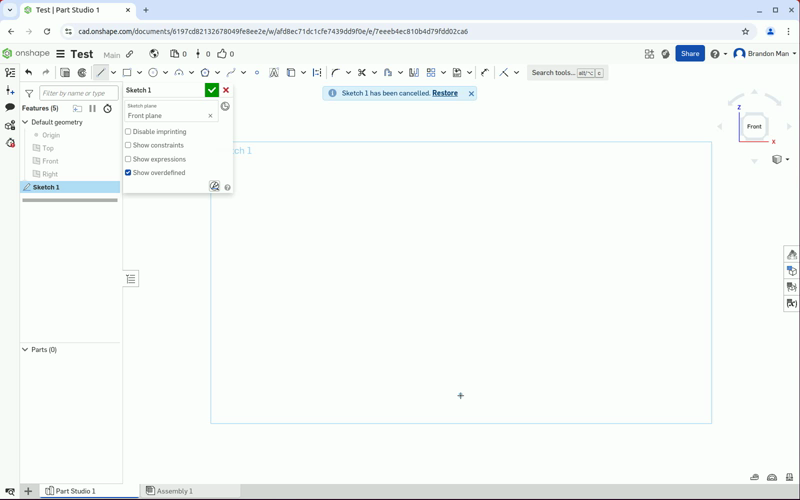
key_down(shift)
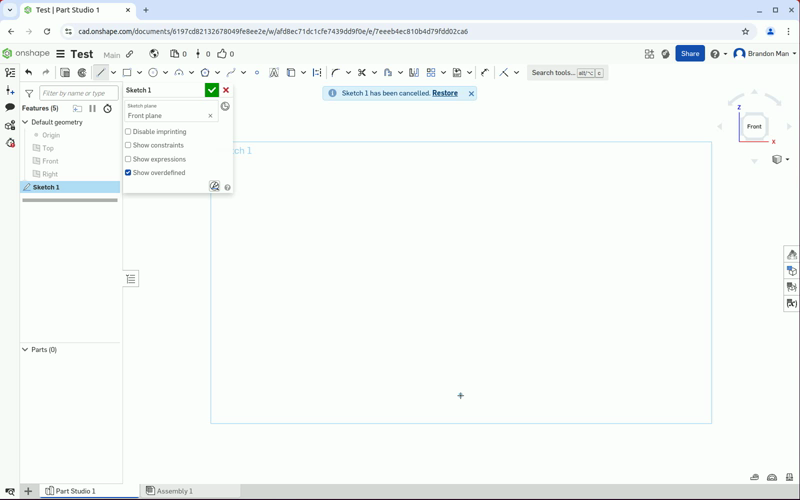
mouse_move(490, 395)
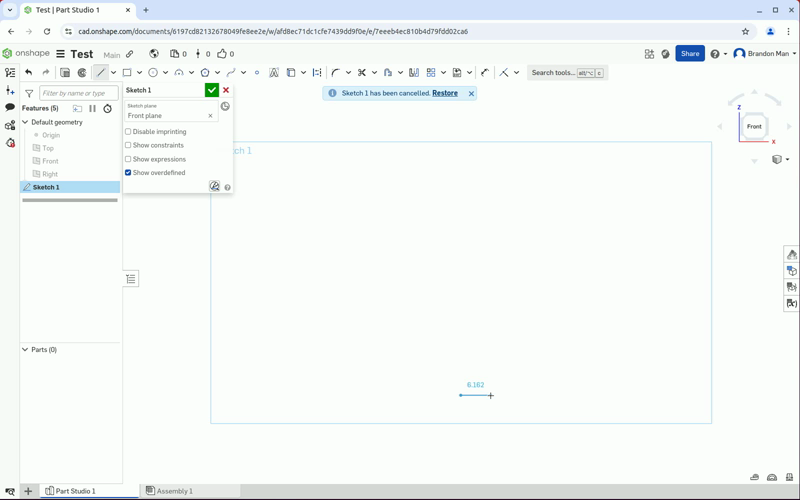
mouse_move(510, 395)
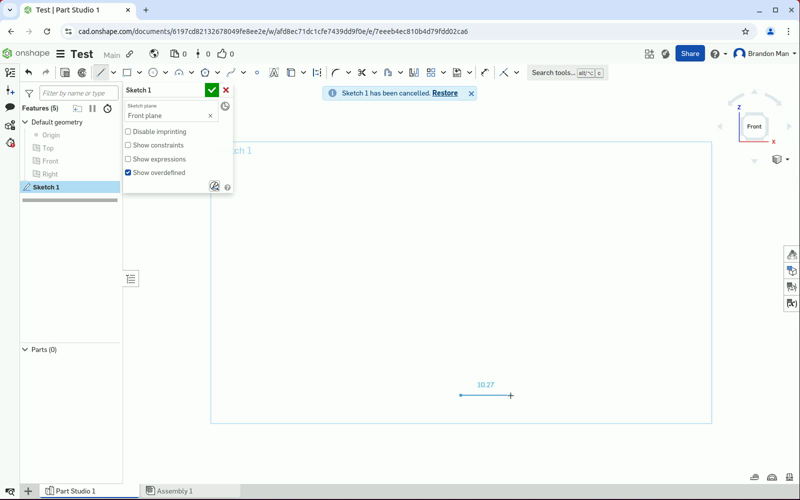
click(510, 395)
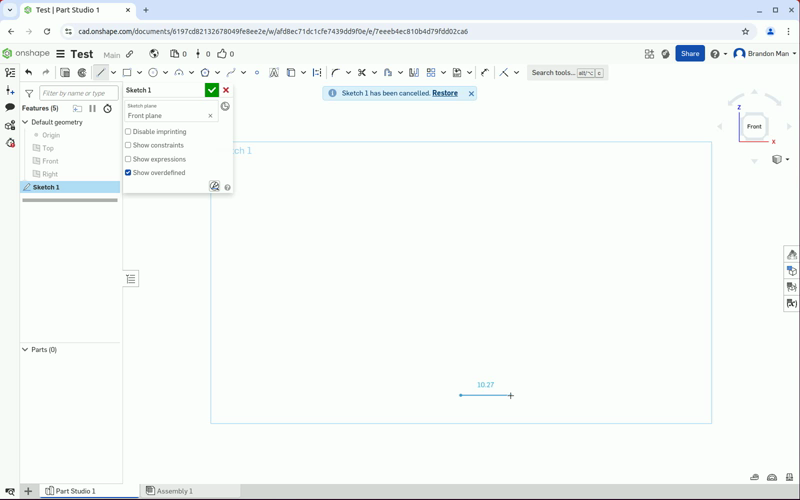
key_up(shift)
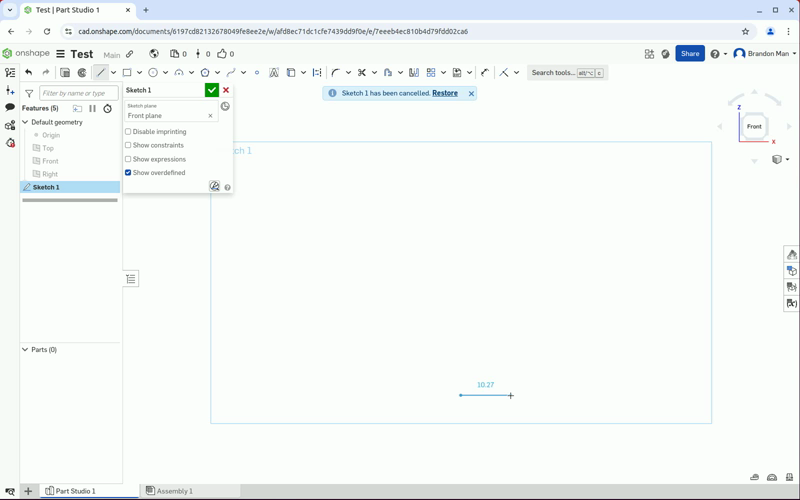
key_down(shift)
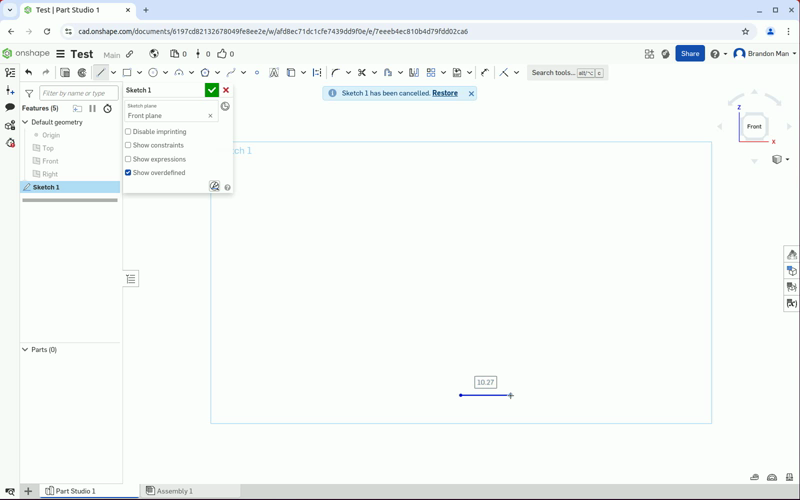
mouse_move(510, 282)
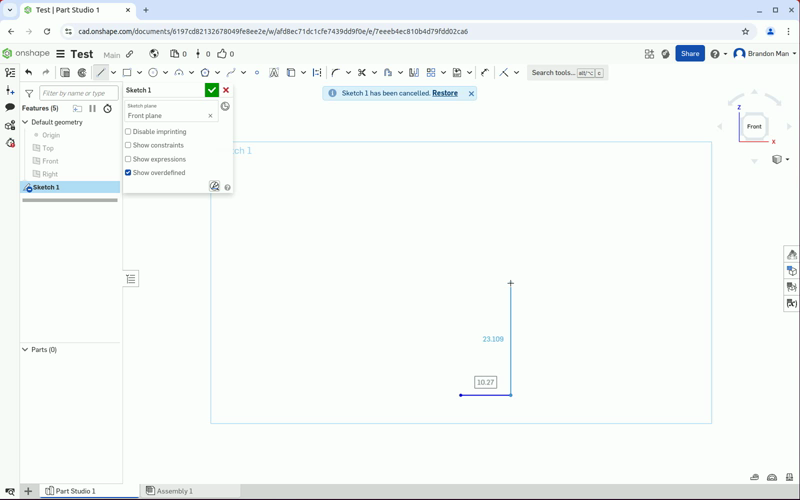
click(510, 282)
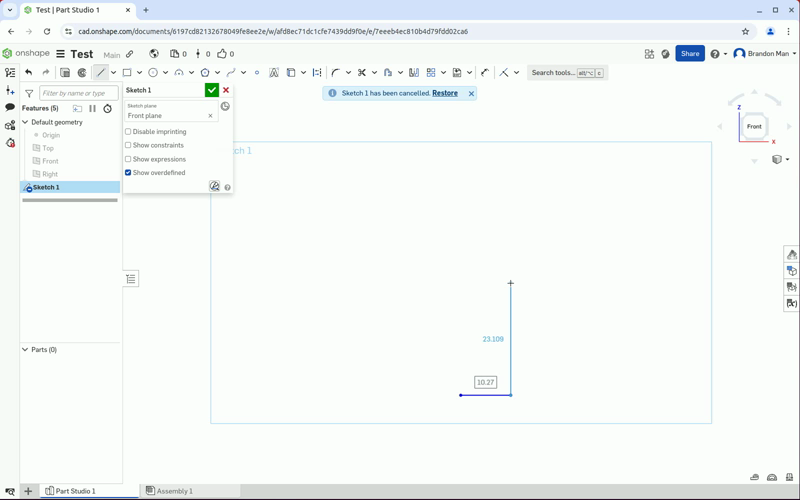
key_up(shift)
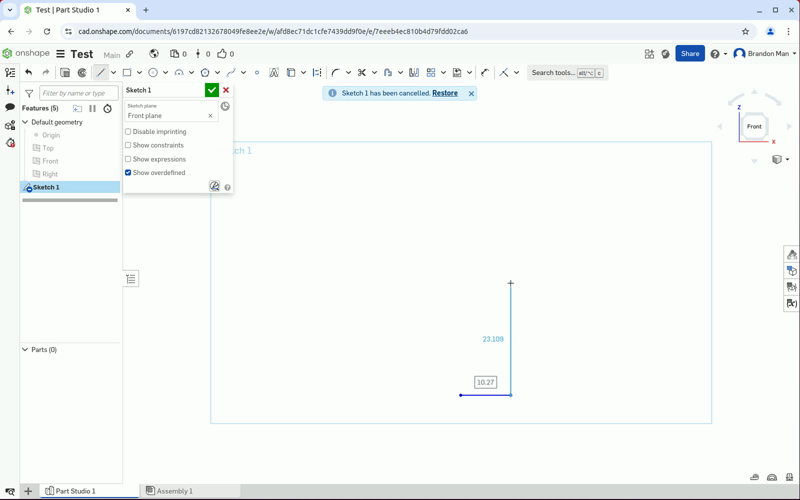
key_down(shift)
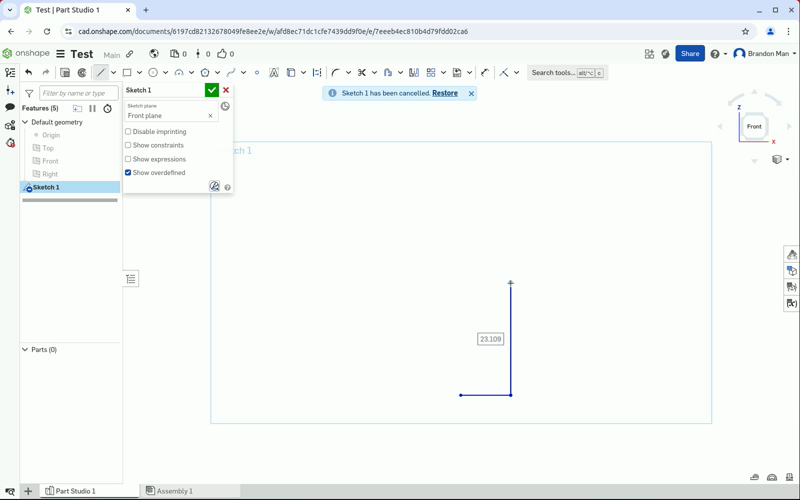
mouse_move(540, 282)
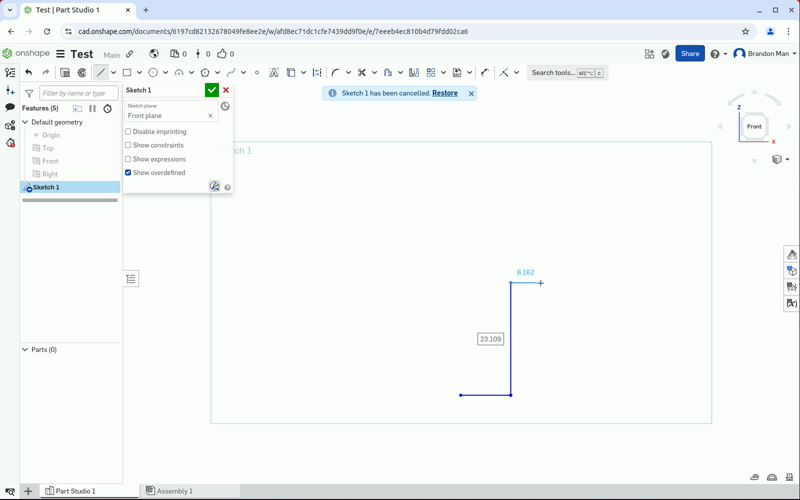
mouse_move(460, 282)
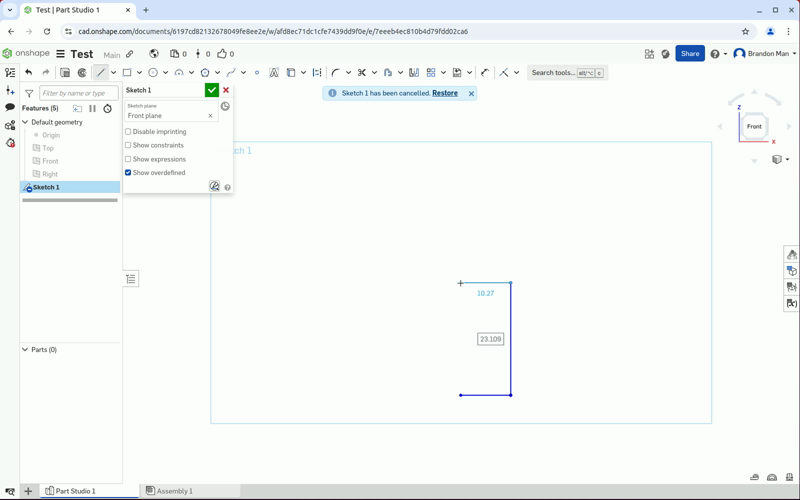
click(460, 282)
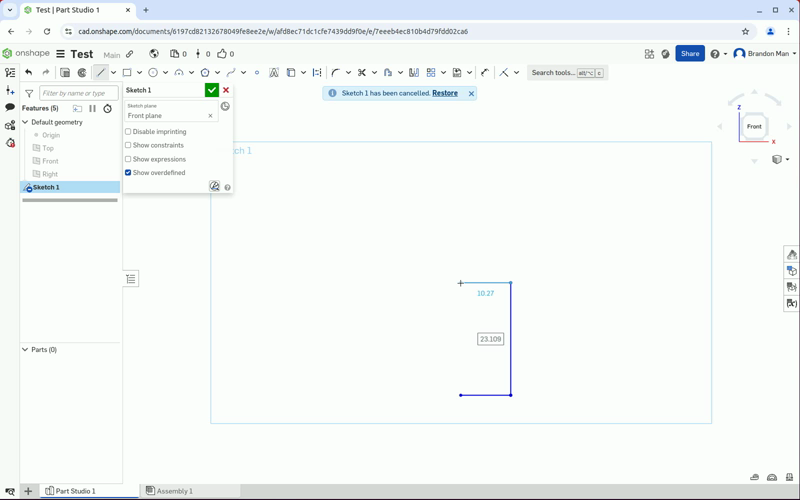
key_up(shift)
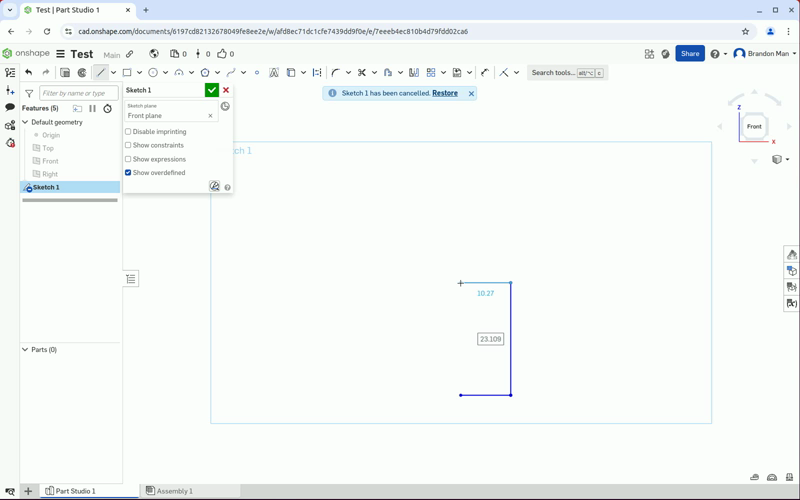
key_down(shift)
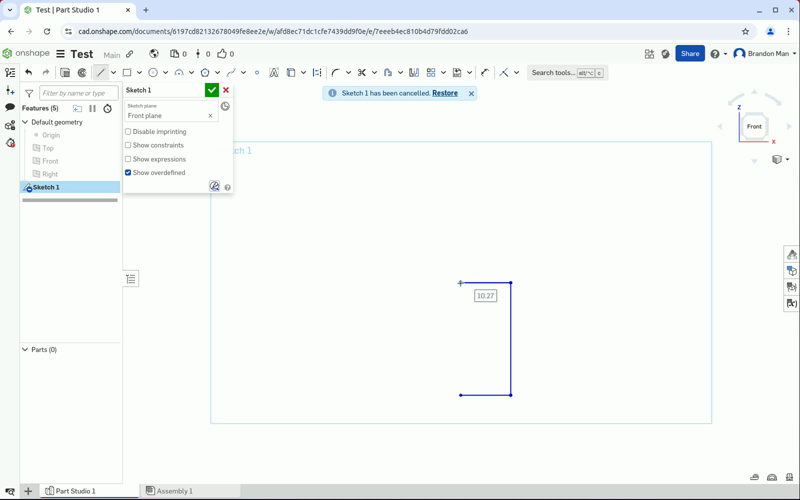
mouse_move(460, 395)
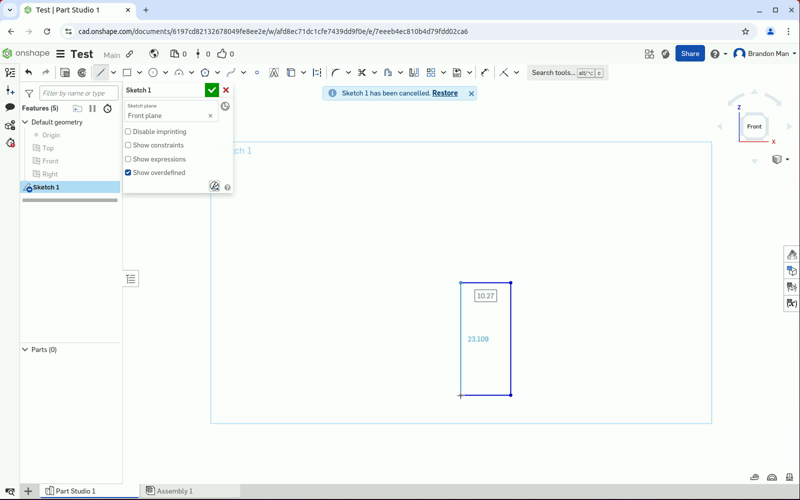
key_up(shift)
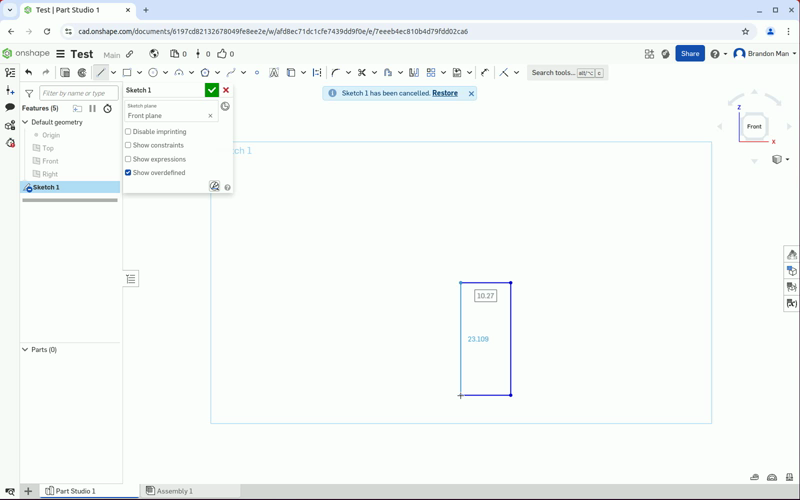
click(460, 395)
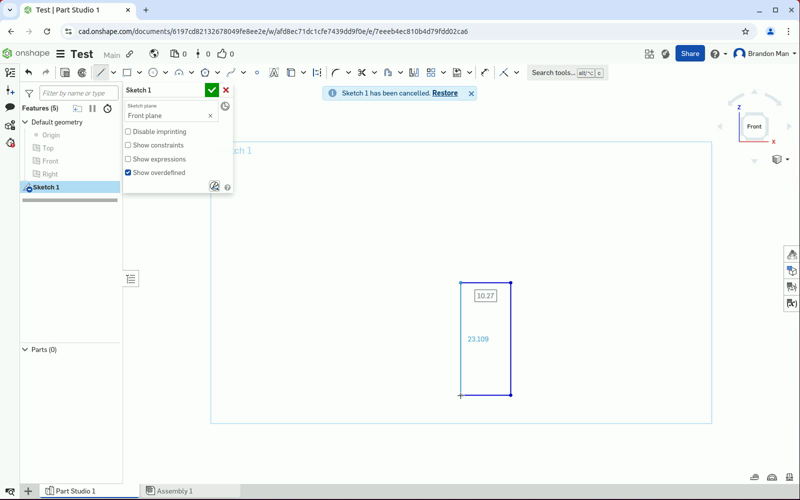
key(esc)
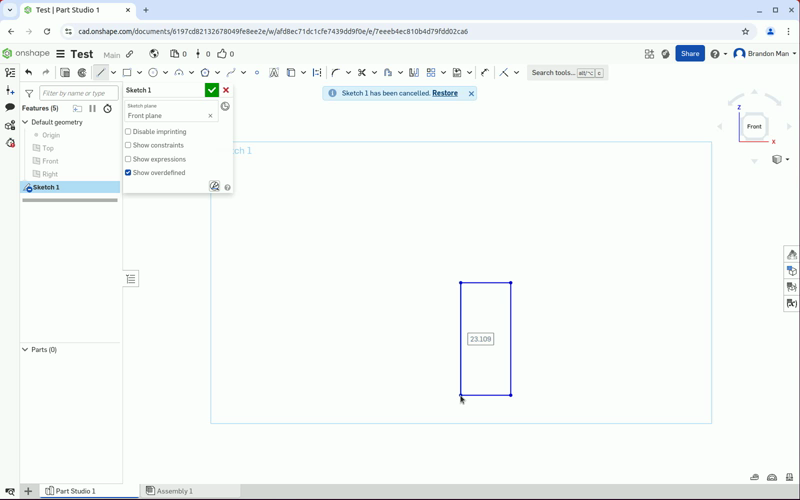
key(c)
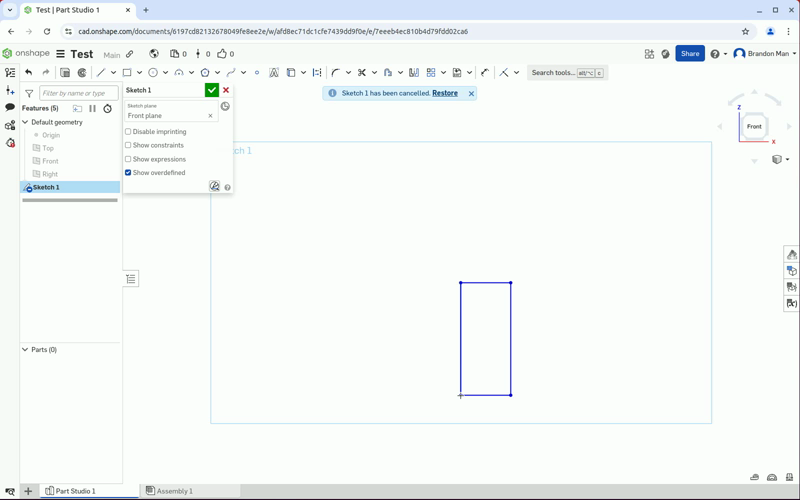
key_down(shift)
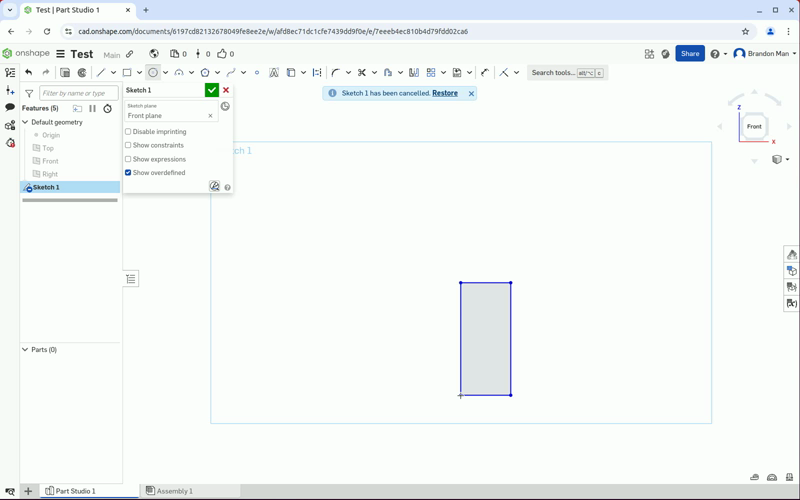
mouse_move(470, 384)
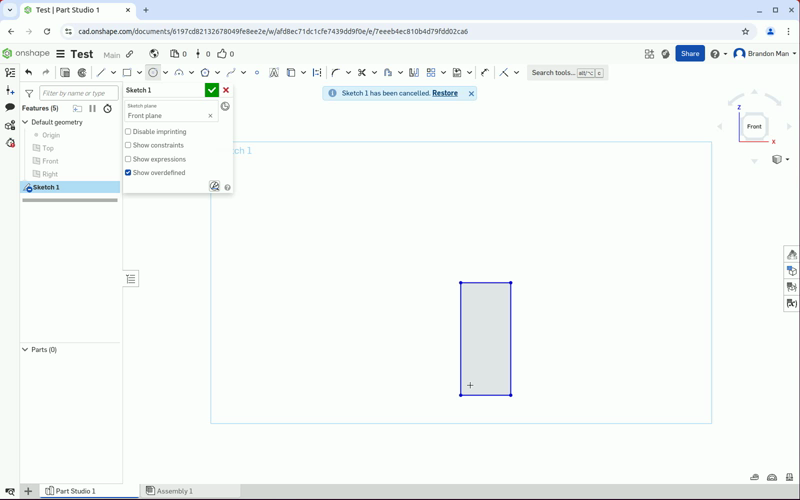
click(470, 384)
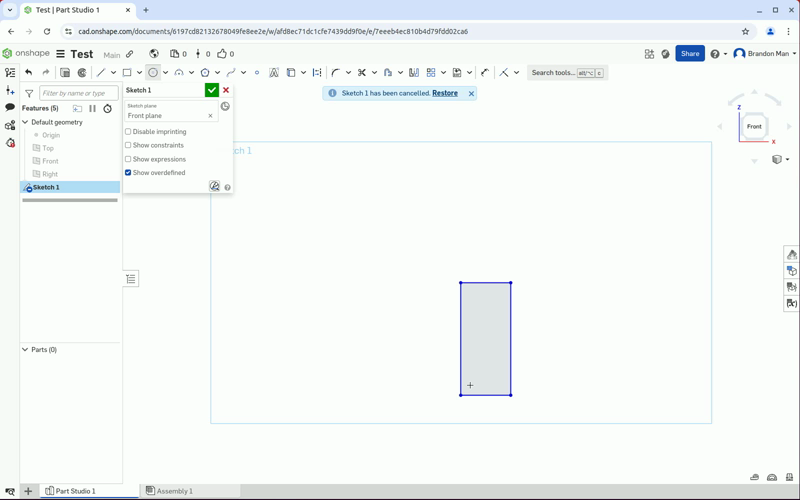
key_up(shift)
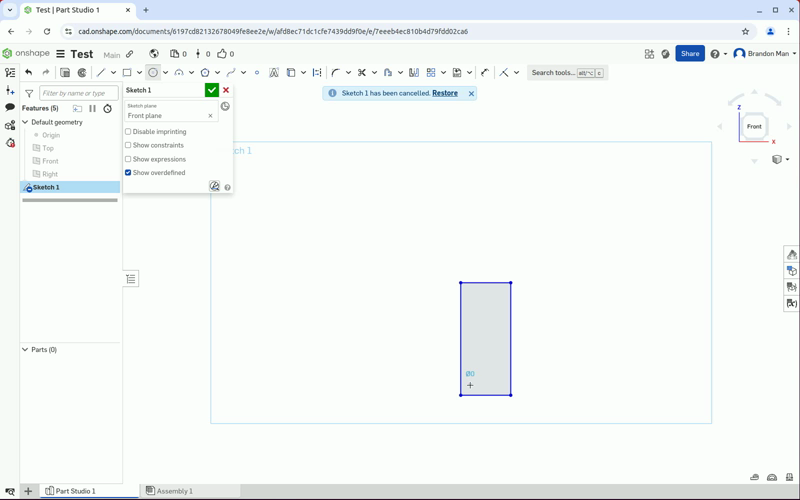
mouse_move(474, 384)
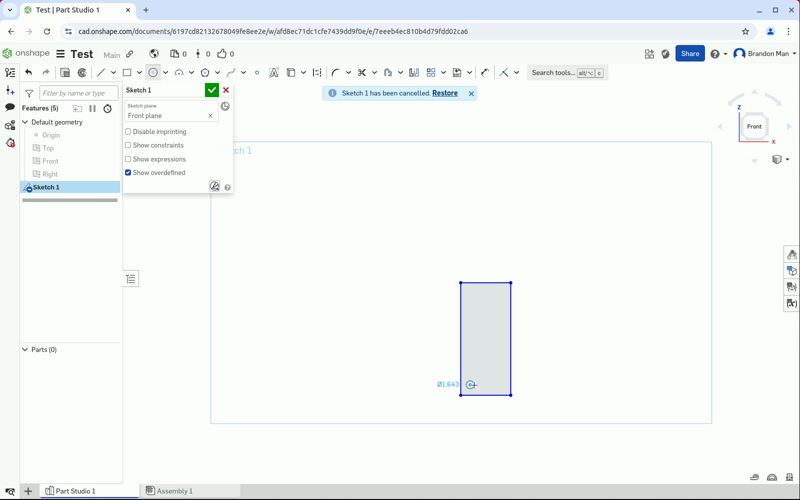
click(474, 384)
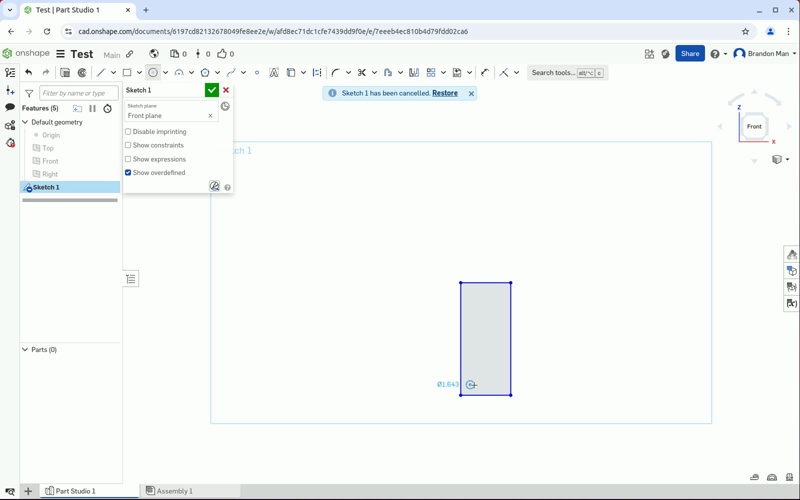
key(esc)
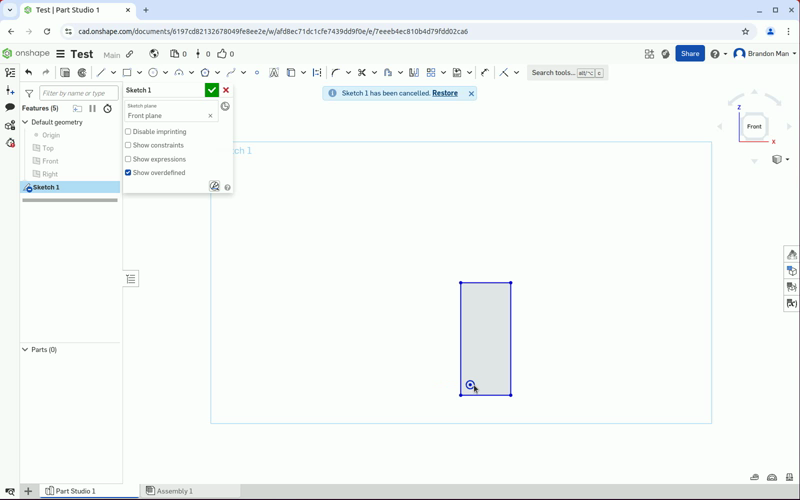
key(c)
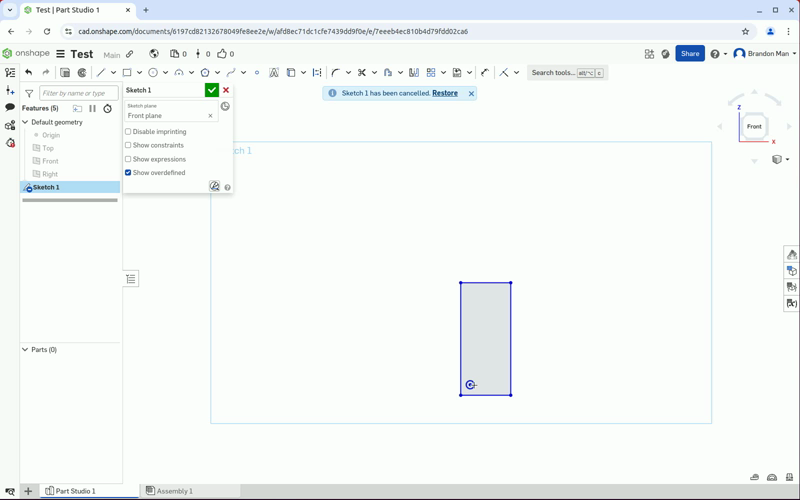
key_down(shift)
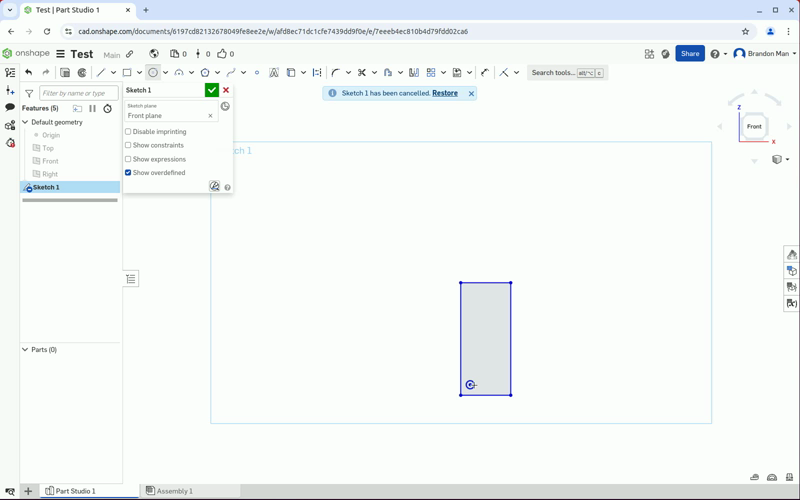
mouse_move(501, 384)
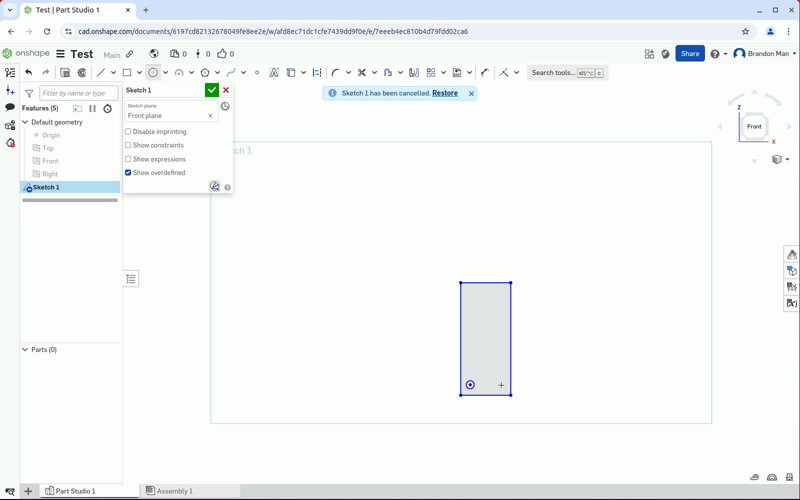
click(501, 384)
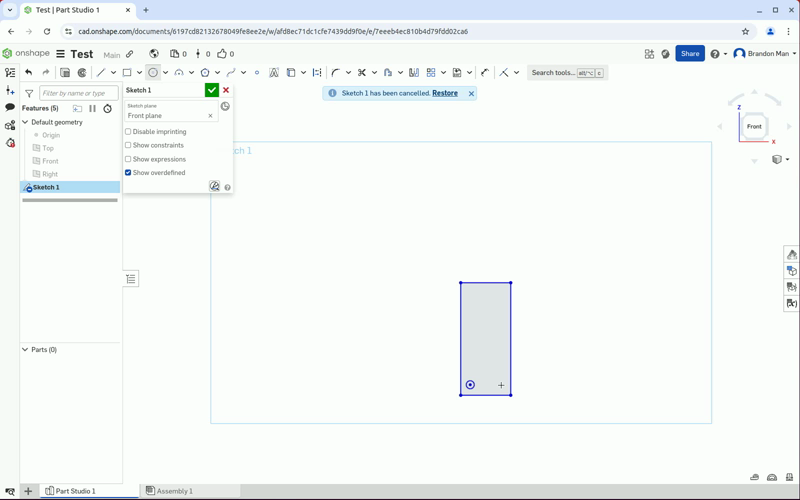
key_up(shift)
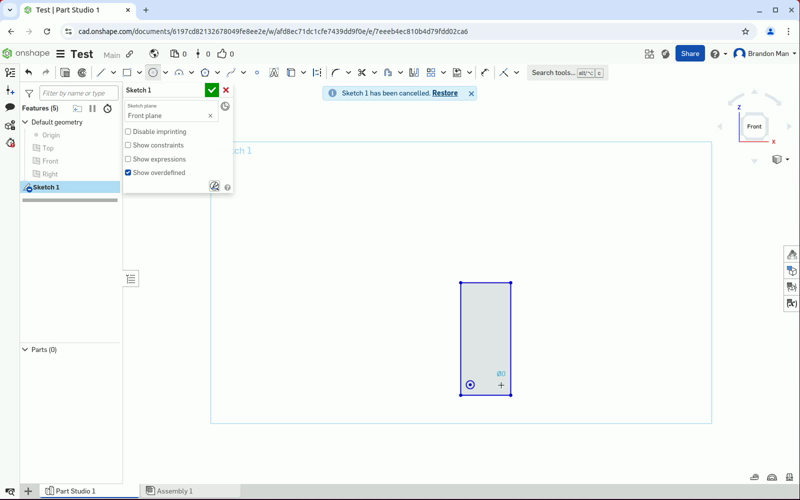
mouse_move(504, 384)
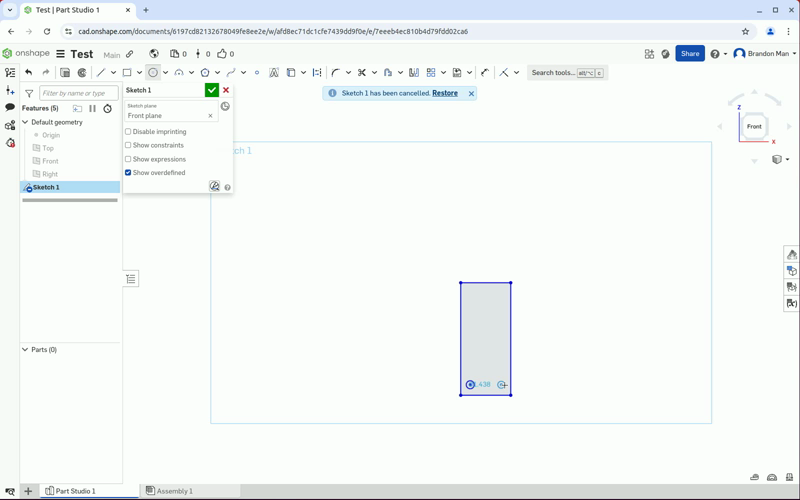
click(504, 384)
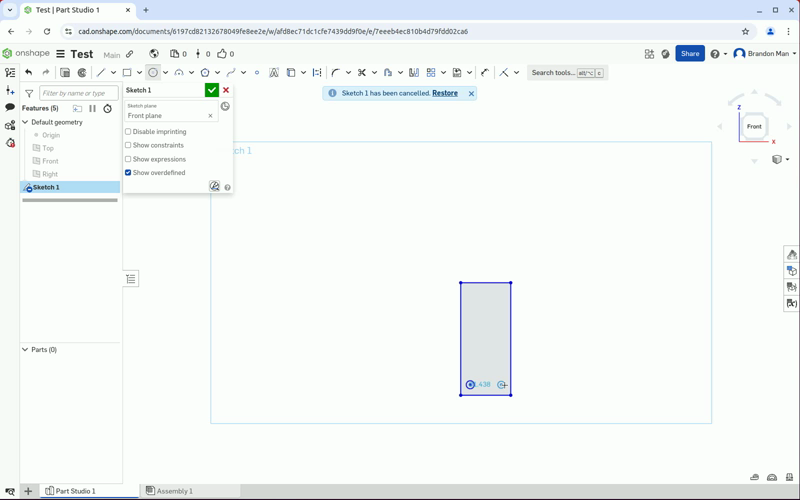
key(esc)
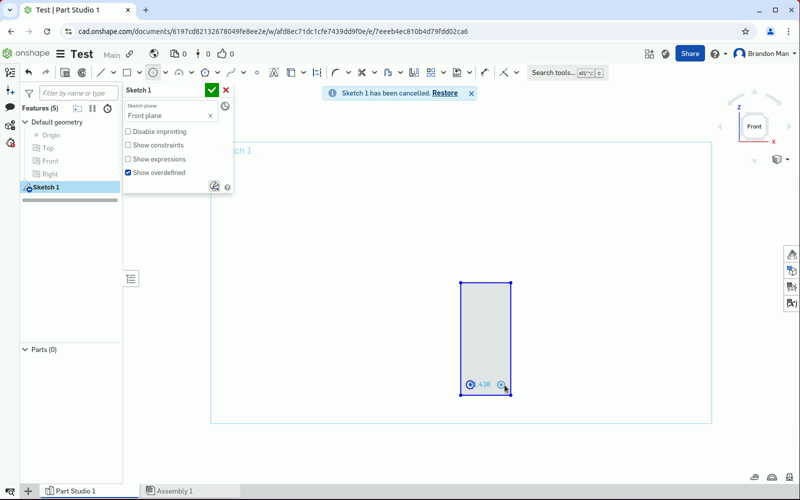
mouse_move(485, 388)
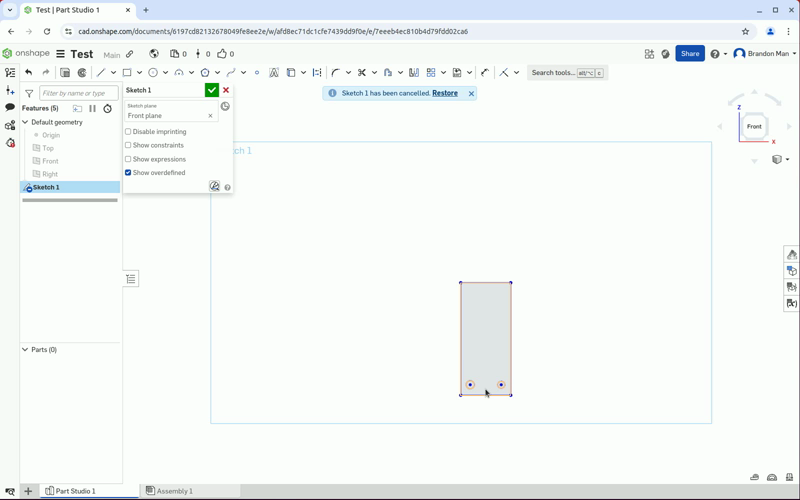
click(485, 388)
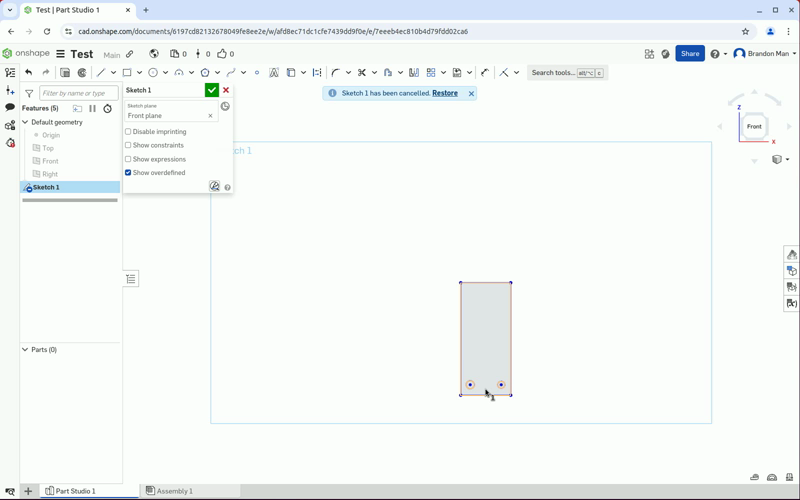
mouse_move(73, 352)
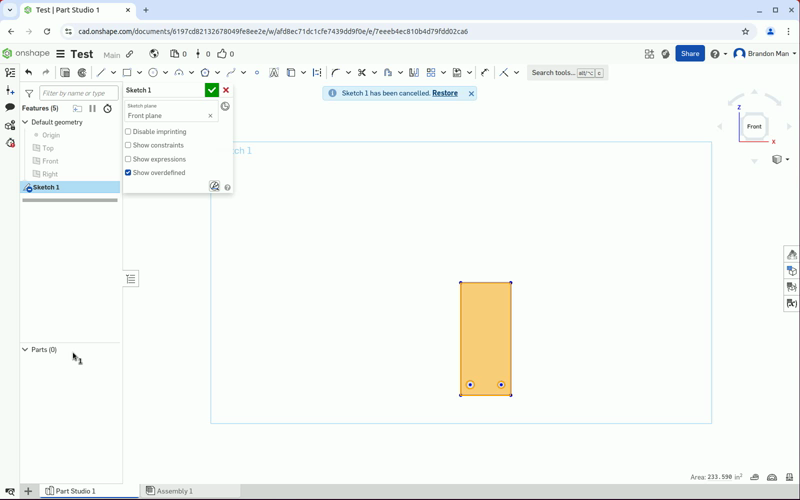
key(shift+y)
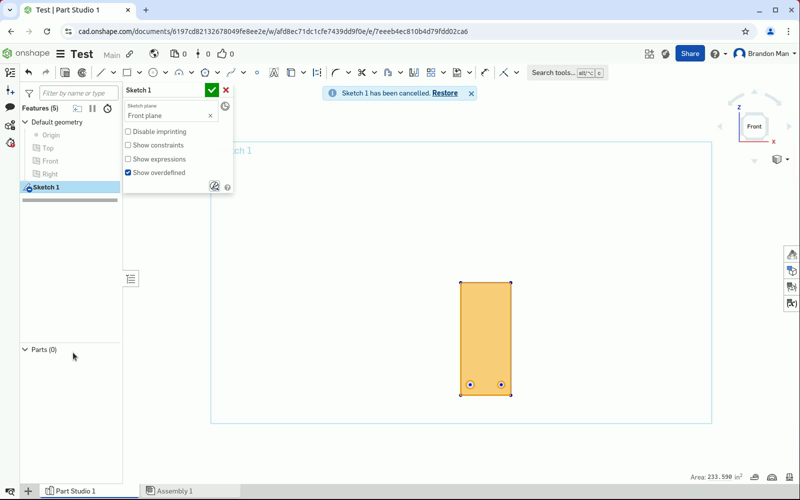
key(shift+e)
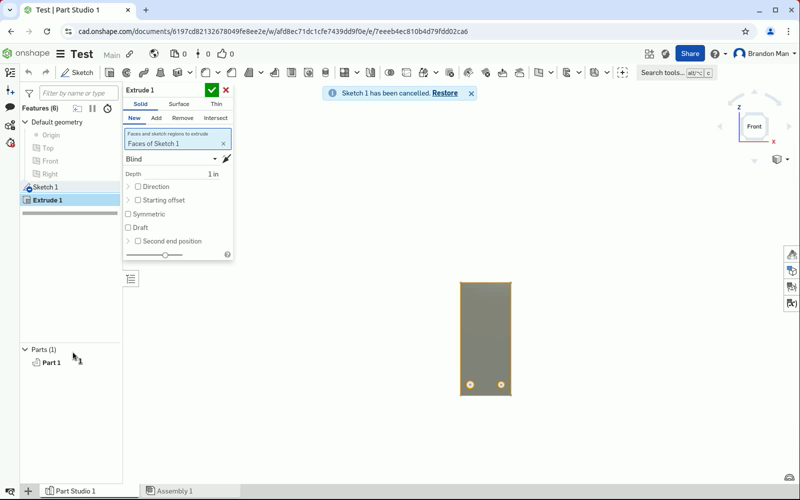
mouse_move(143, 106)
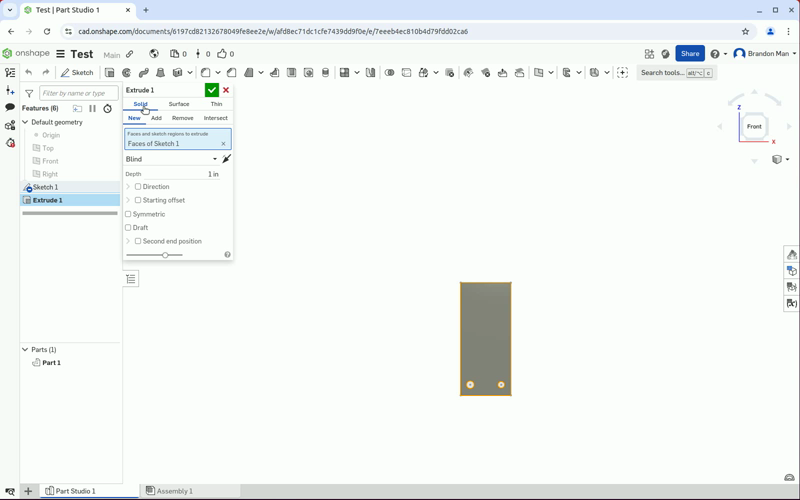
click(143, 106)
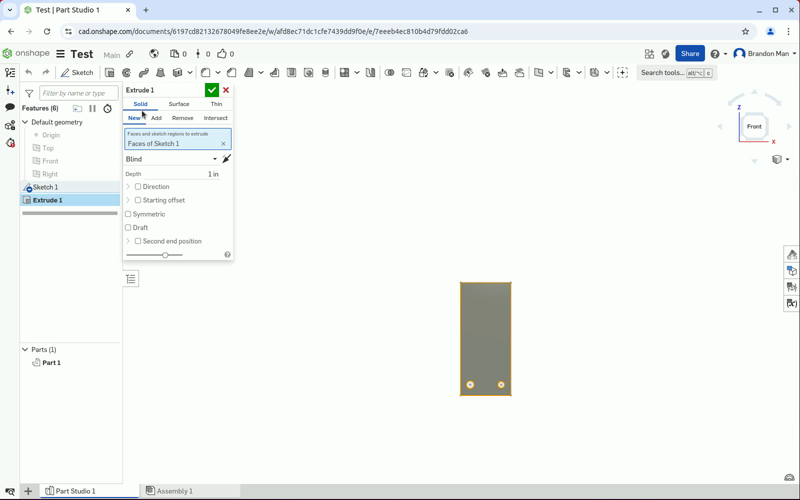
mouse_move(137, 120)
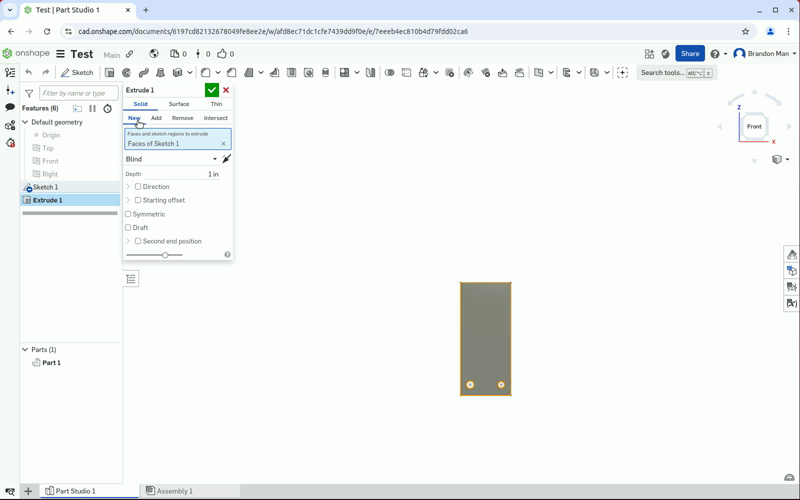
click(137, 120)
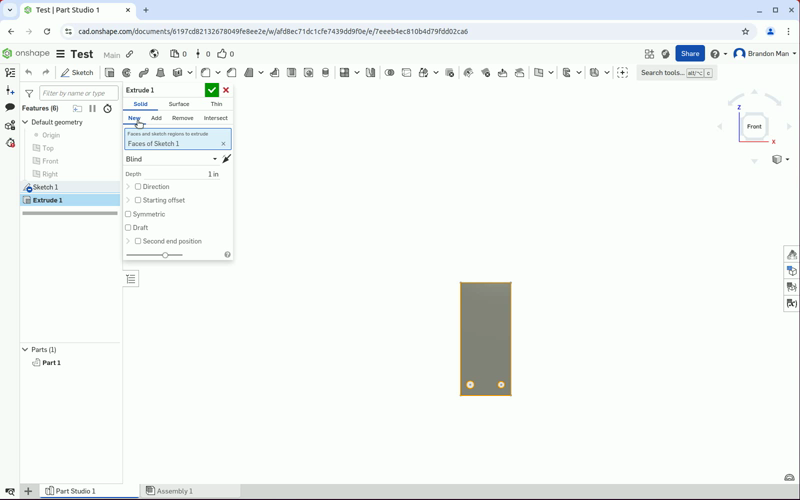
key(tab, 4)
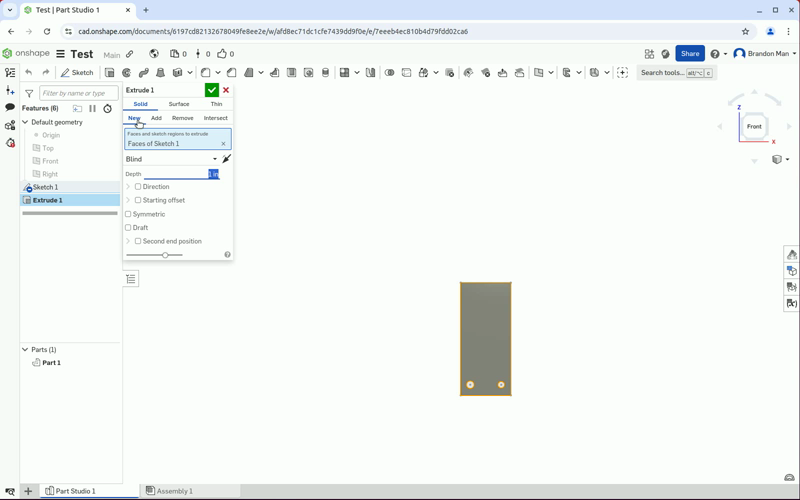
text(0.963)
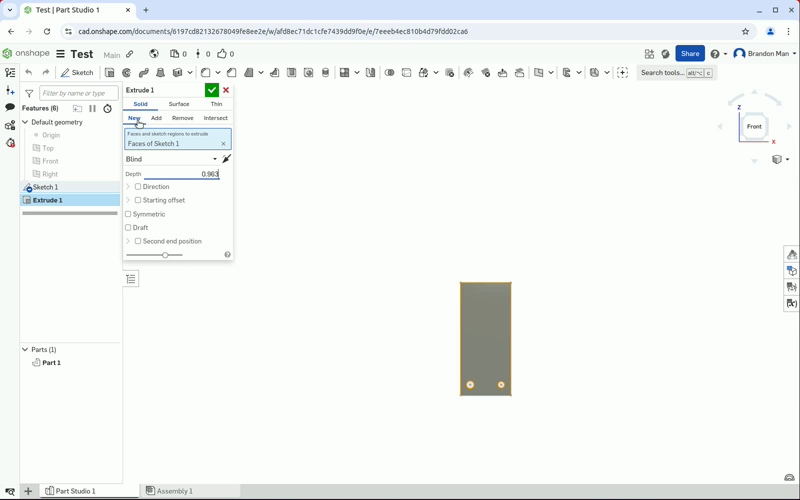
key(enter)
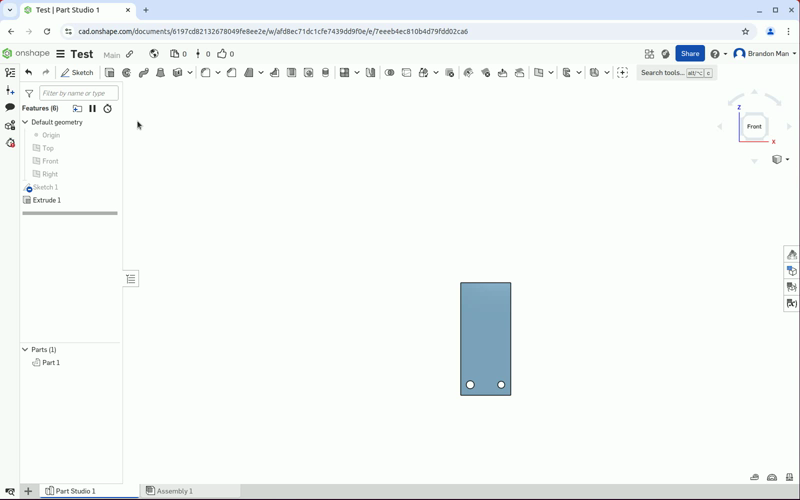
key(shift+h)
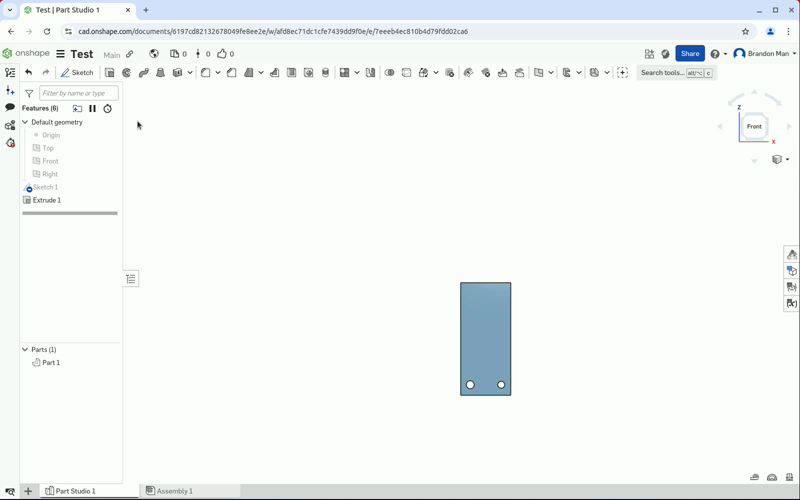
key(shift+h)
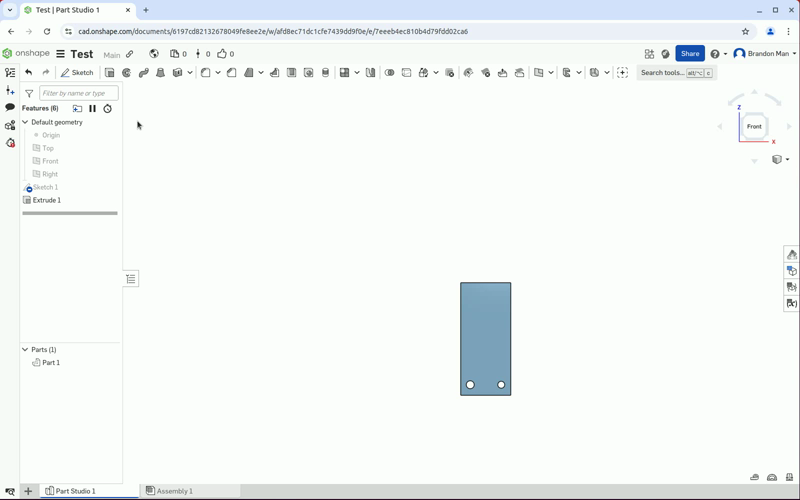
mouse_move(73, 189)
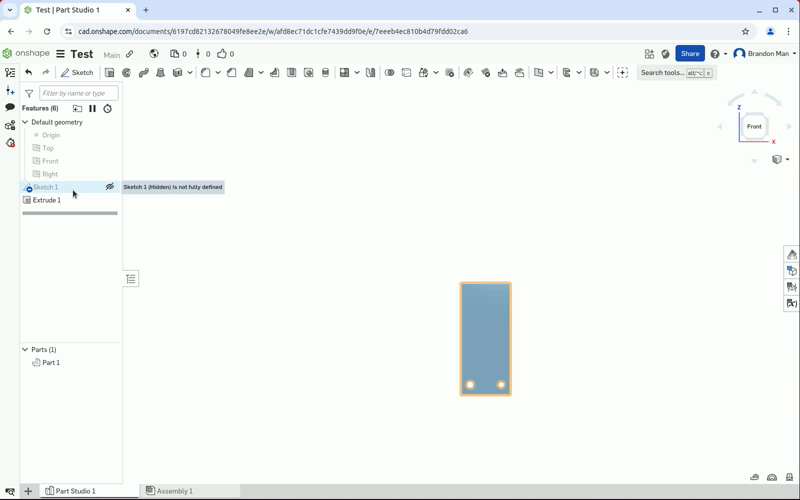
click(73, 189)
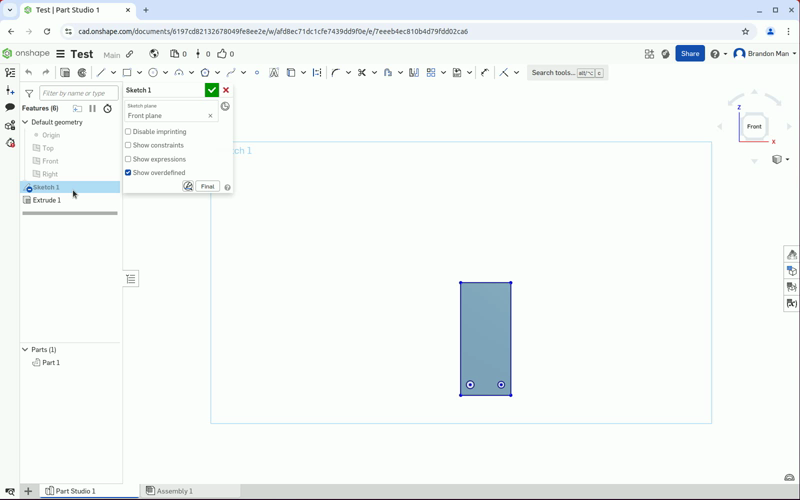
mouse_move(229, 92)
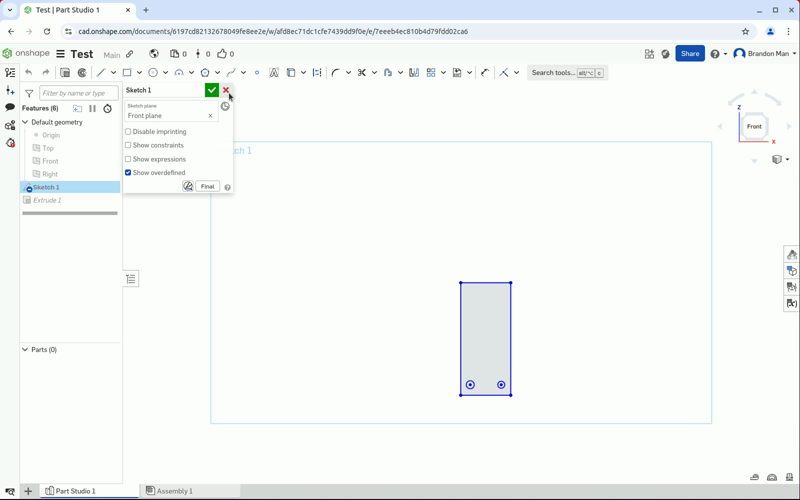
click(229, 92)
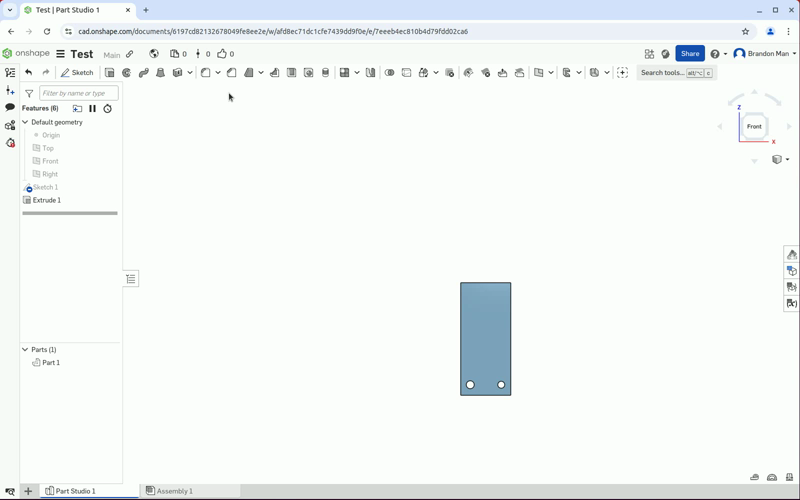
mouse_move(541, 75)
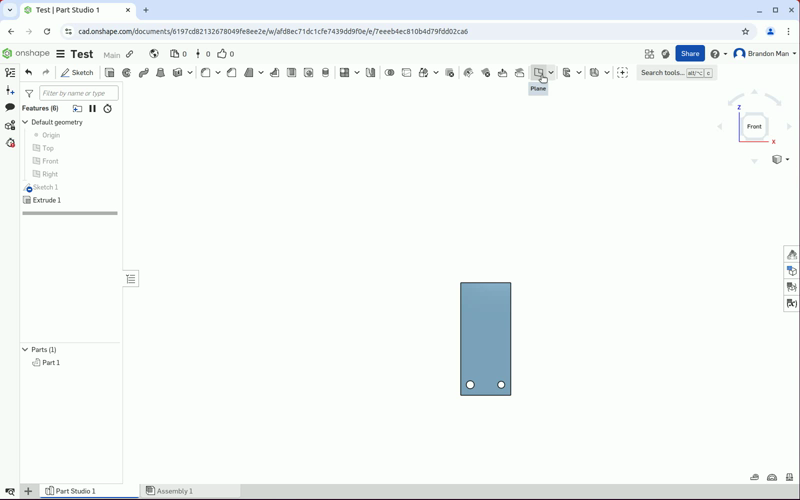
click(541, 75)
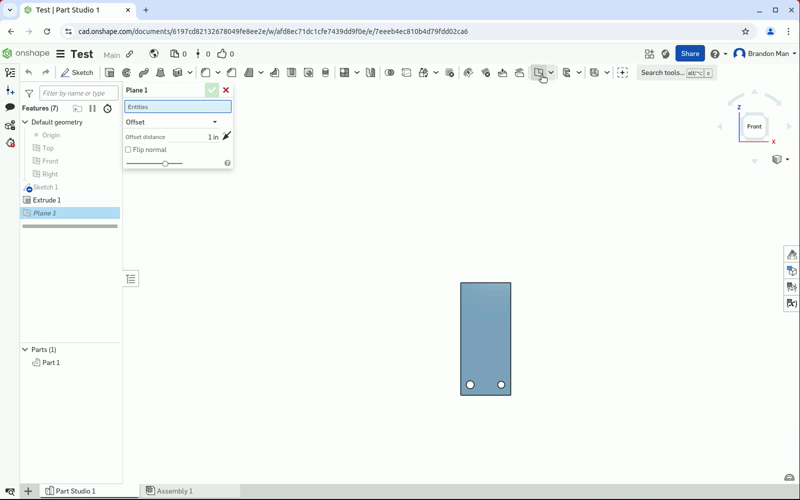
mouse_move(73, 163)
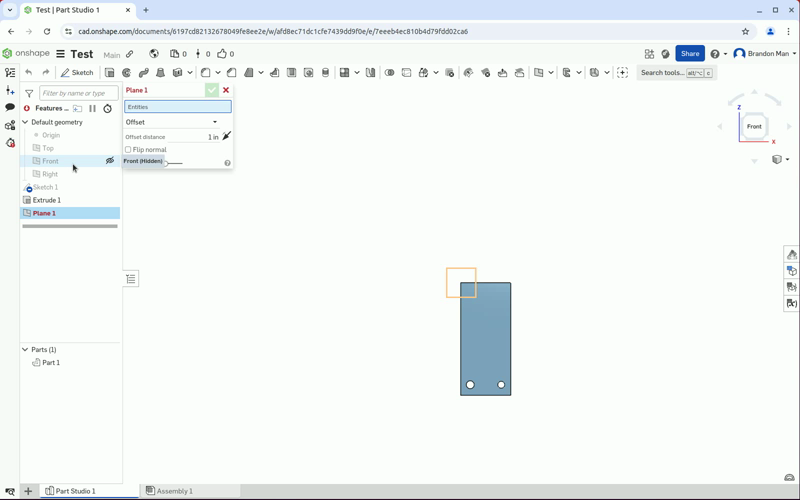
click(73, 163)
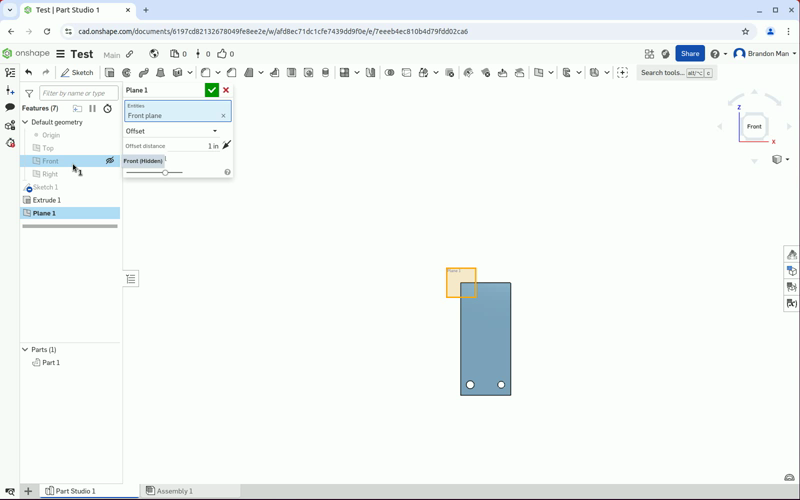
key(tab, 2)
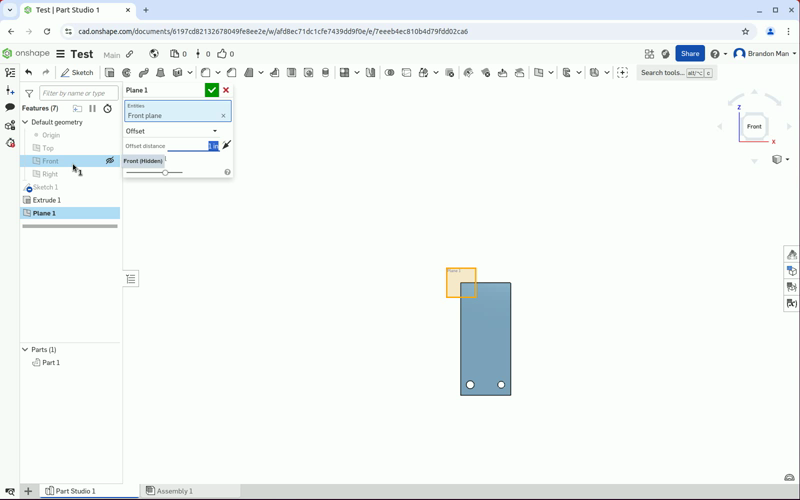
text(0.955)
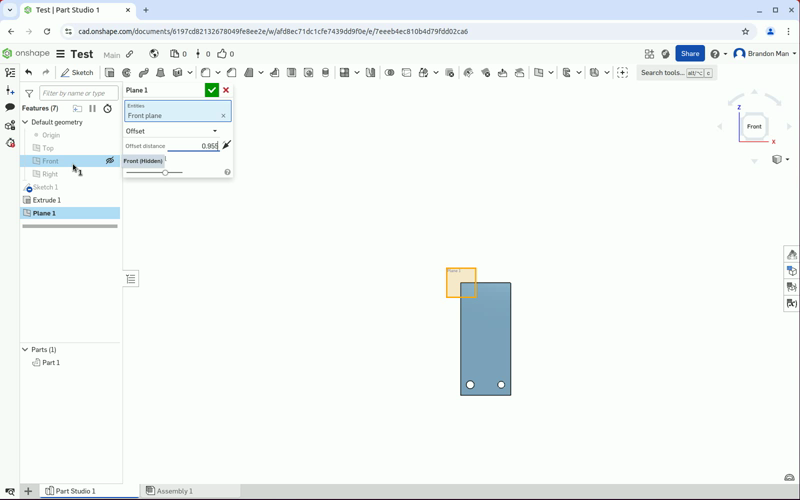
key(enter, 2)
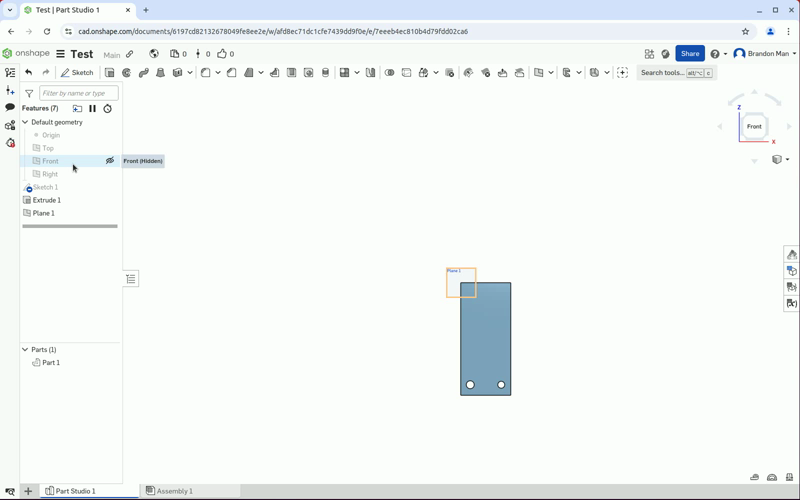
key(shift+s)
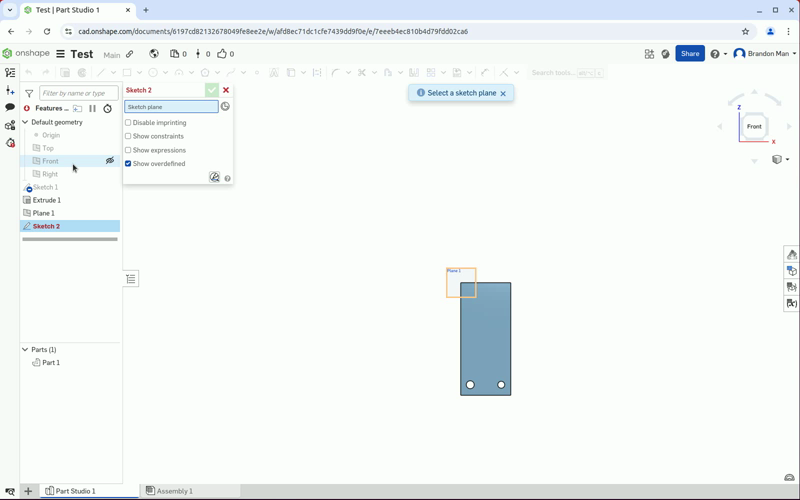
mouse_move(73, 215)
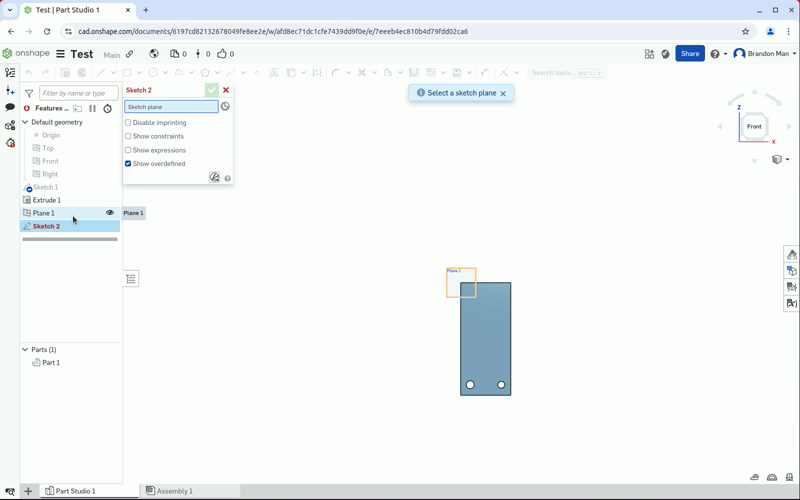
click(73, 215)
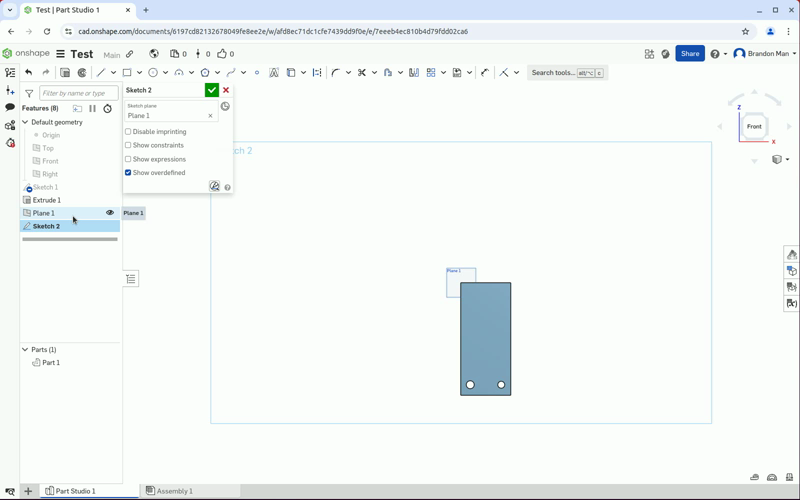
mouse_move(73, 352)
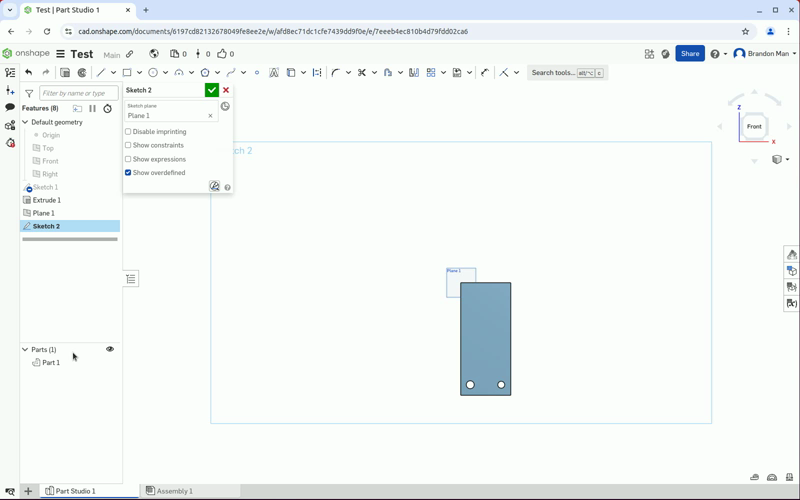
key(y)
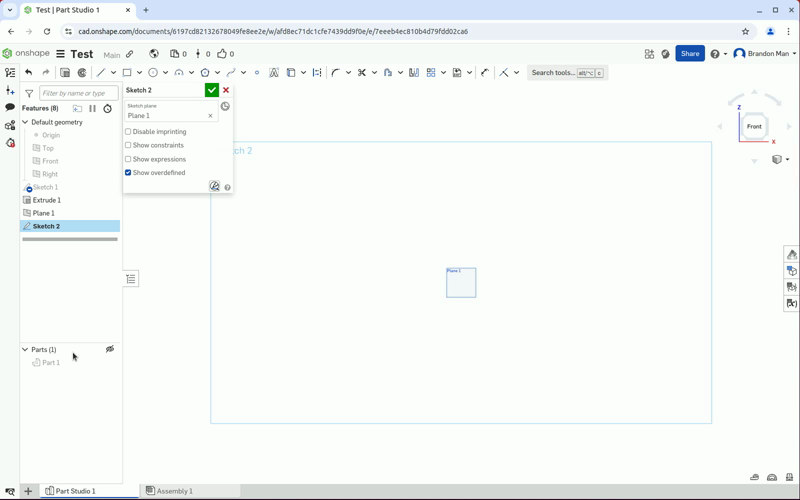
key(l)
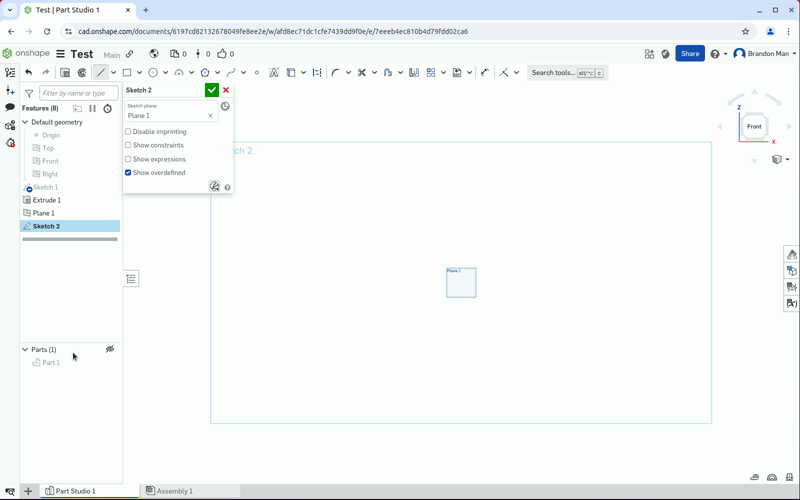
key_down(shift)
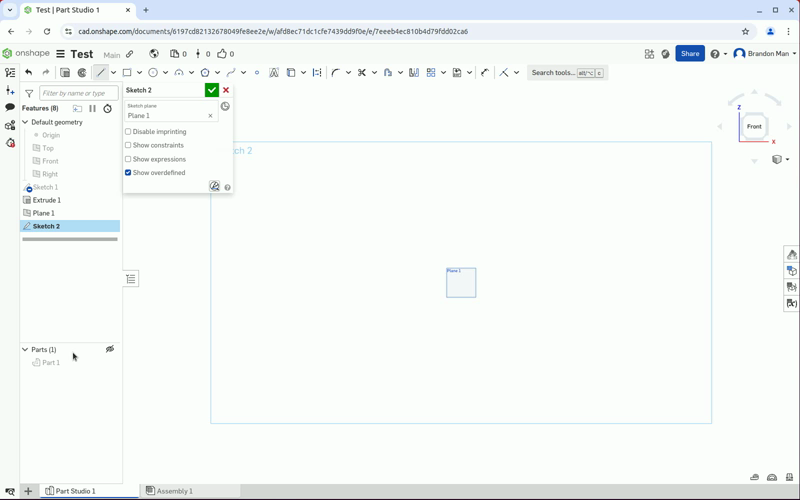
mouse_move(476, 324)
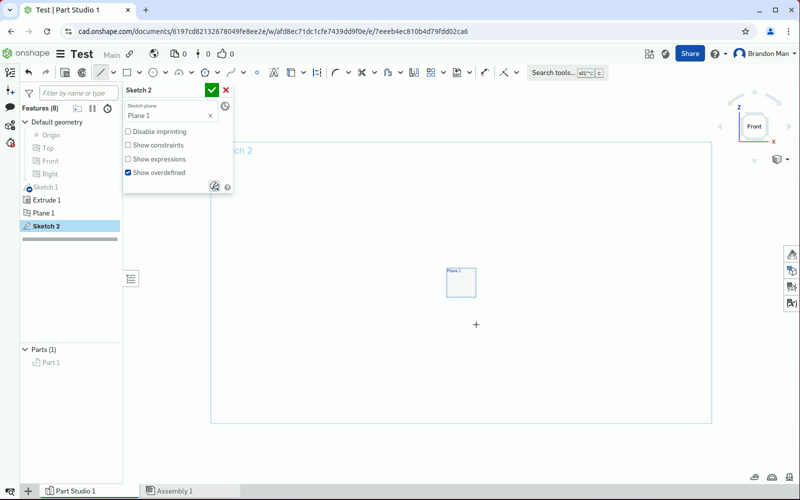
click(476, 324)
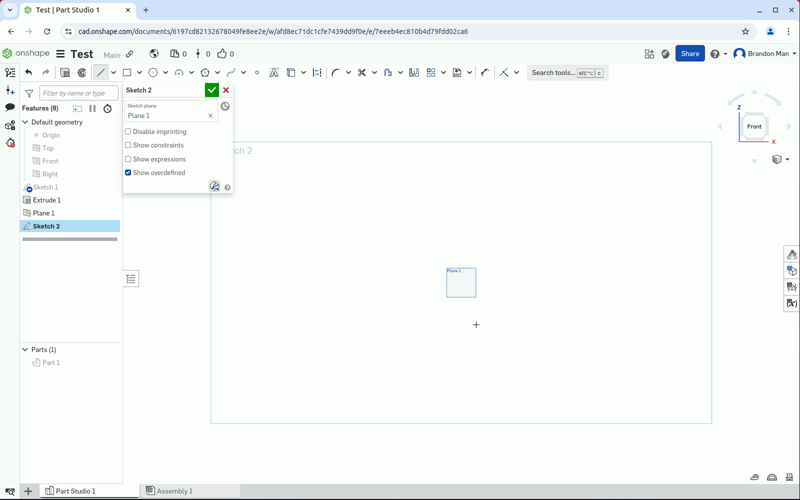
key_up(shift)
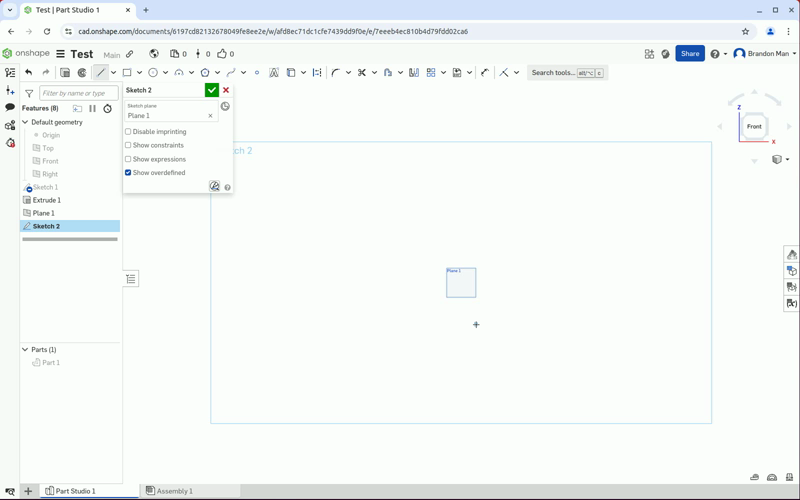
key_down(shift)
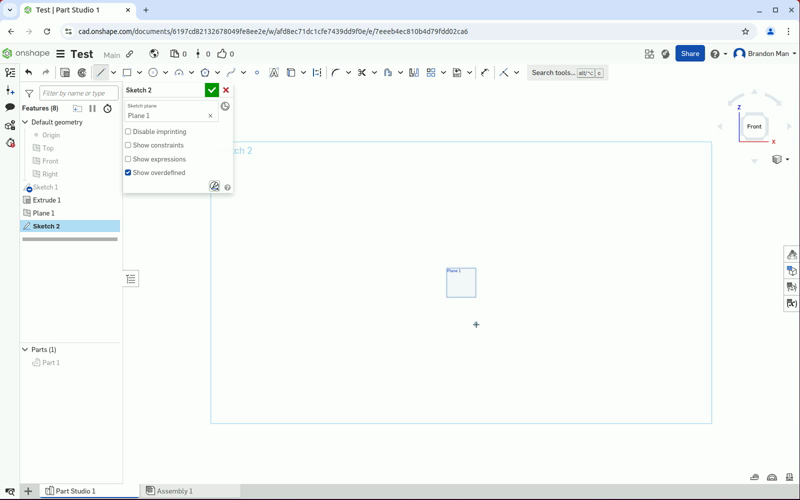
mouse_move(506, 324)
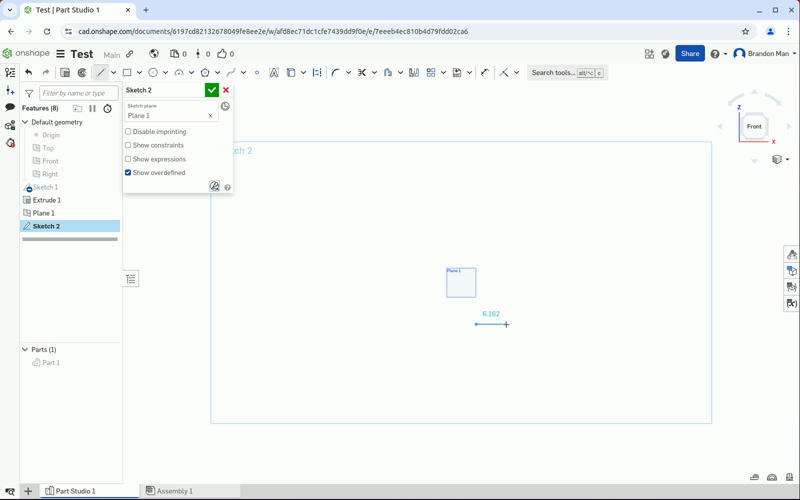
mouse_move(495, 324)
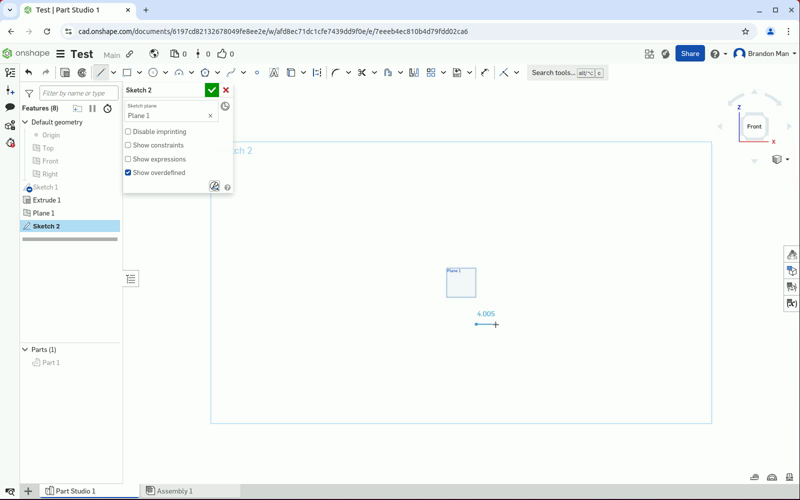
click(495, 324)
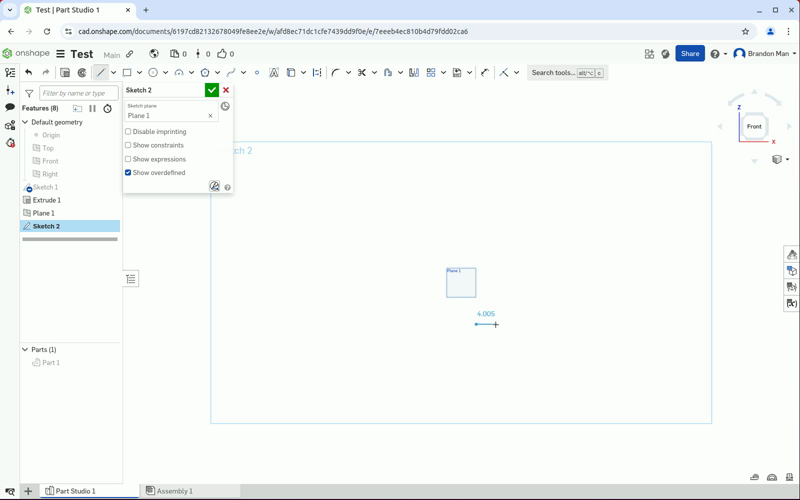
key_up(shift)
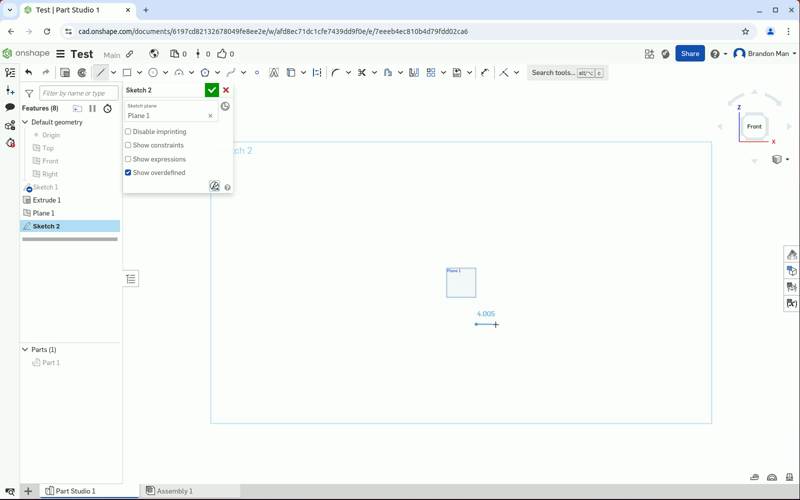
key_down(shift)
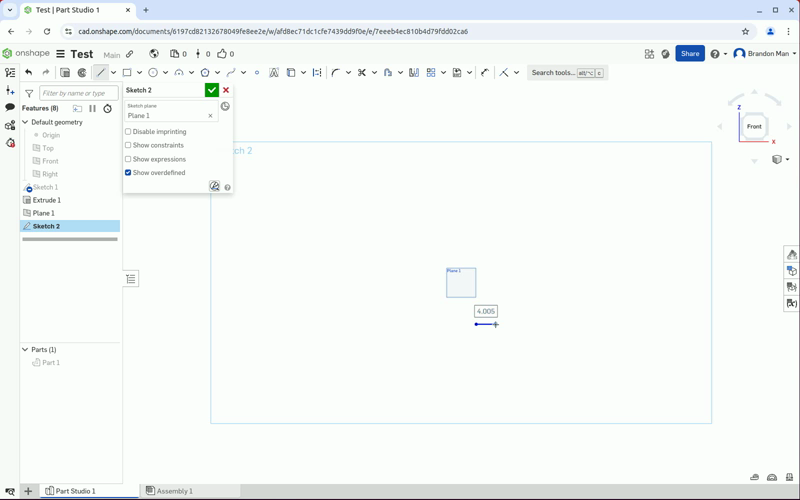
mouse_move(525, 324)
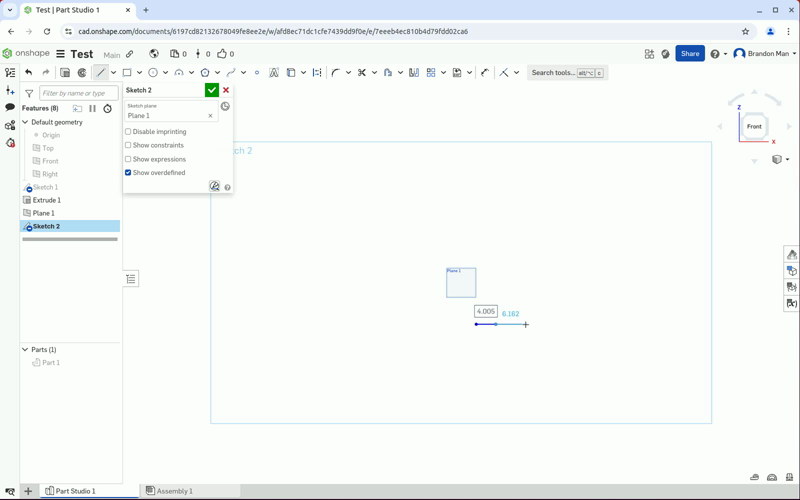
mouse_move(495, 311)
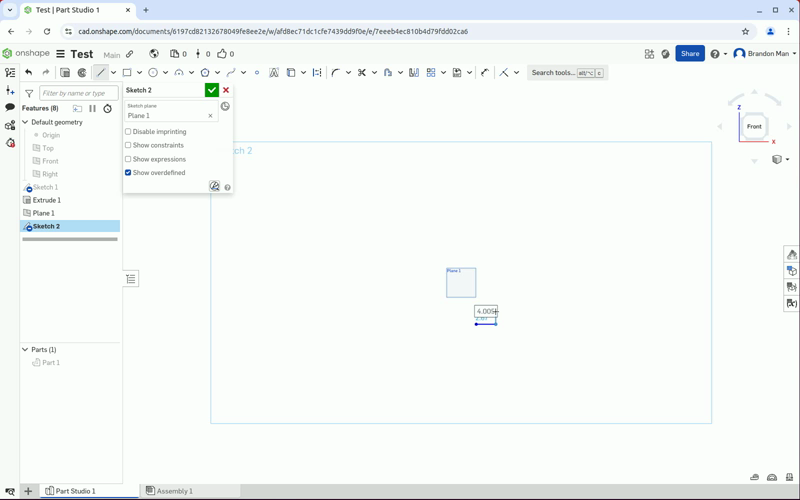
click(495, 311)
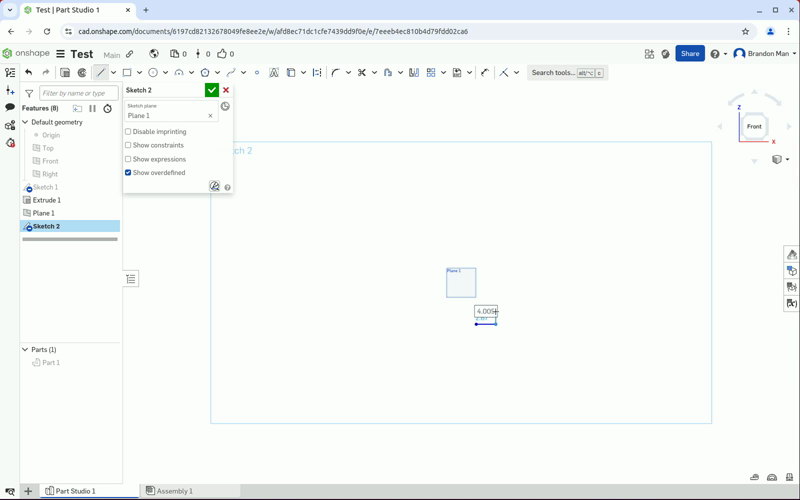
key_up(shift)
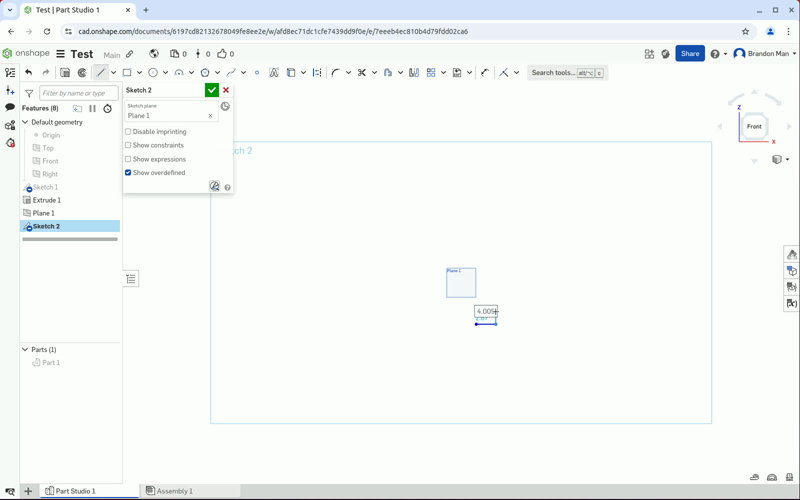
key_down(shift)
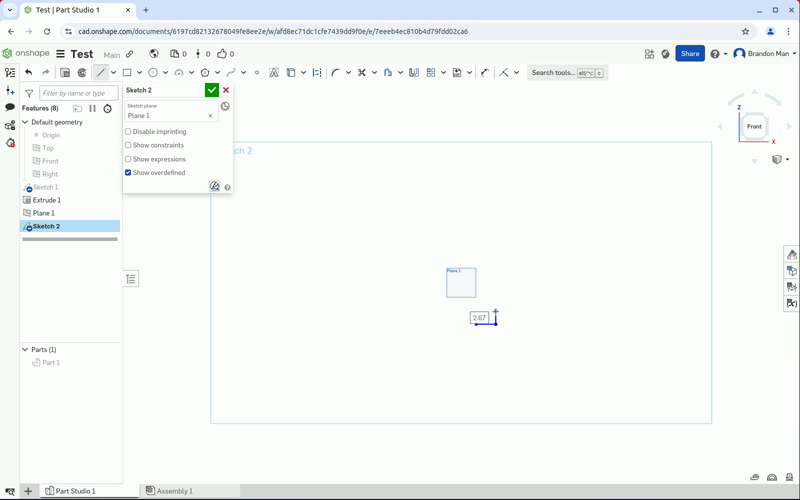
mouse_move(525, 311)
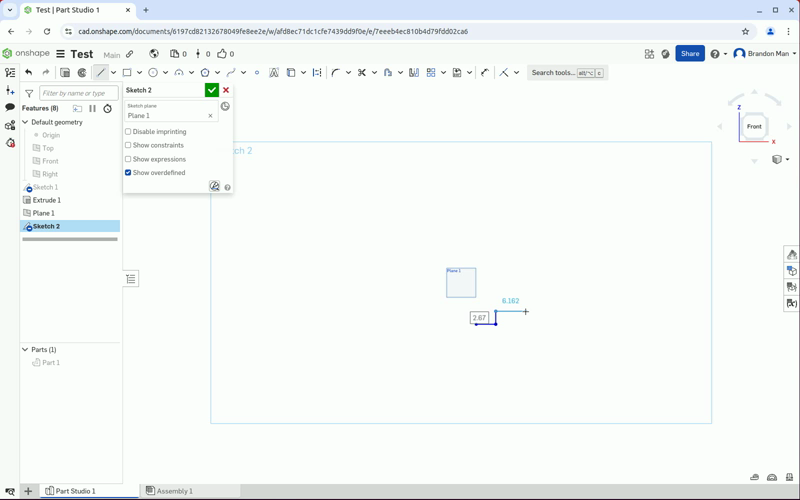
mouse_move(476, 311)
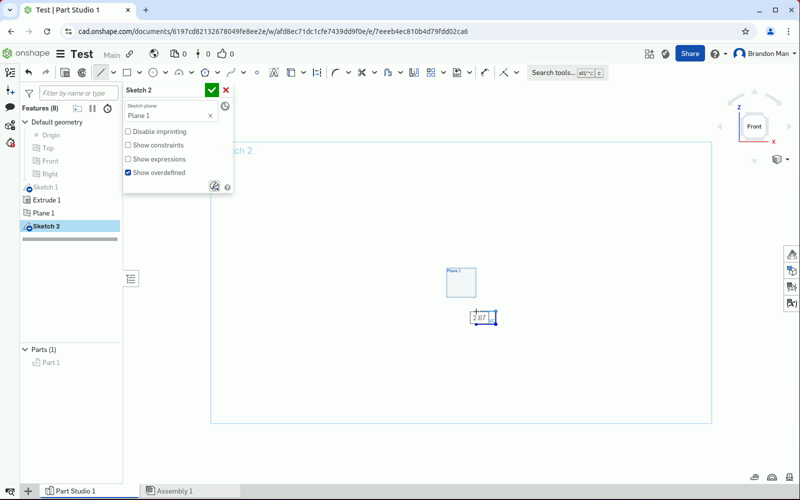
click(476, 311)
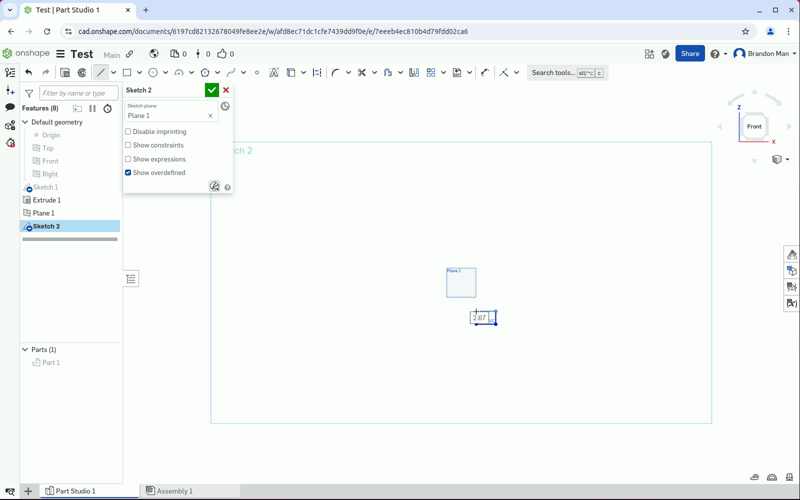
key_up(shift)
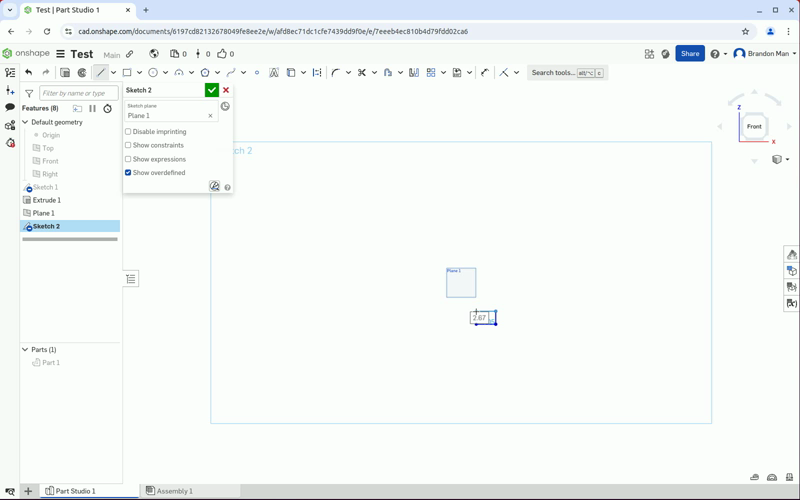
mouse_move(506, 311)
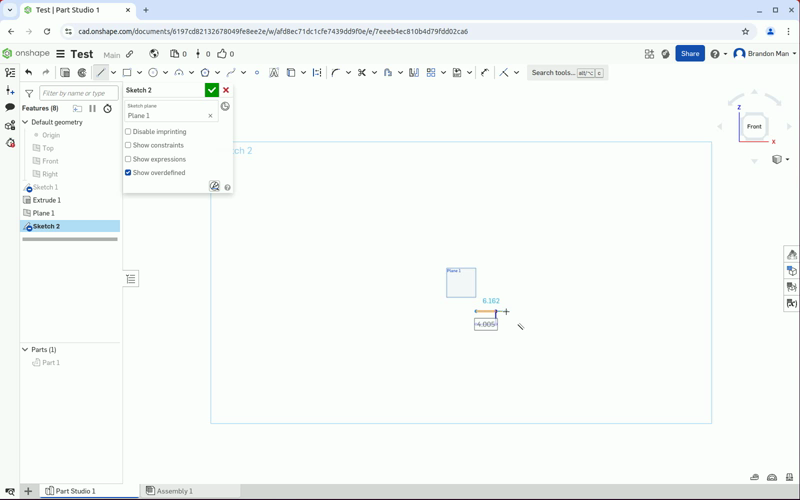
key_down(shift)
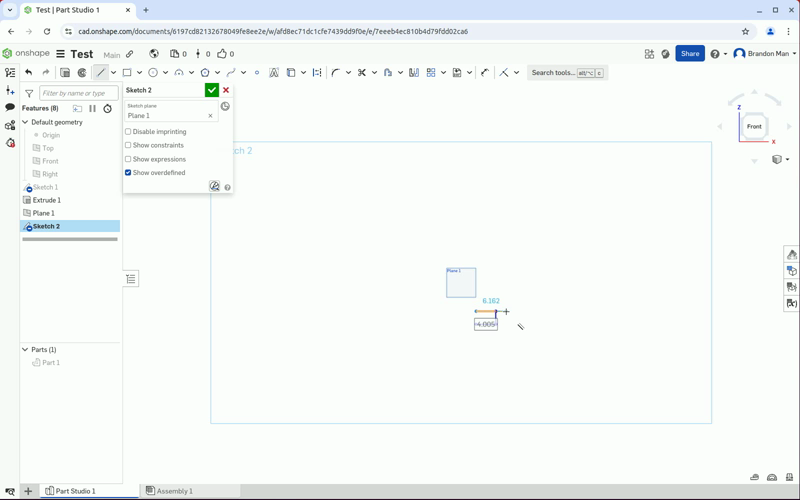
mouse_move(476, 324)
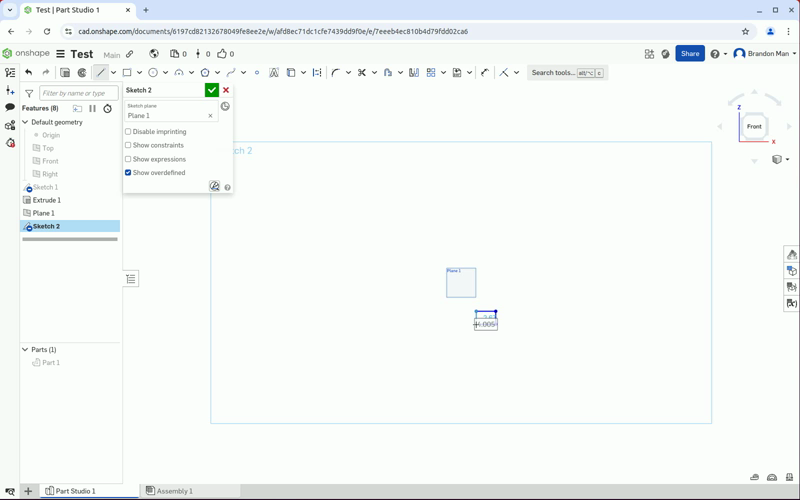
key_up(shift)
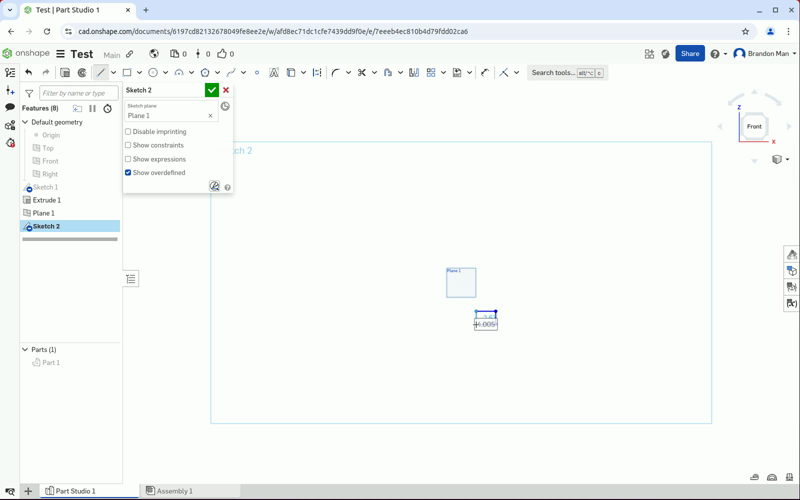
click(476, 324)
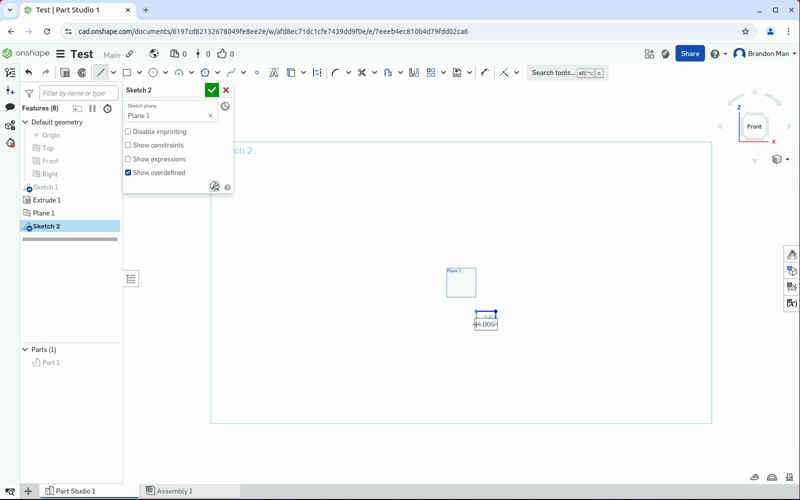
key(esc)
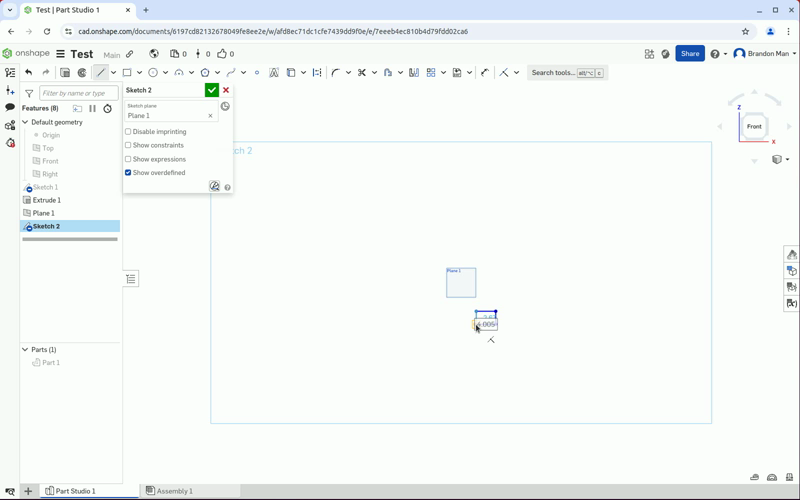
mouse_move(480, 322)
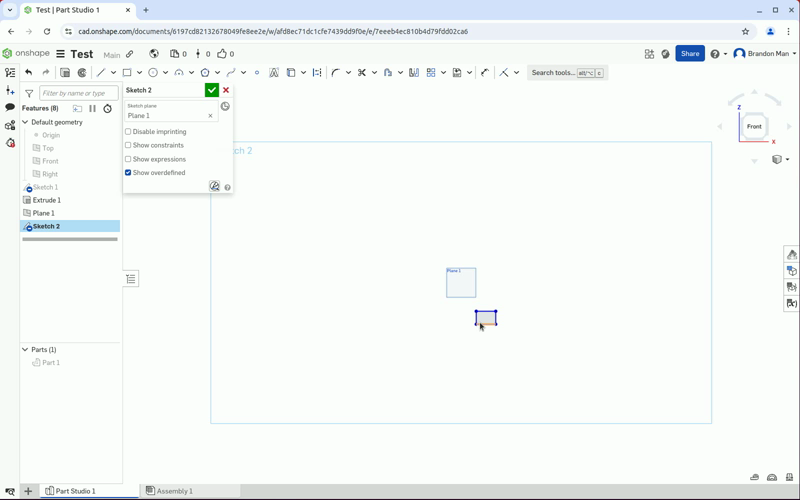
scroll(6)
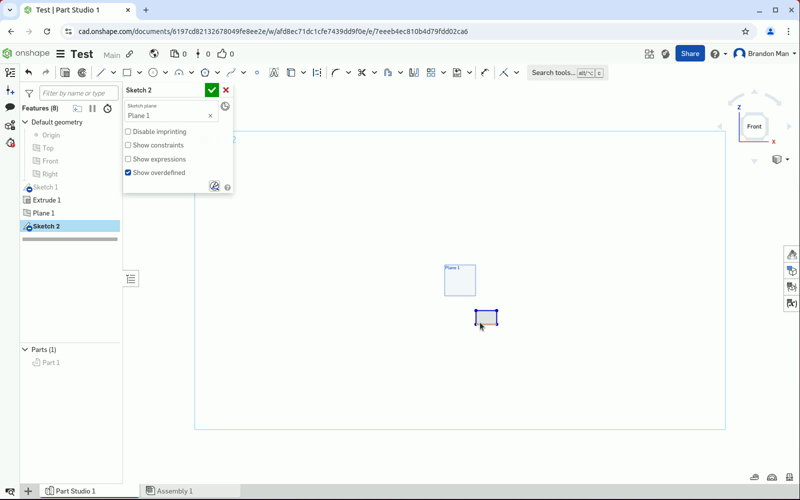
scroll(6)
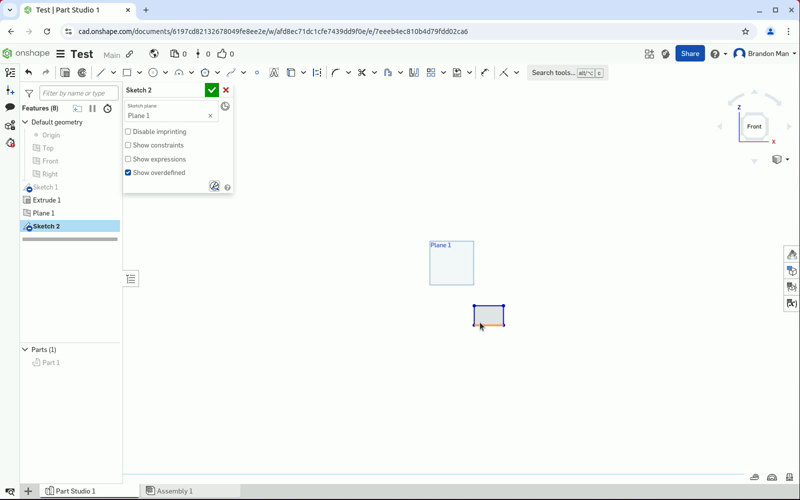
scroll(6)
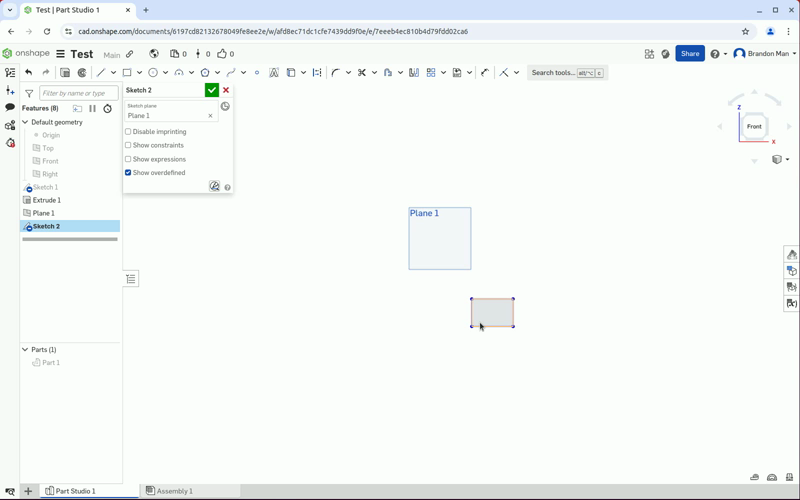
scroll(6)
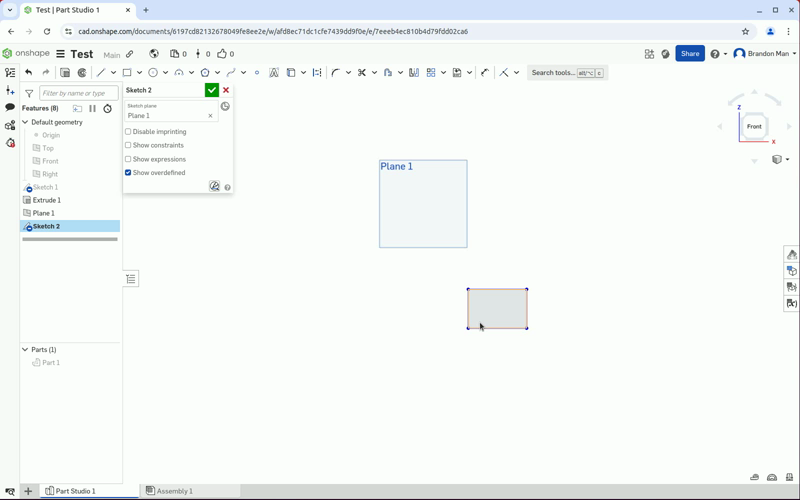
scroll(6)
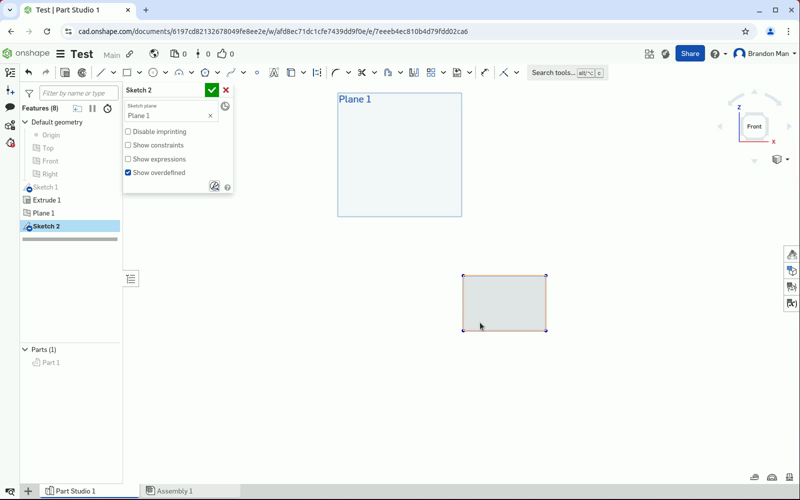
scroll(6)
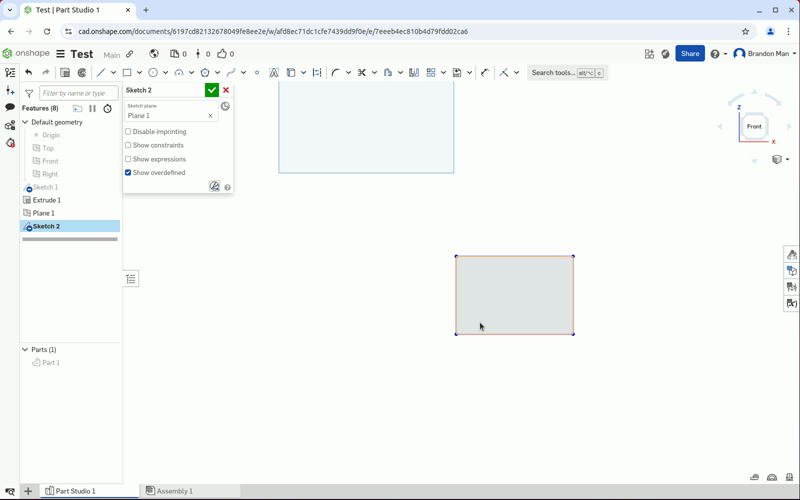
scroll(6)
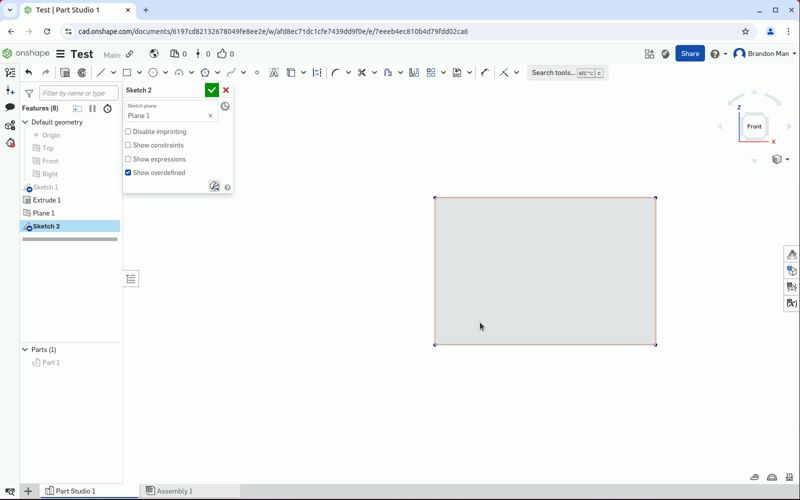
click(480, 322)
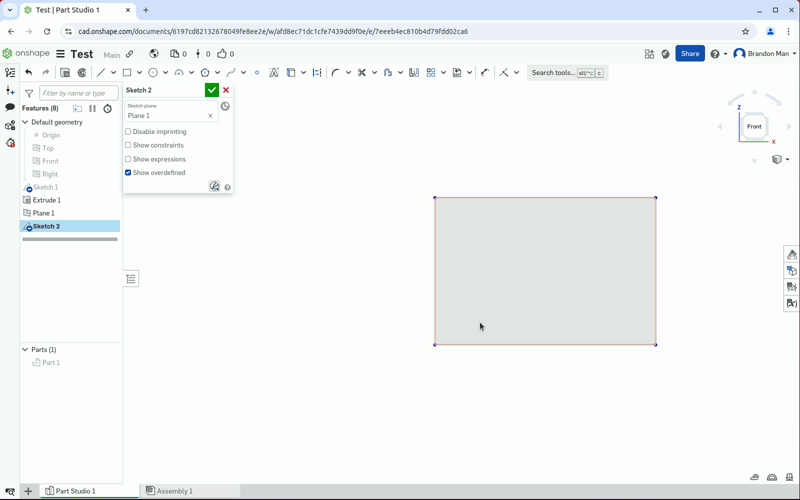
scroll(-6)
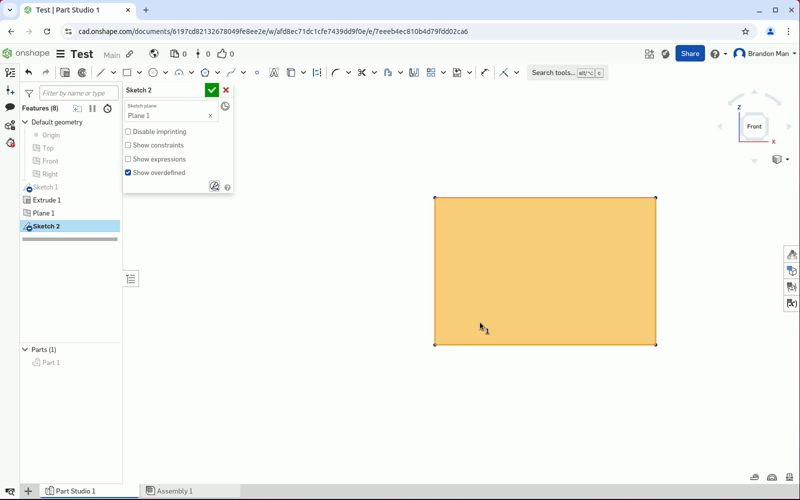
scroll(-6)
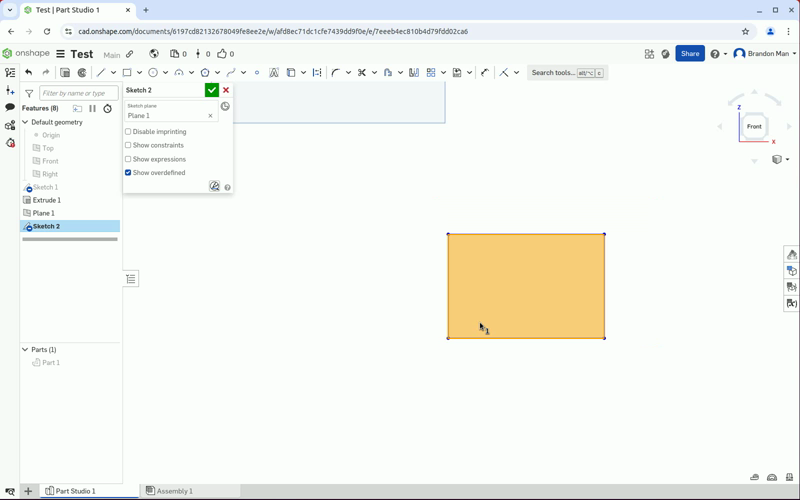
scroll(-6)
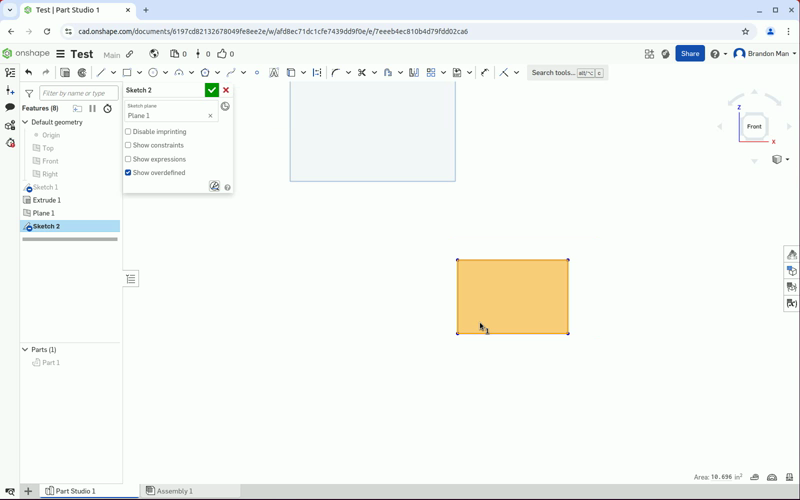
scroll(-6)
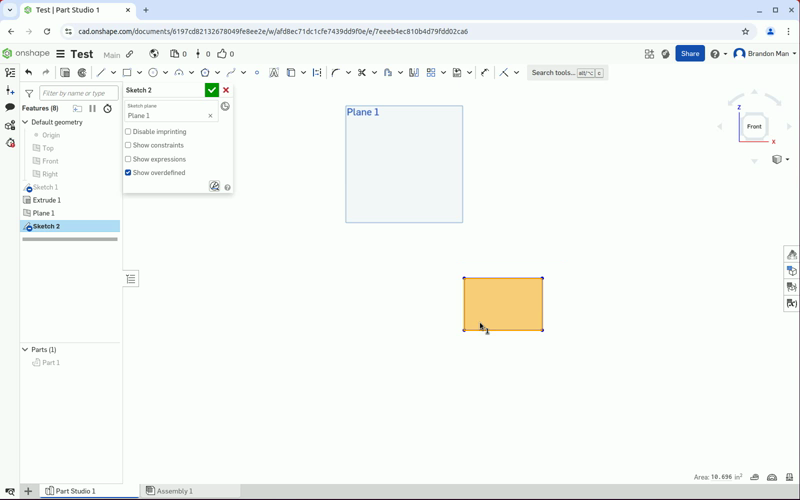
scroll(-6)
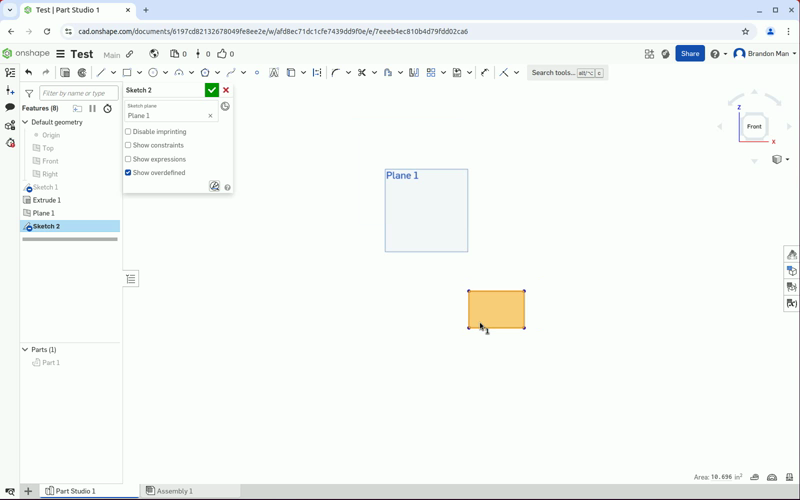
scroll(-6)
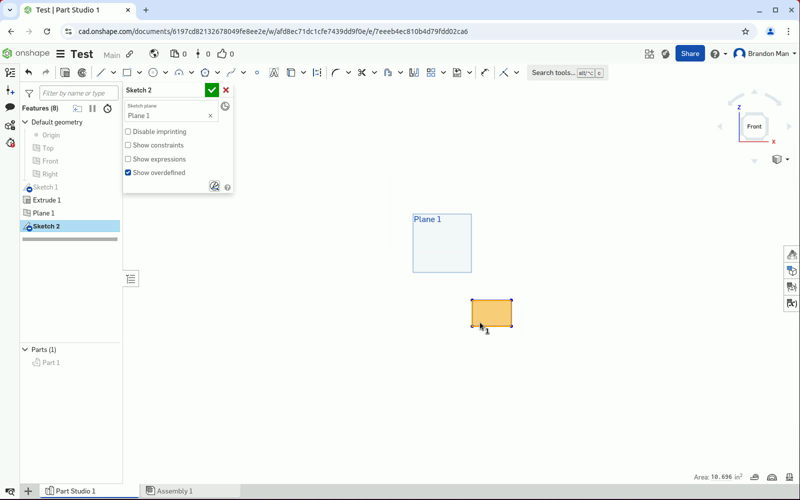
scroll(-6)
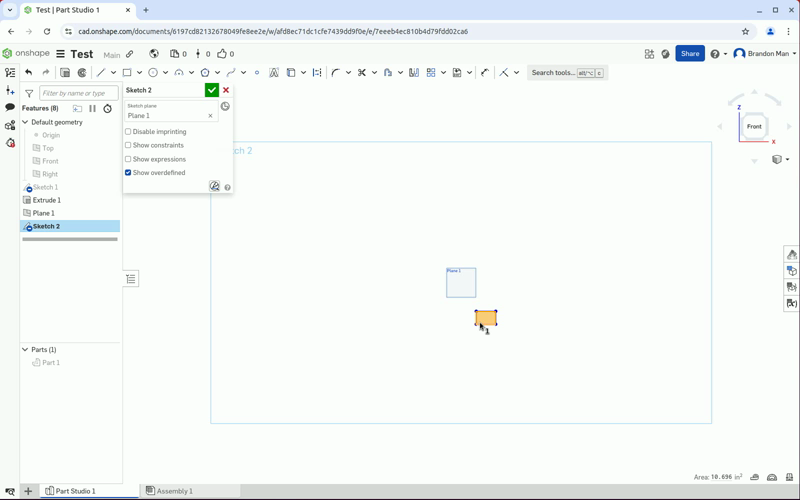
mouse_move(73, 352)
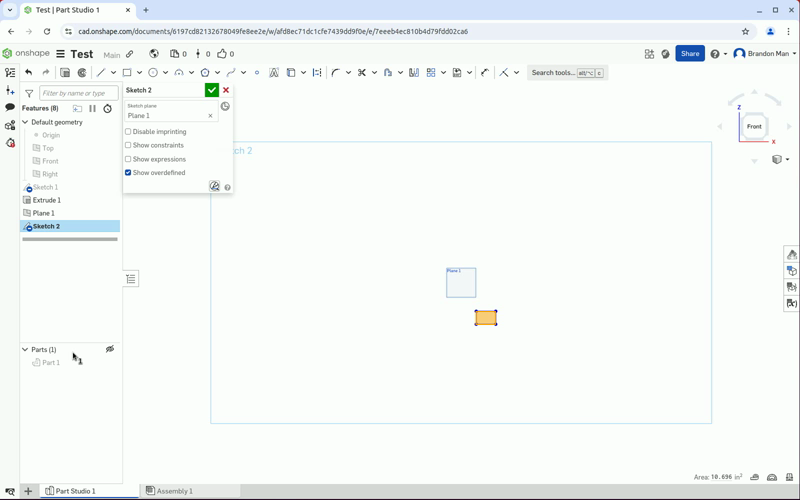
key(shift+y)
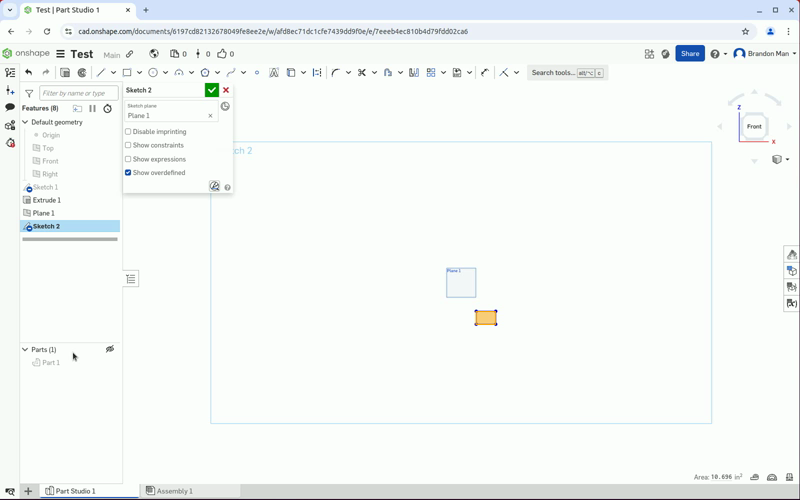
key(shift+e)
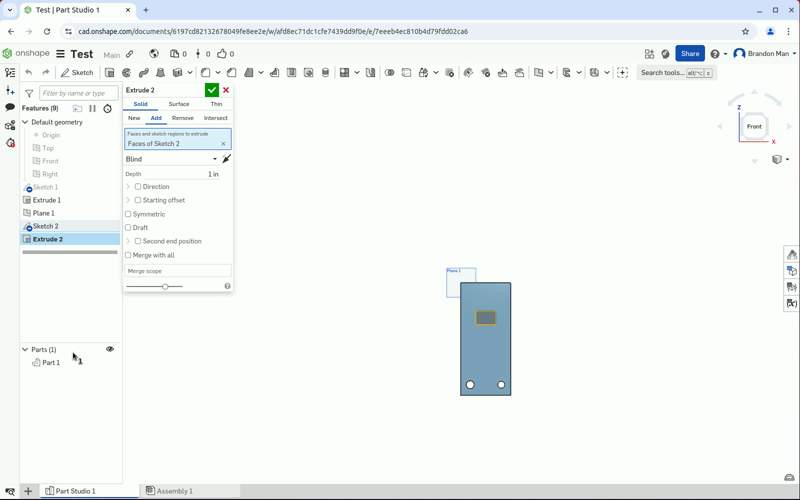
mouse_move(143, 106)
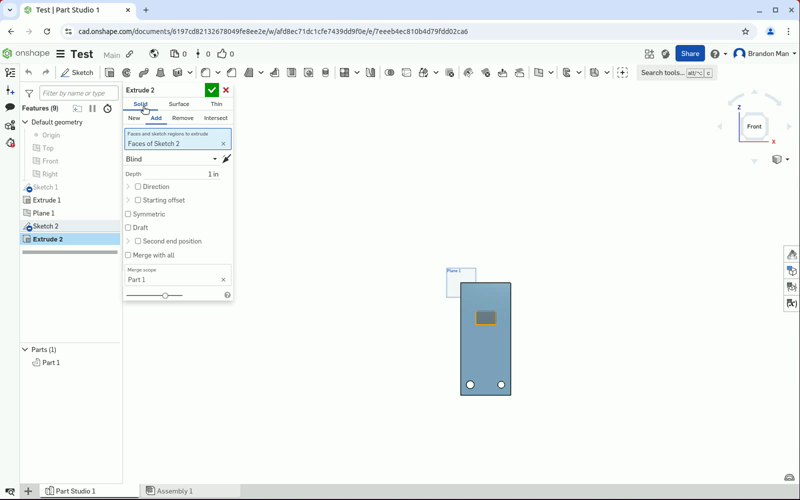
click(143, 106)
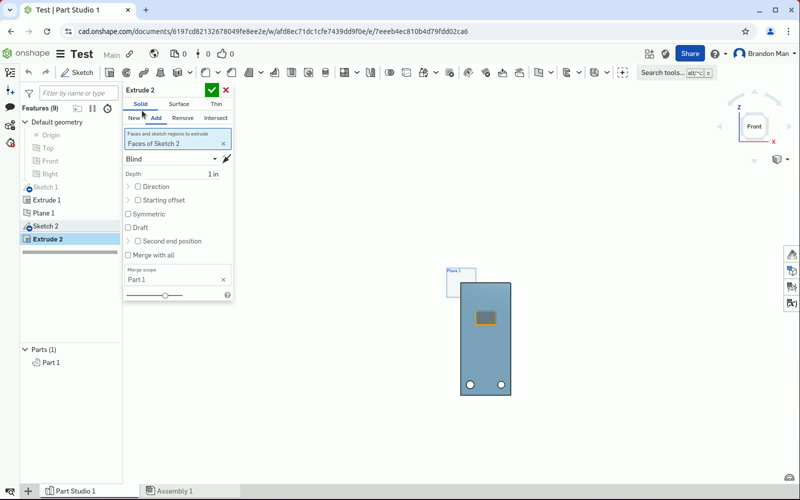
mouse_move(137, 120)
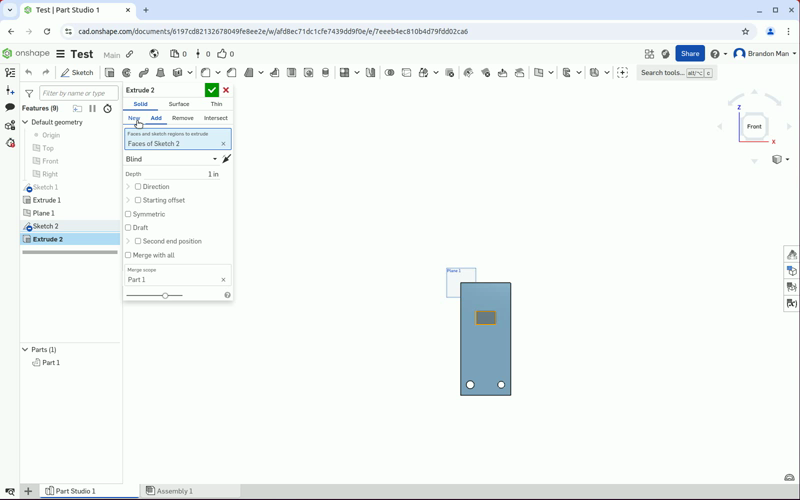
click(137, 120)
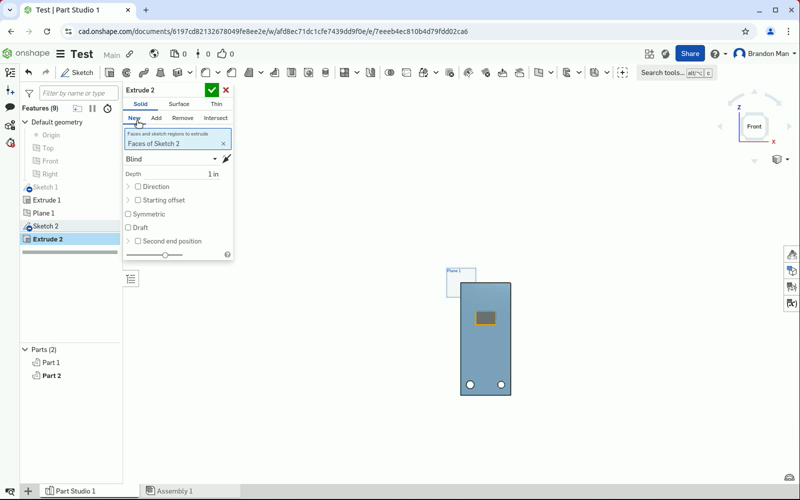
key(tab, 4)
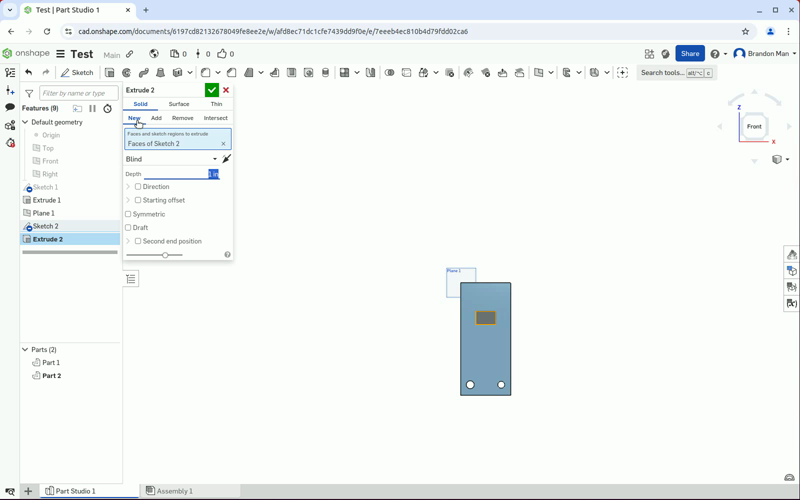
text(6.499)
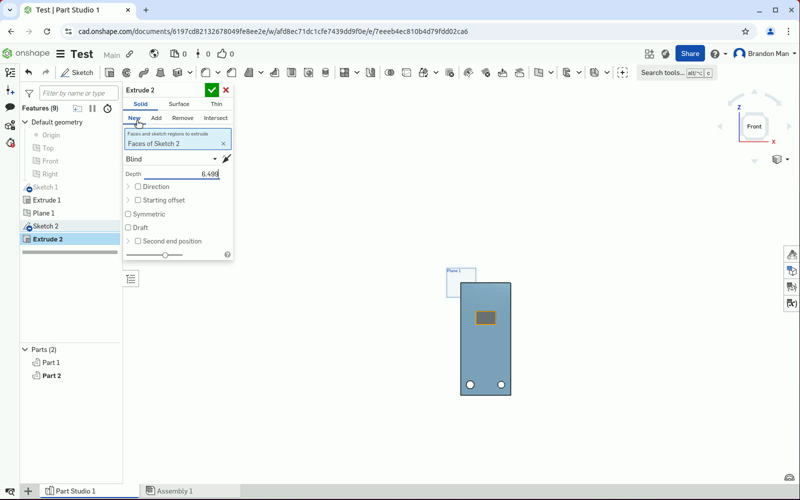
key(enter)
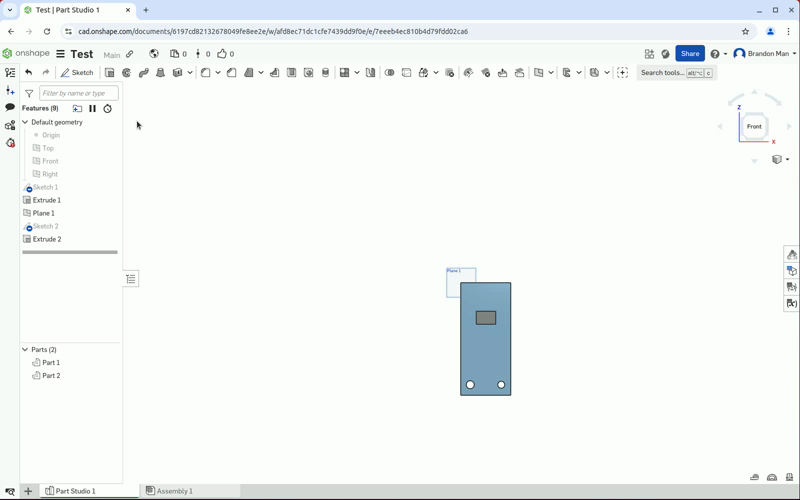
key(shift+h)
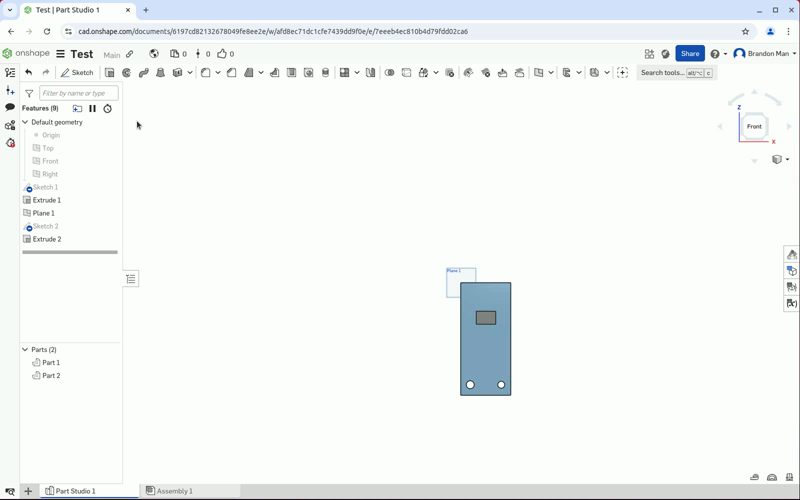
key(shift+h)
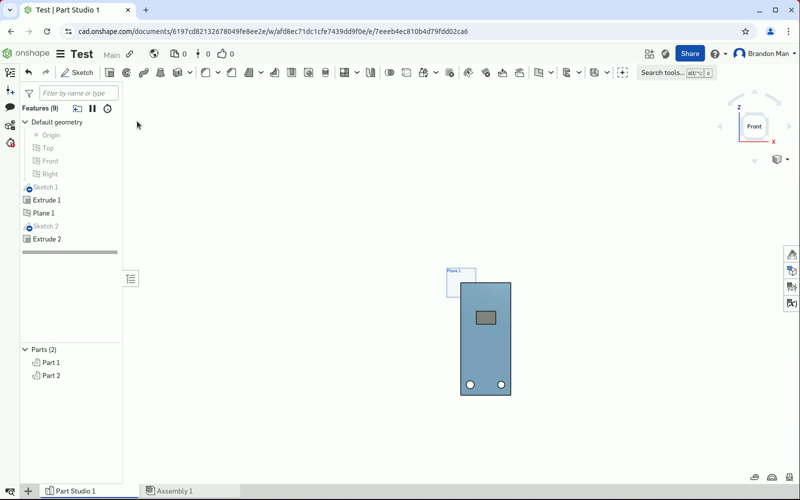
mouse_move(73, 189)
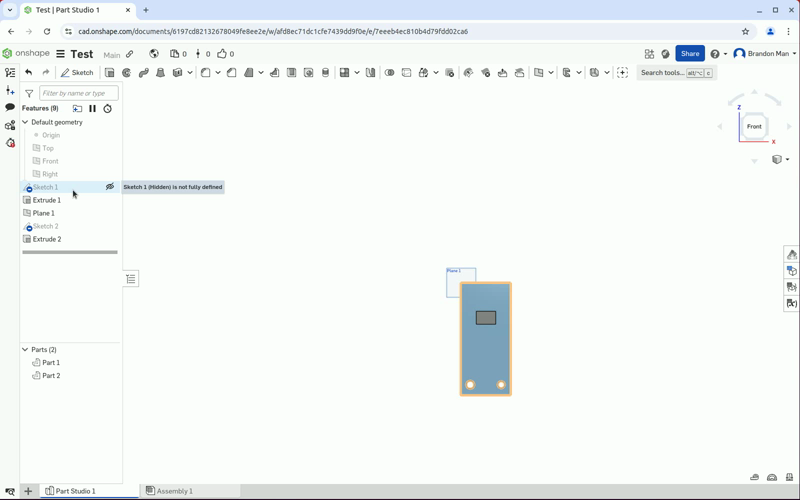
click(73, 189)
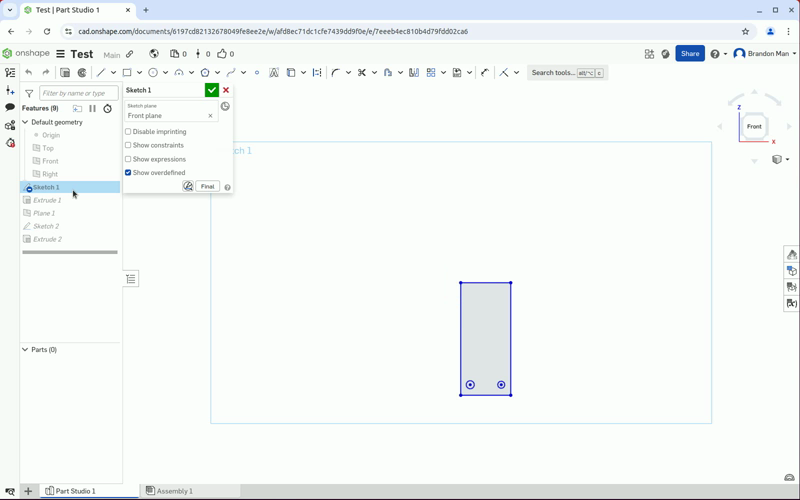
mouse_move(229, 92)
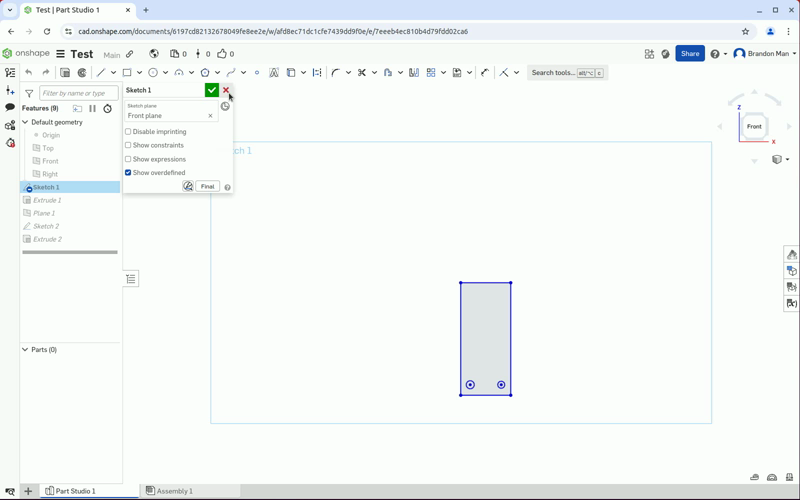
click(229, 92)
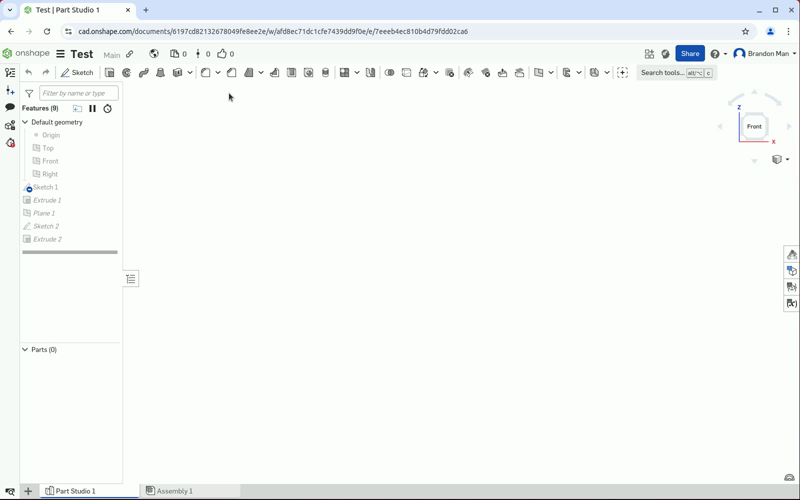
key(shift+s)
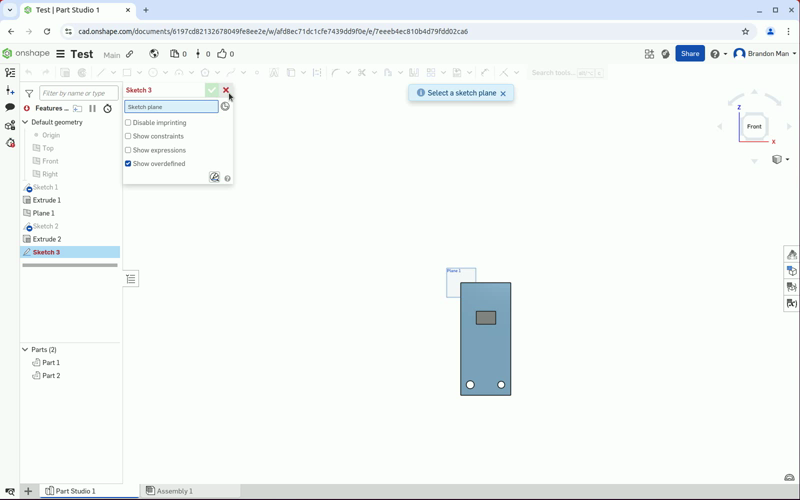
mouse_move(73, 215)
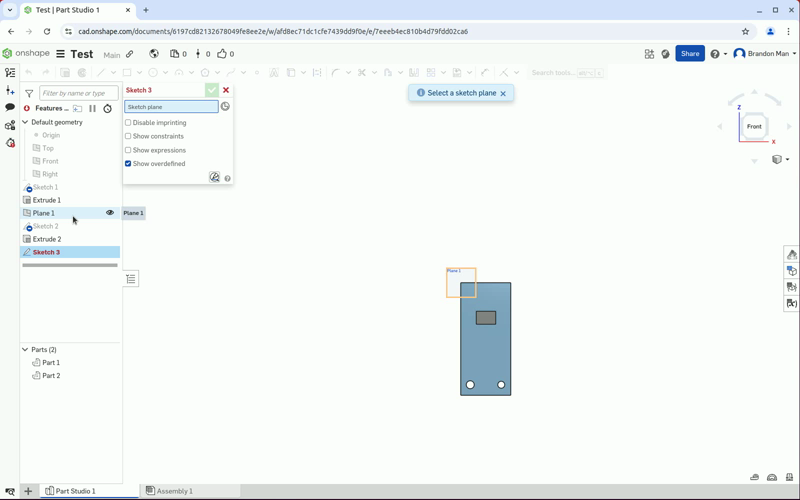
click(73, 215)
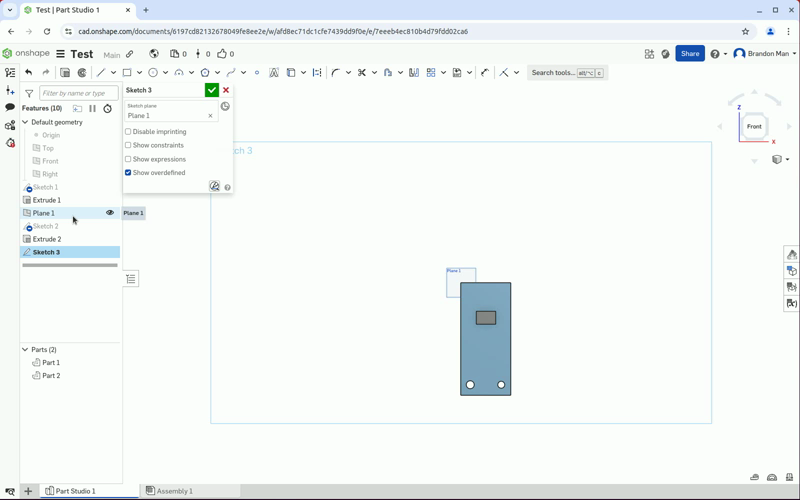
mouse_move(73, 352)
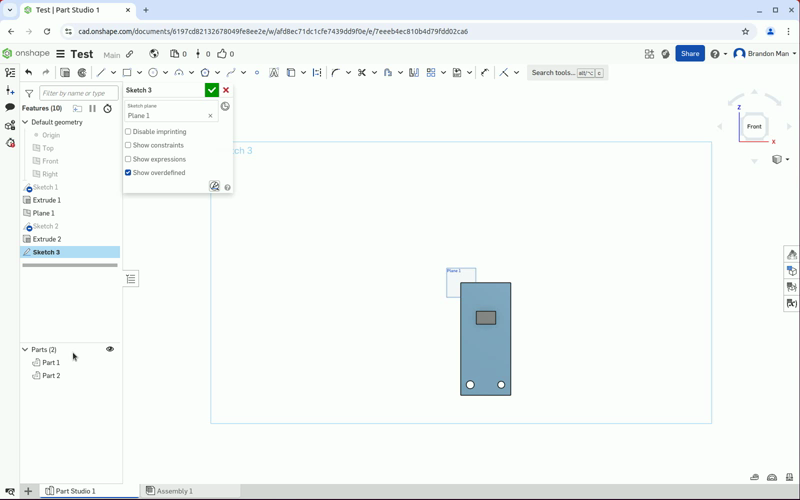
key(y)
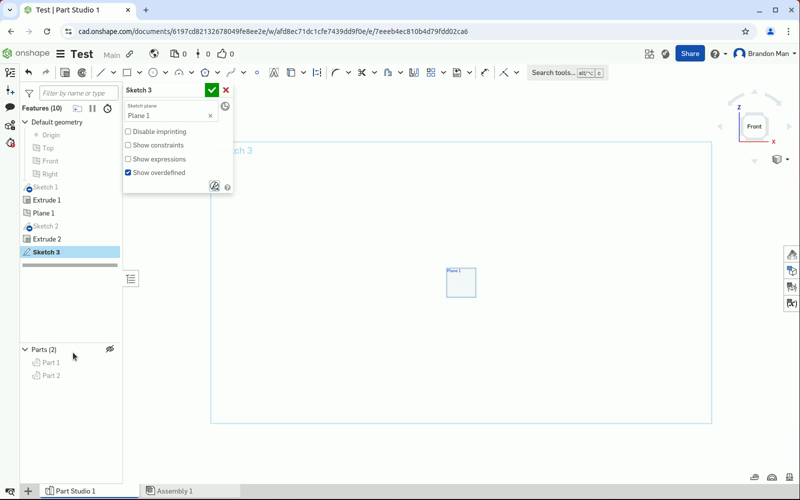
key(l)
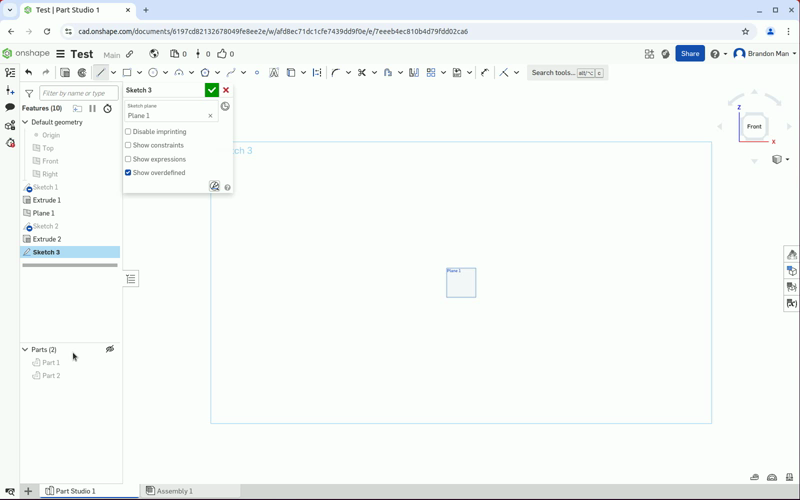
key_down(shift)
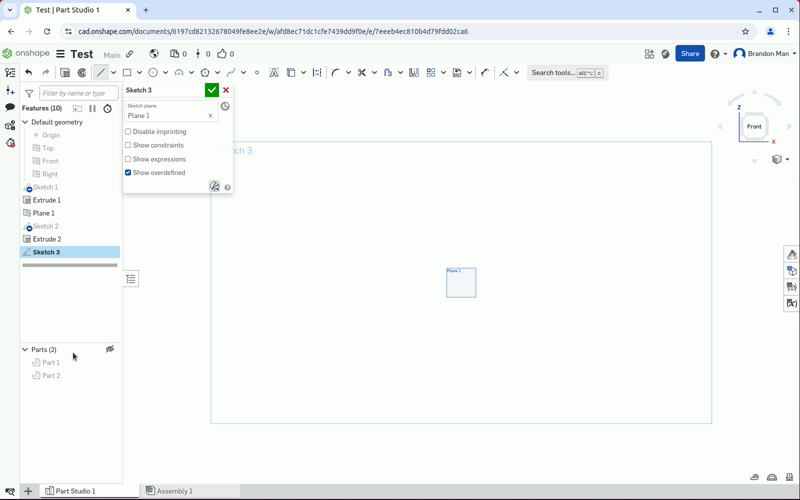
mouse_move(476, 295)
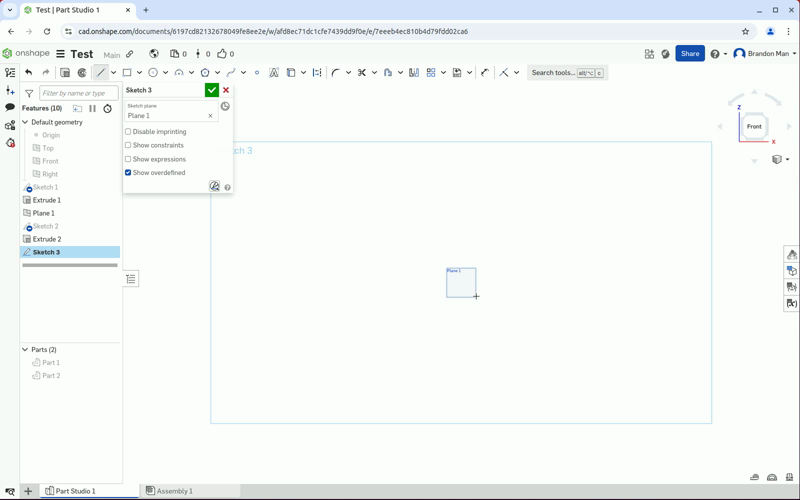
click(476, 295)
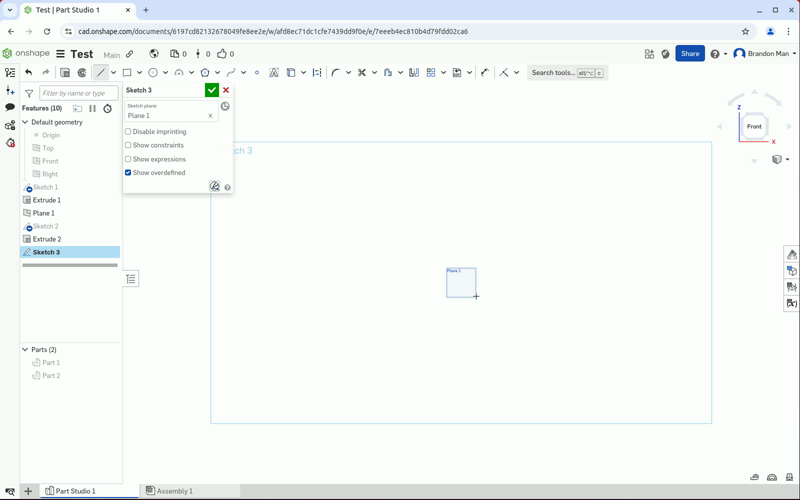
key_up(shift)
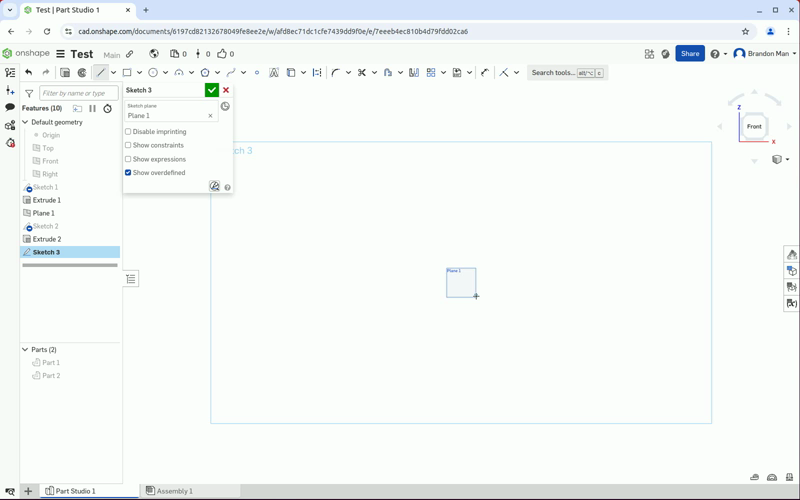
key_down(shift)
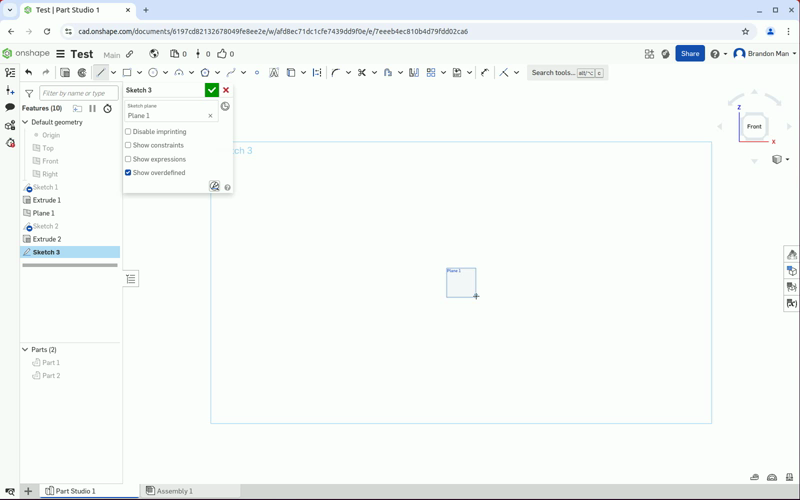
mouse_move(506, 295)
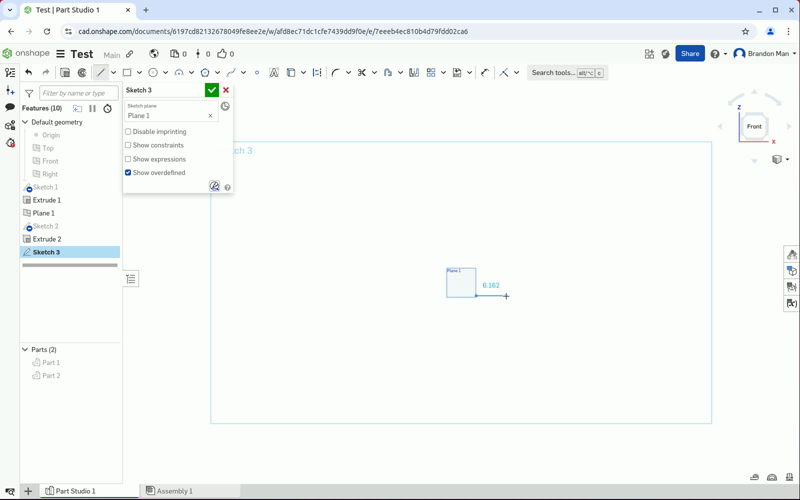
mouse_move(495, 295)
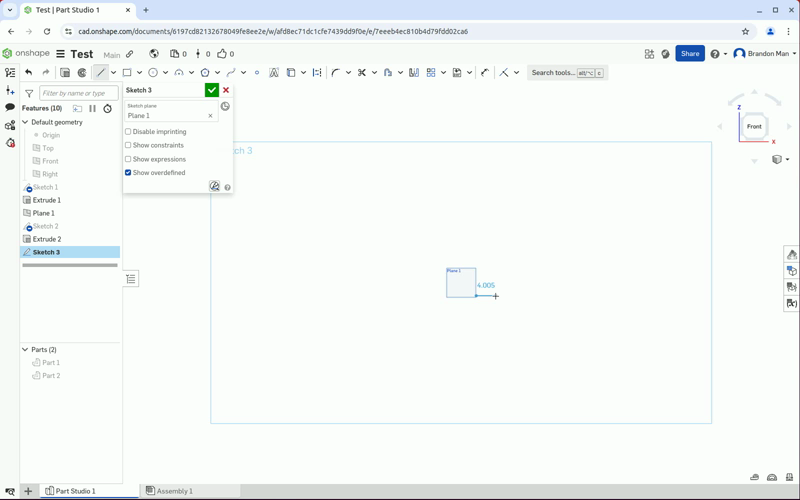
click(495, 295)
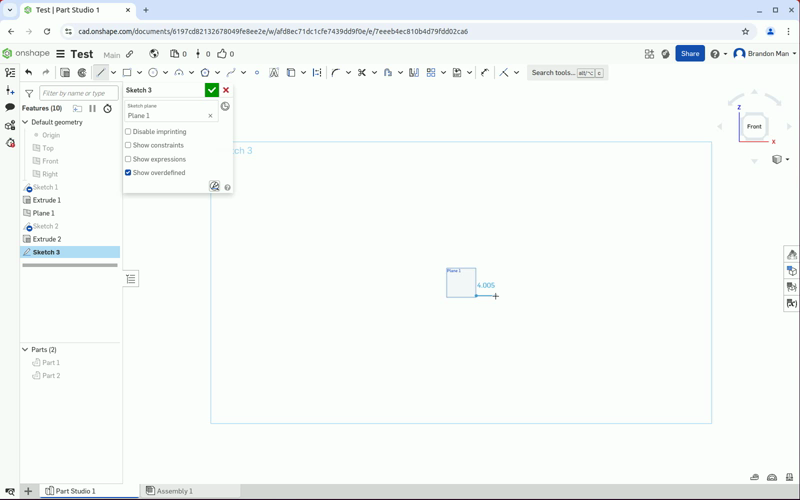
key_up(shift)
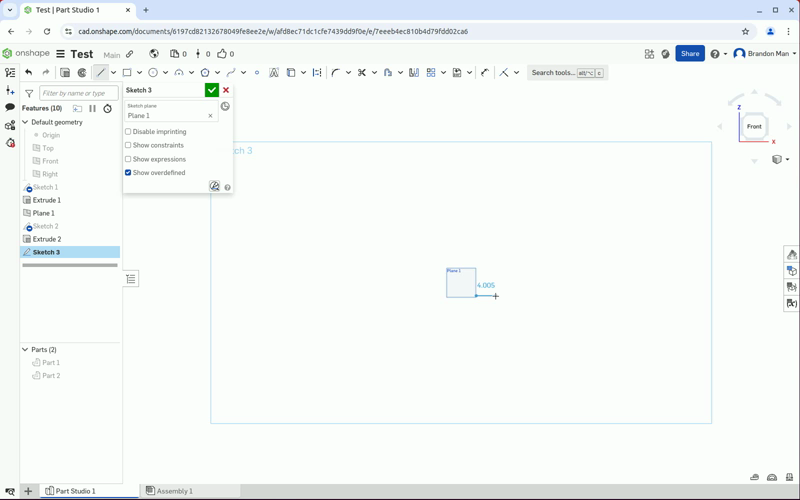
key_down(shift)
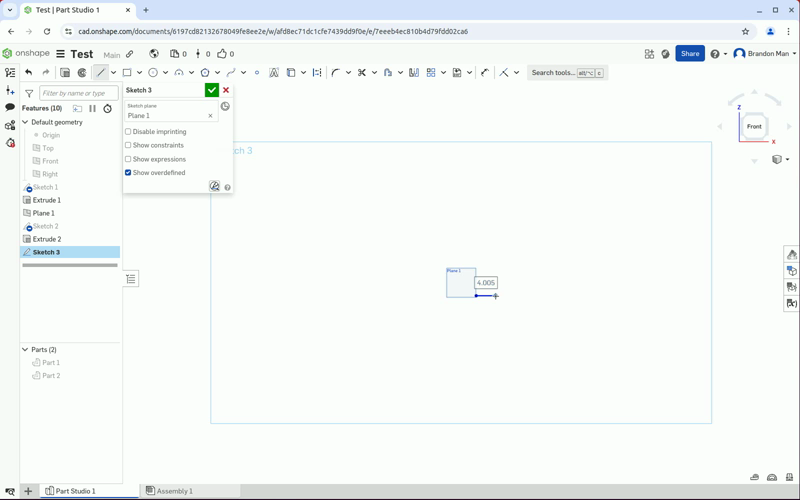
mouse_move(525, 295)
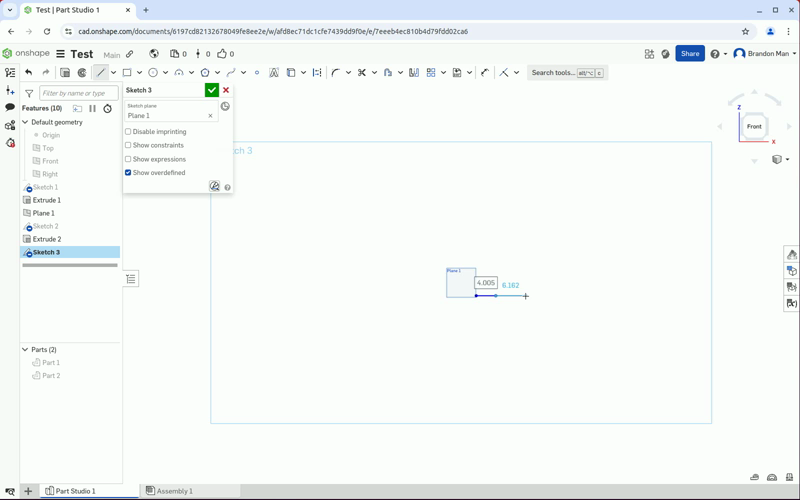
mouse_move(495, 283)
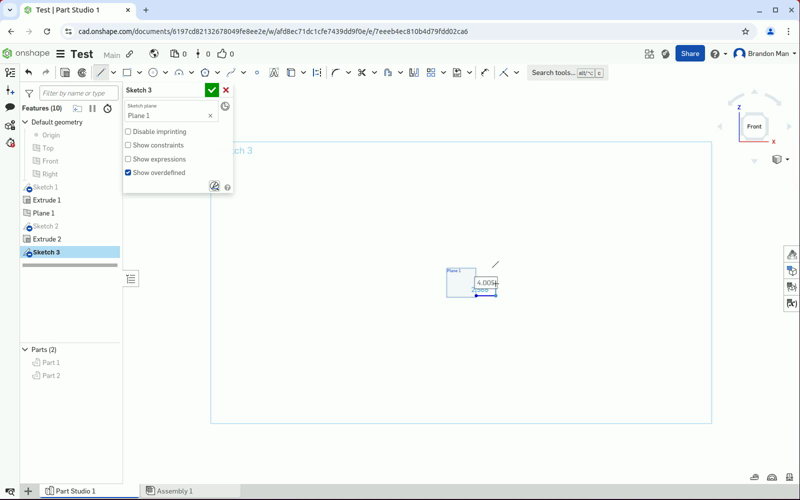
click(495, 283)
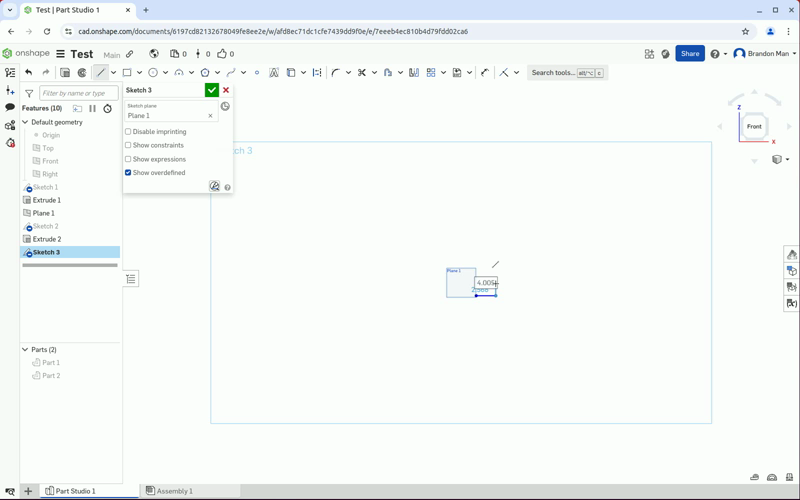
key_up(shift)
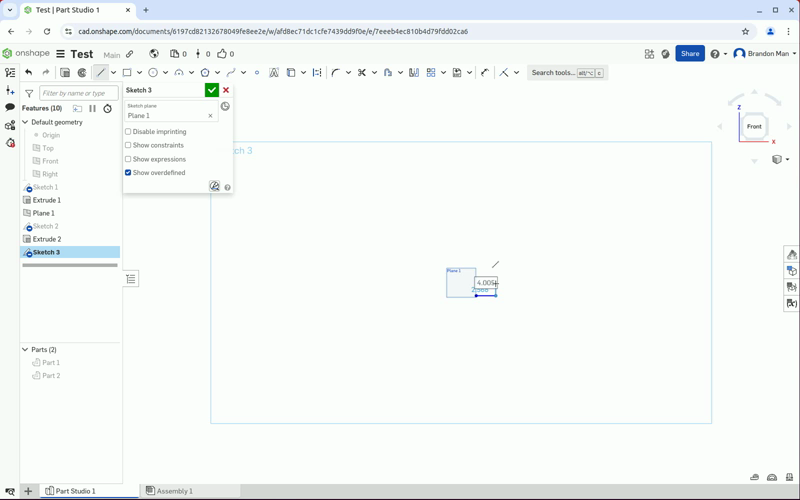
key_down(shift)
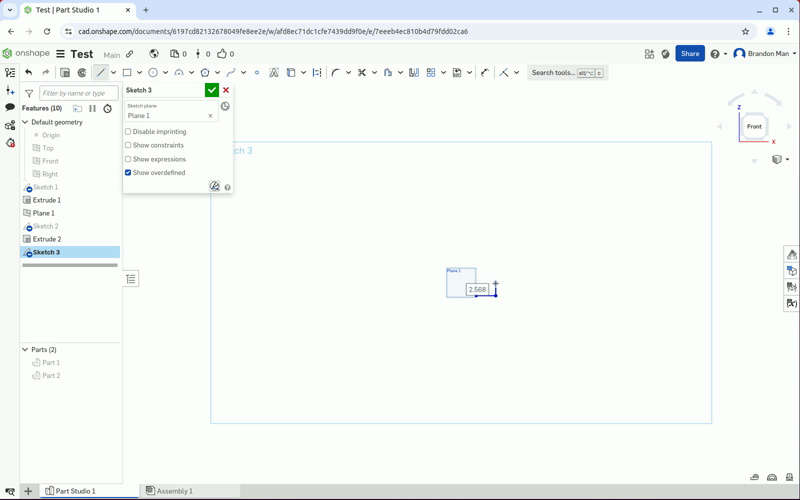
mouse_move(525, 283)
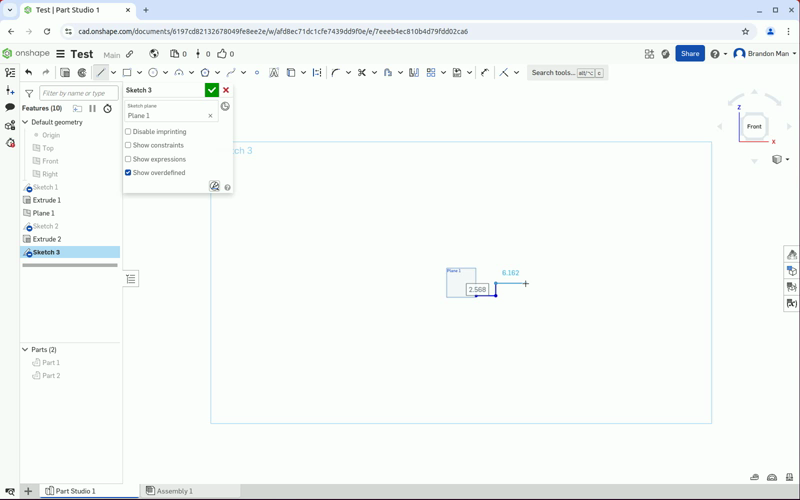
mouse_move(476, 283)
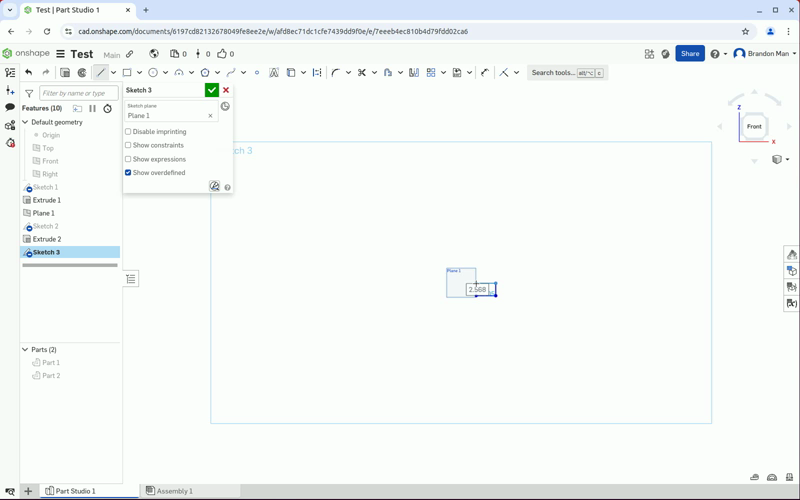
click(476, 283)
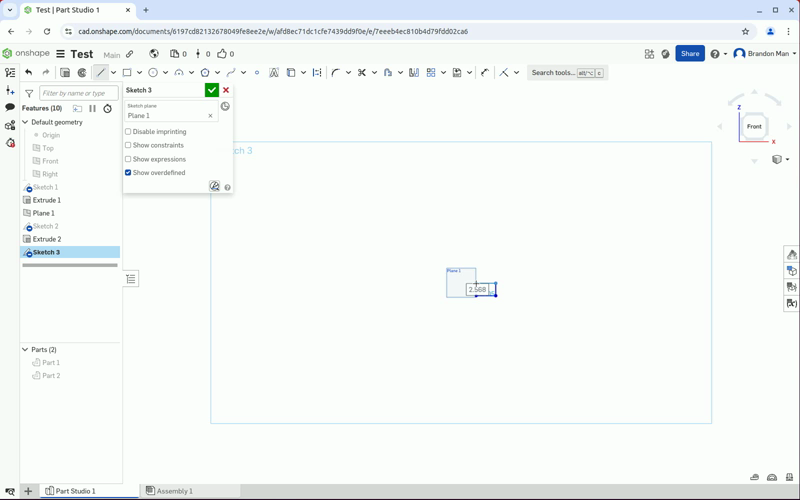
key_up(shift)
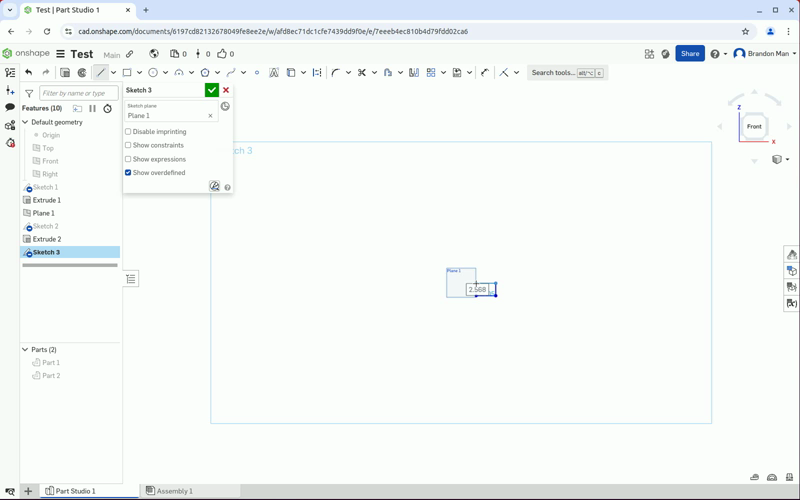
mouse_move(506, 283)
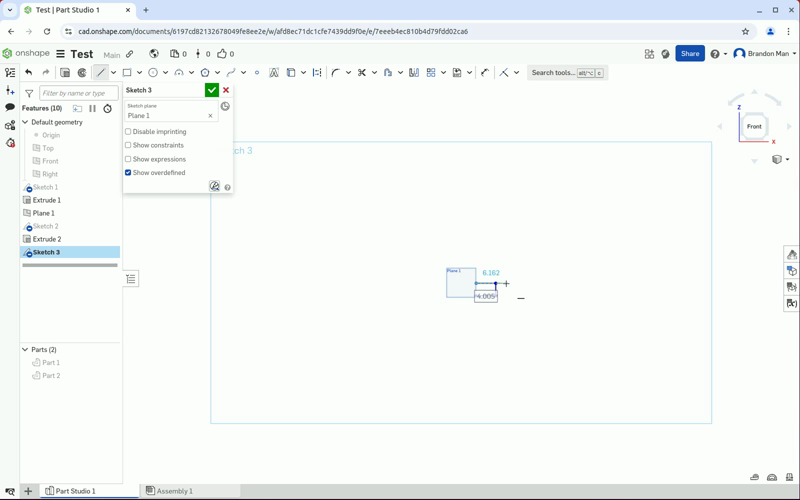
key_down(shift)
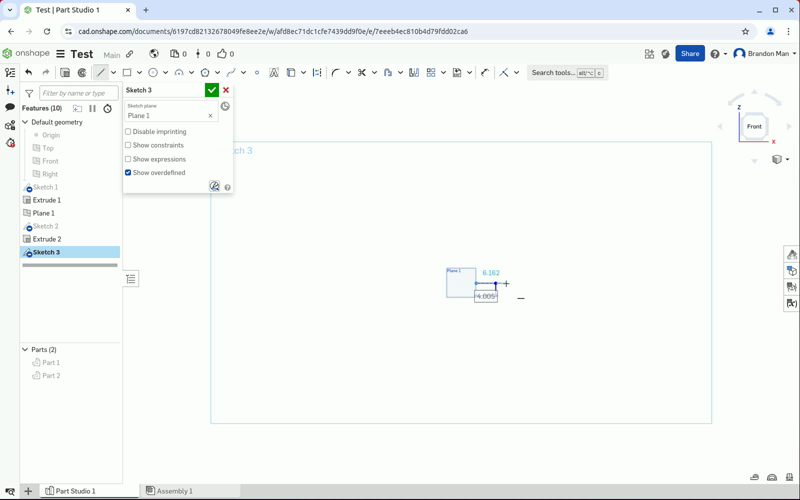
mouse_move(476, 295)
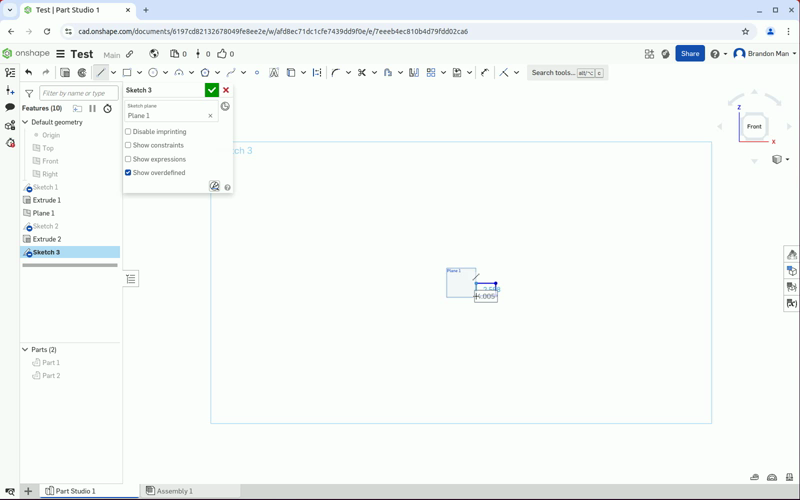
key_up(shift)
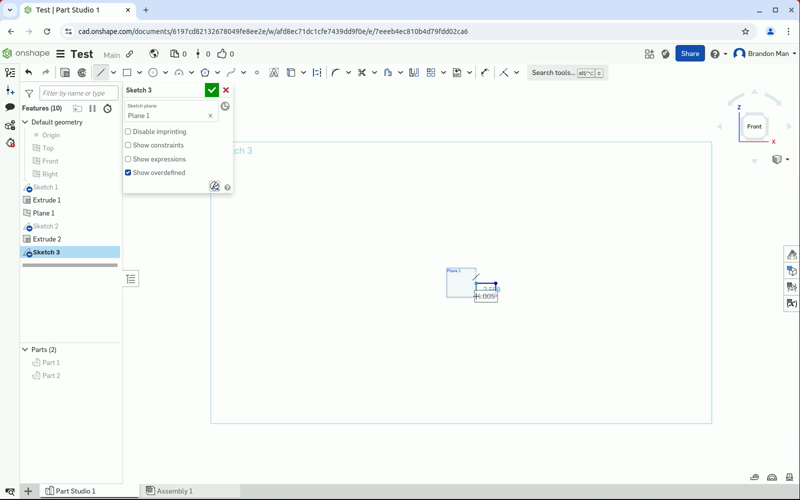
click(476, 295)
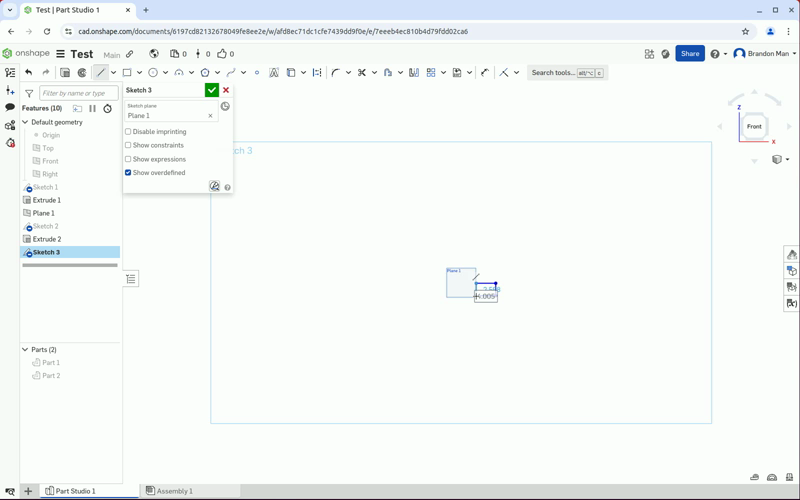
key(esc)
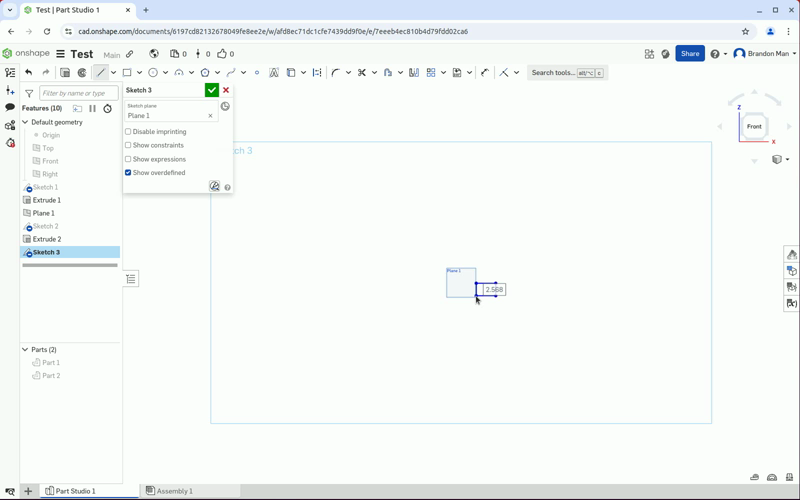
mouse_move(481, 291)
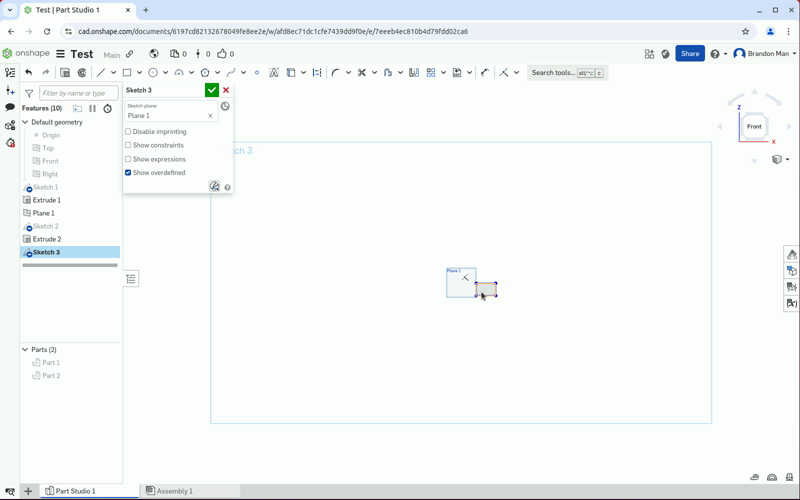
scroll(6)
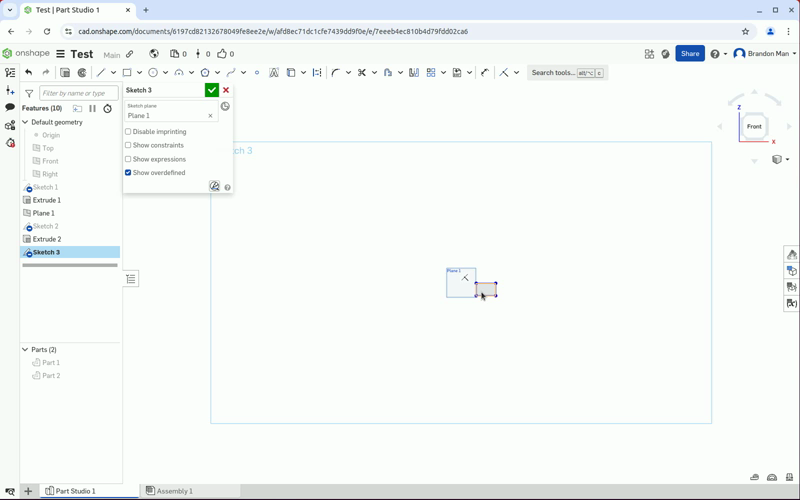
scroll(6)
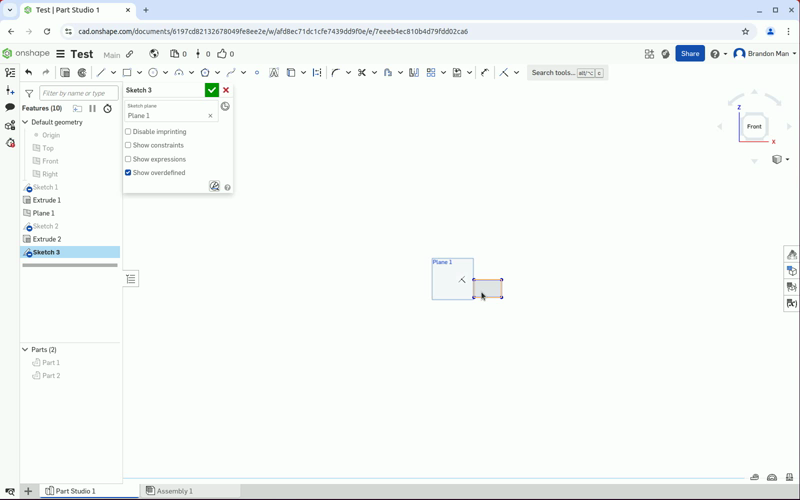
scroll(6)
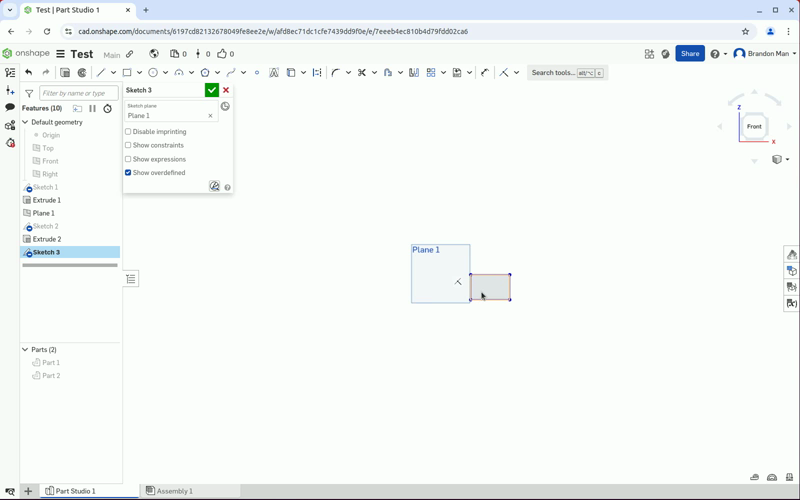
scroll(6)
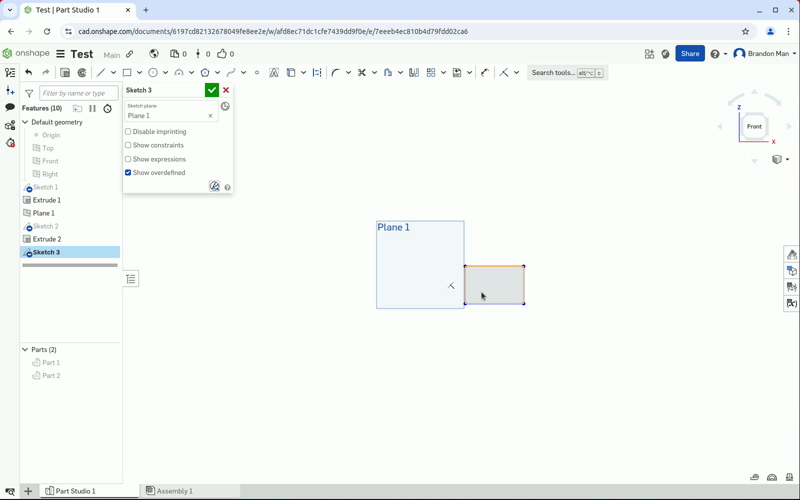
scroll(6)
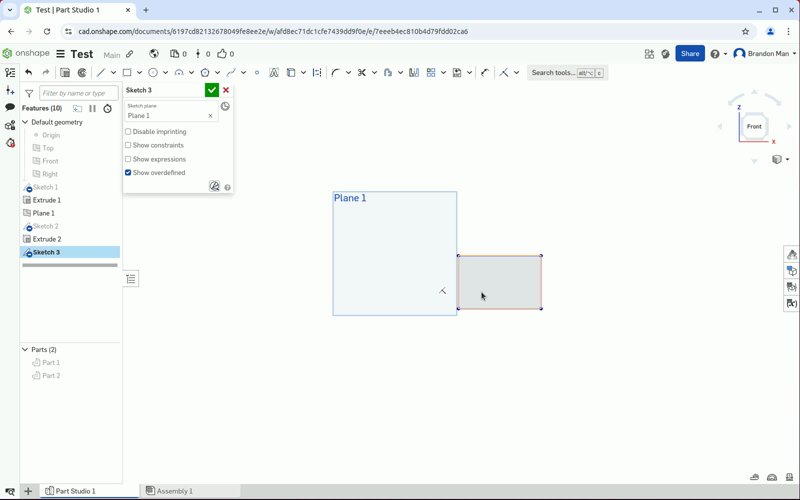
scroll(6)
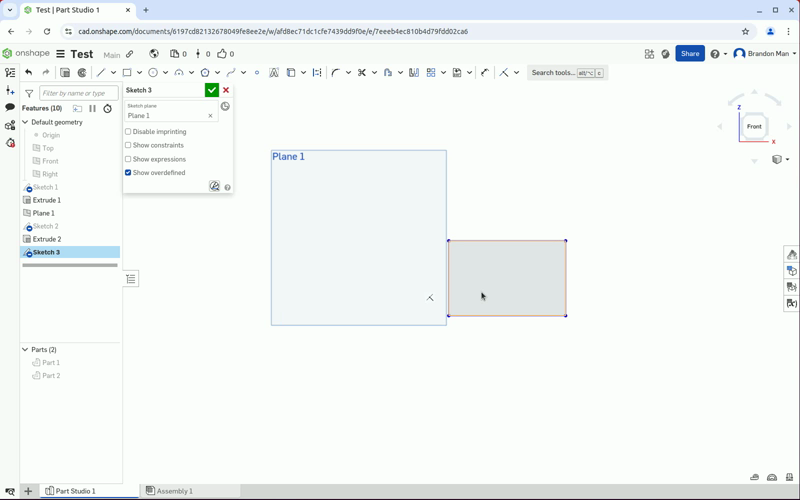
scroll(6)
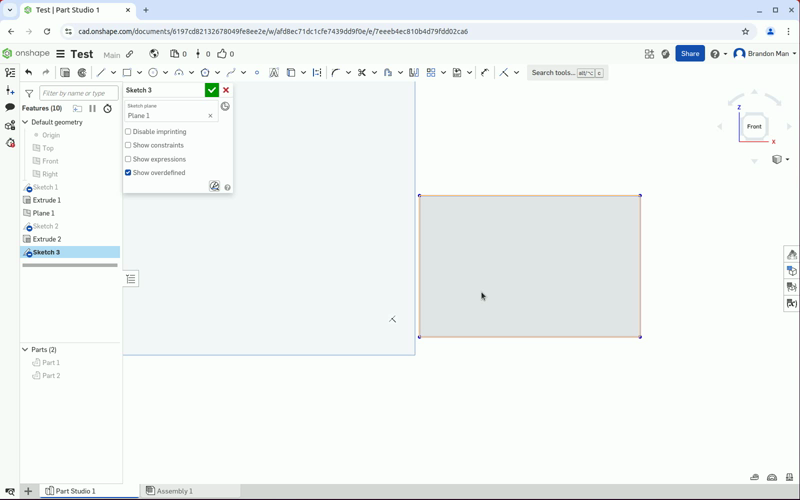
click(481, 291)
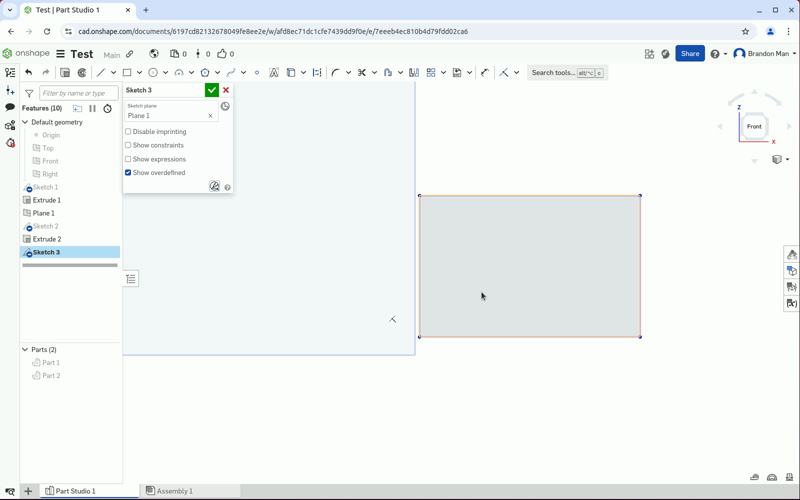
scroll(-6)
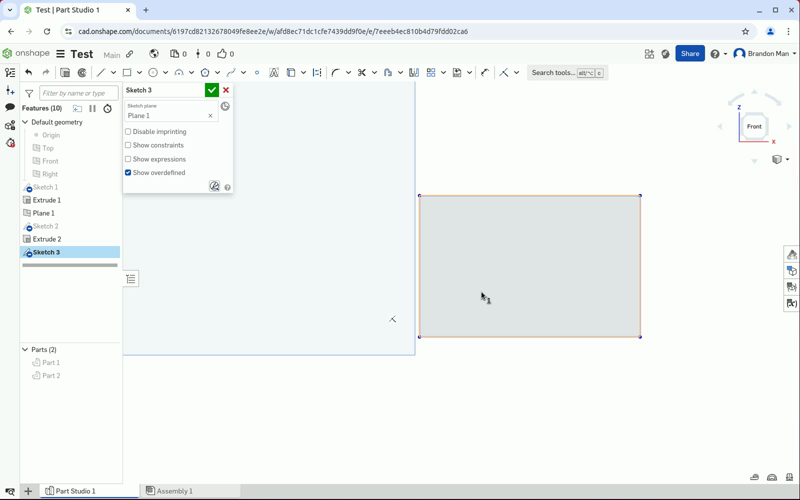
scroll(-6)
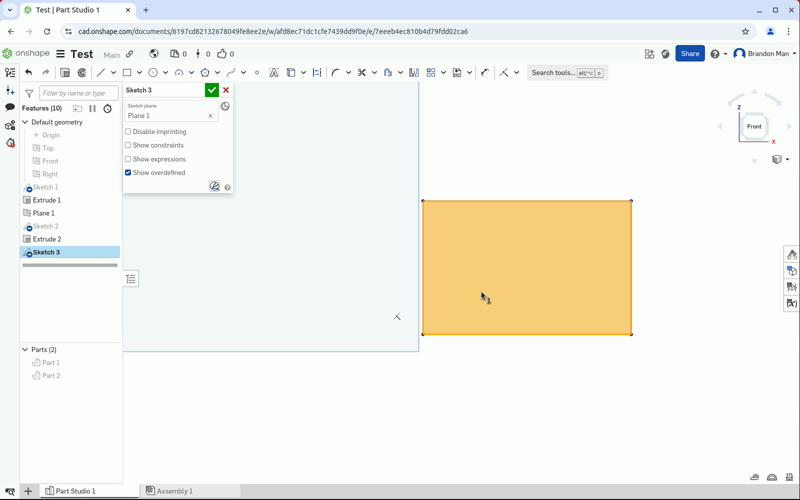
scroll(-6)
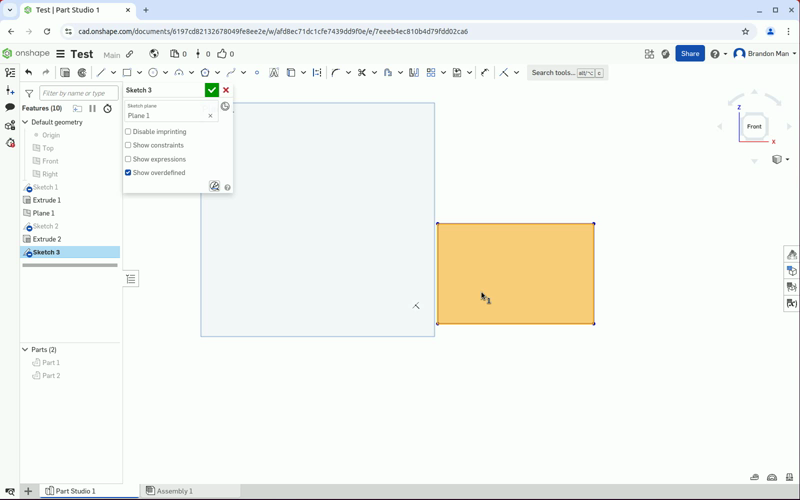
scroll(-6)
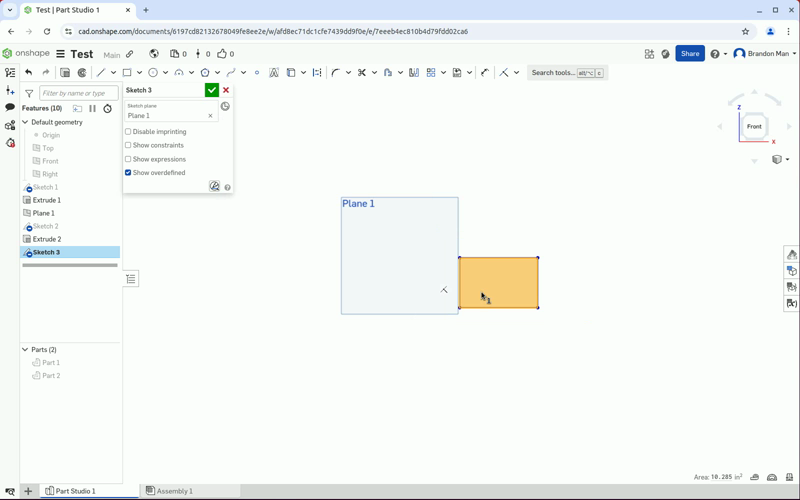
scroll(-6)
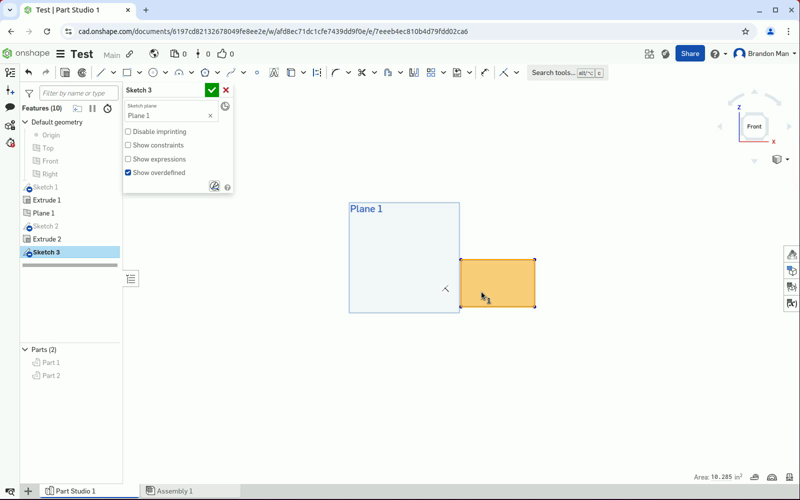
scroll(-6)
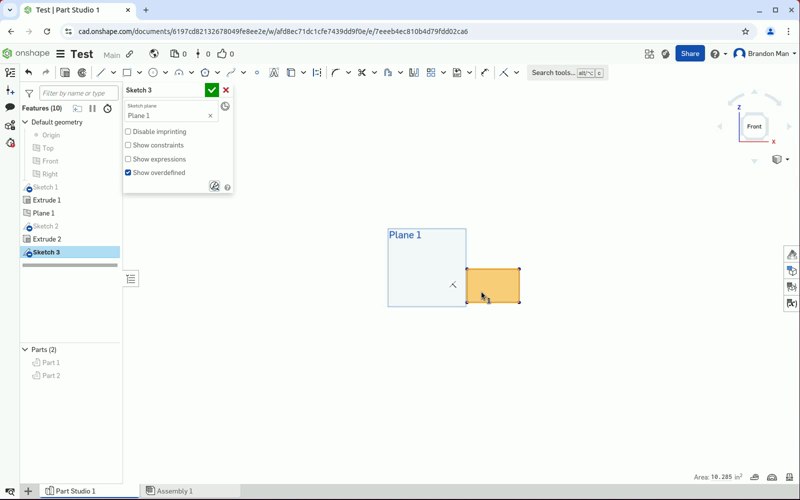
scroll(-6)
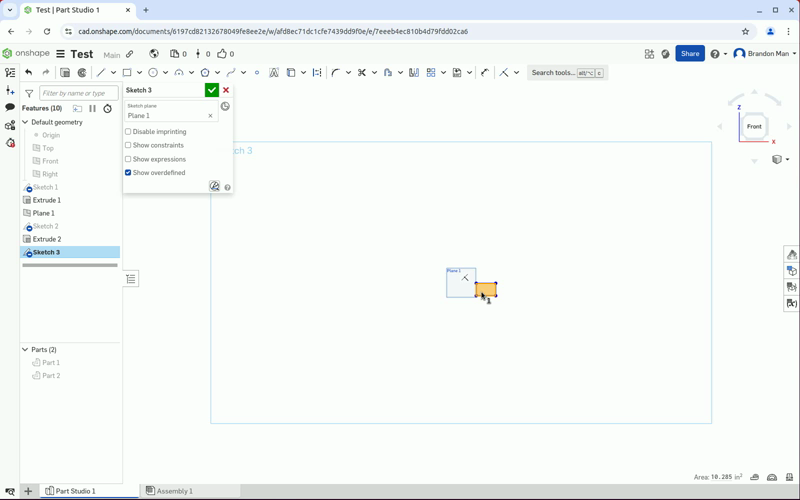
mouse_move(73, 352)
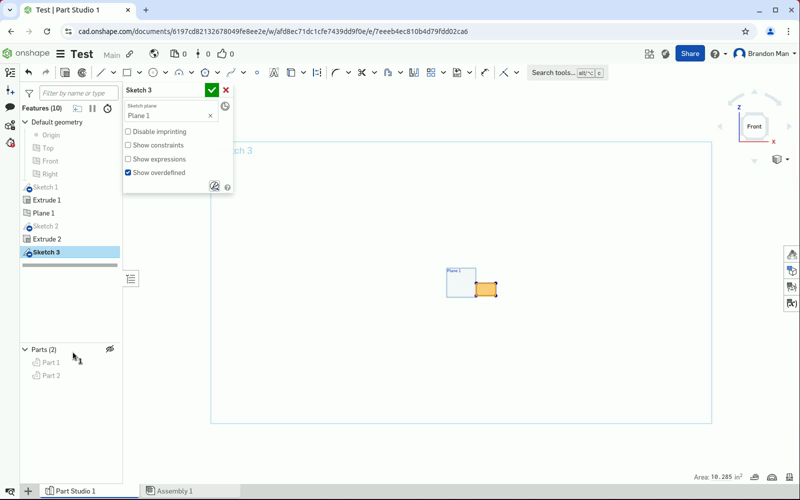
key(shift+y)
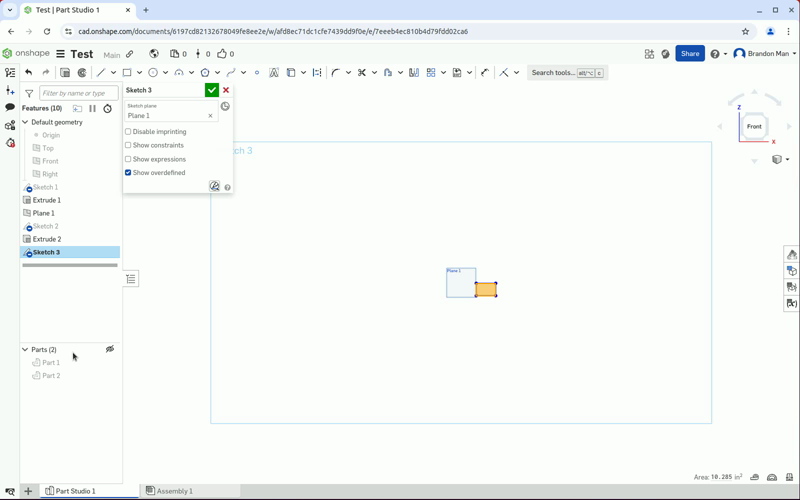
key(shift+e)
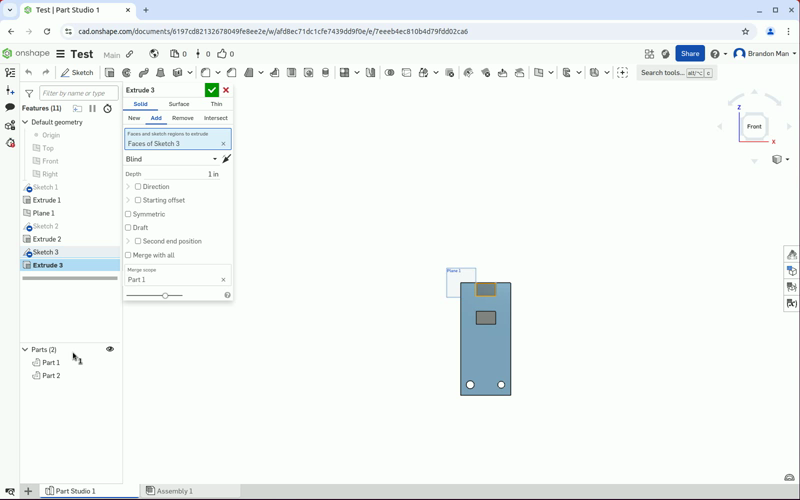
mouse_move(143, 106)
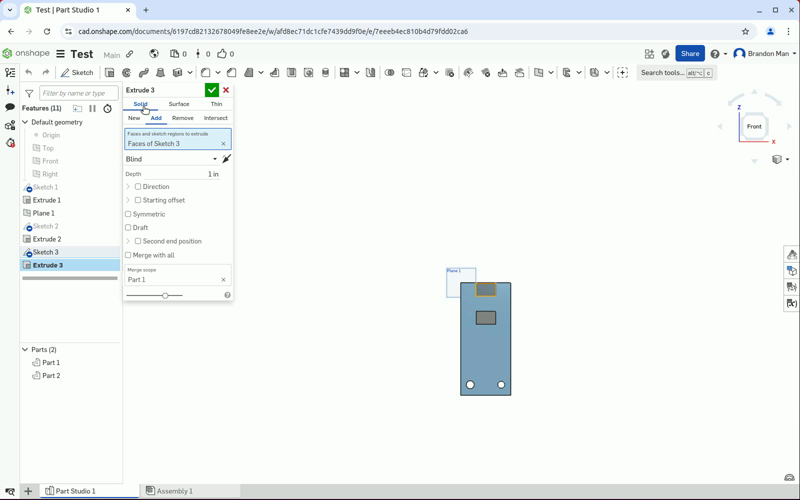
click(143, 106)
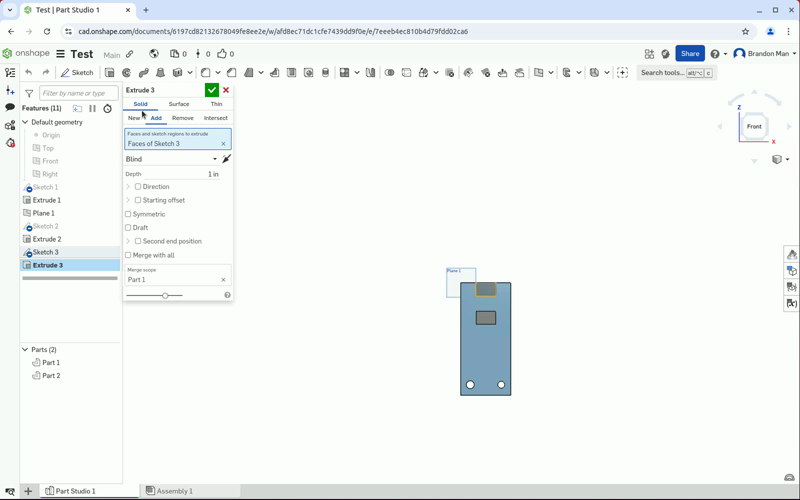
mouse_move(137, 120)
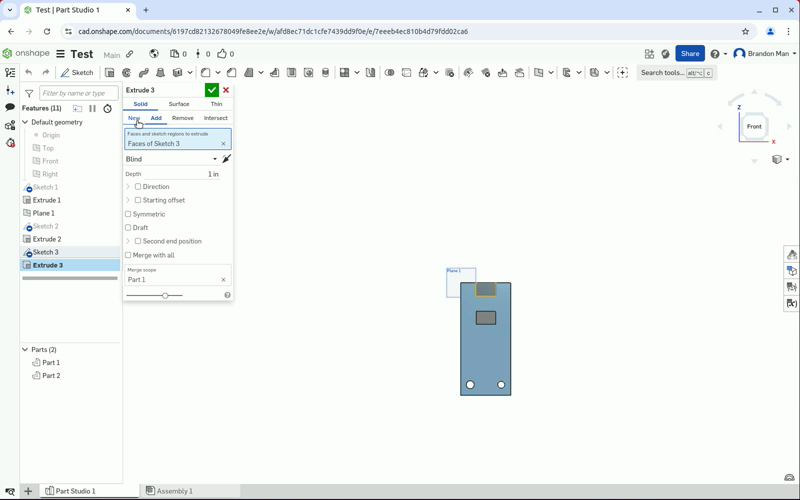
click(137, 120)
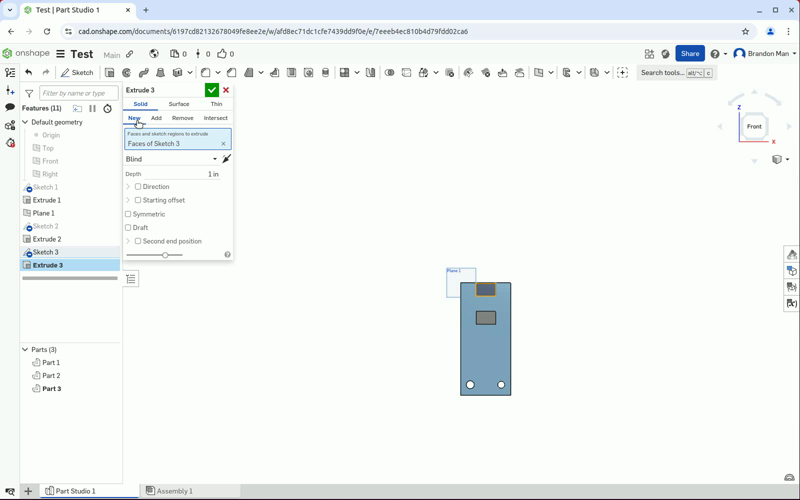
key(tab, 4)
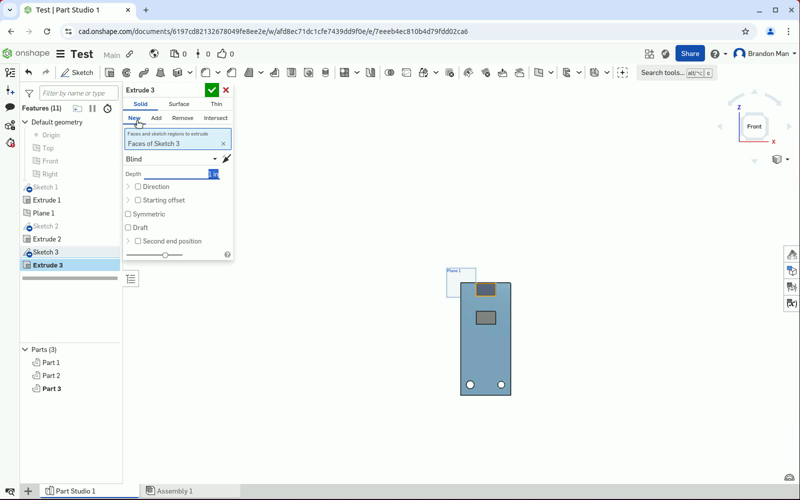
text(6.499)
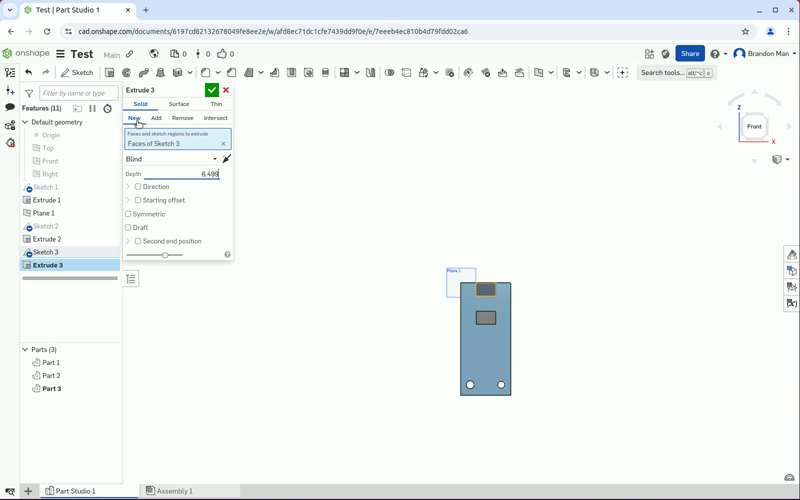
key(enter)
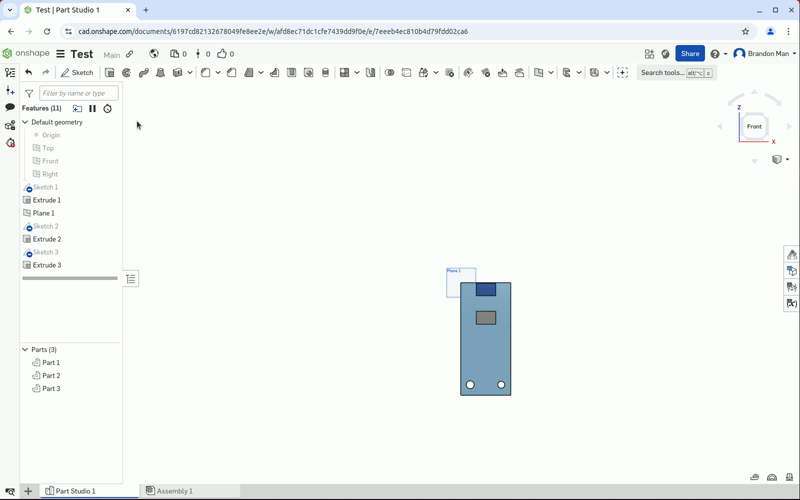
key(shift+h)
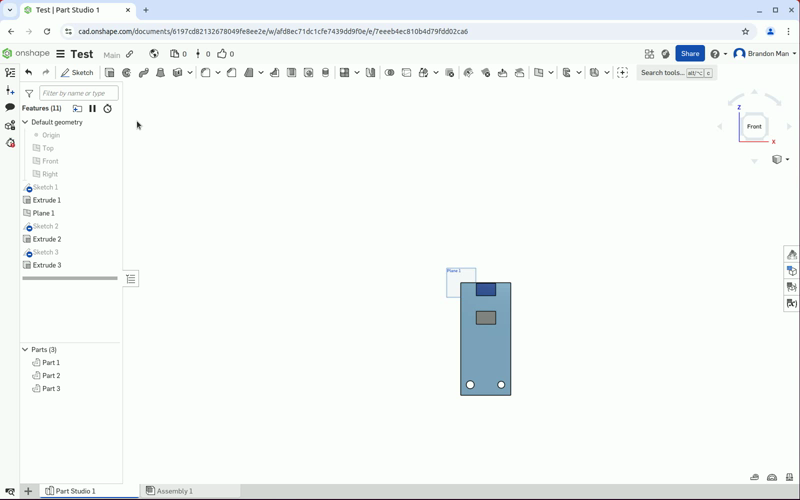
key(shift+h)
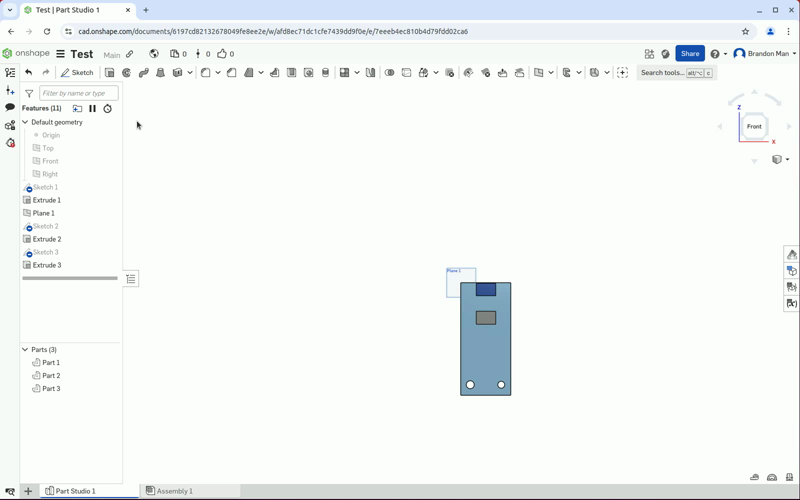
mouse_move(73, 189)
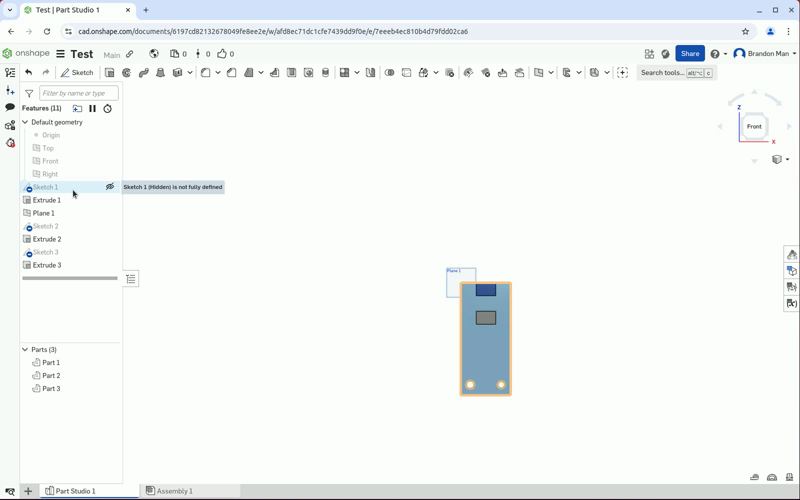
click(73, 189)
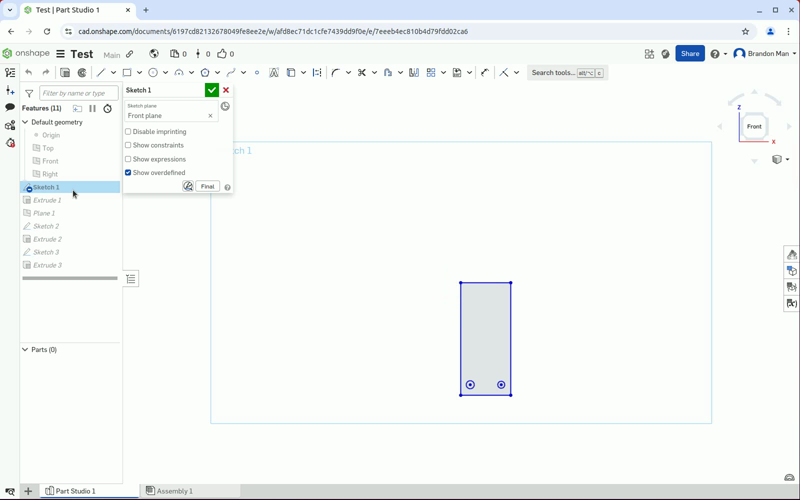
mouse_move(229, 92)
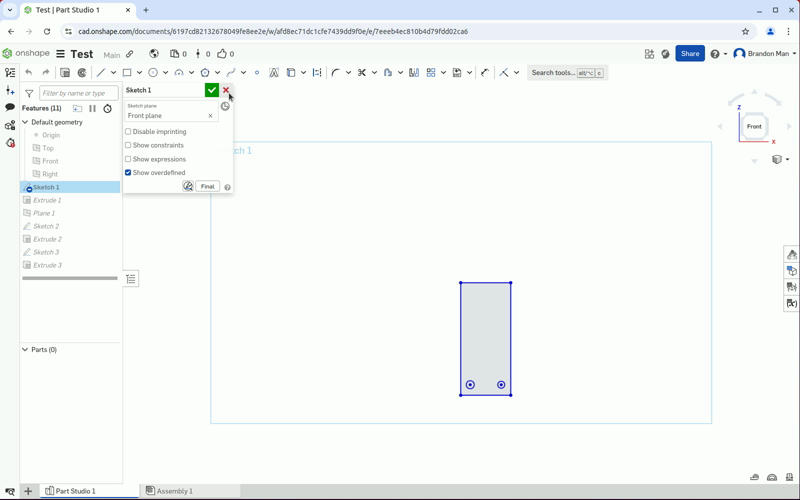
click(229, 92)
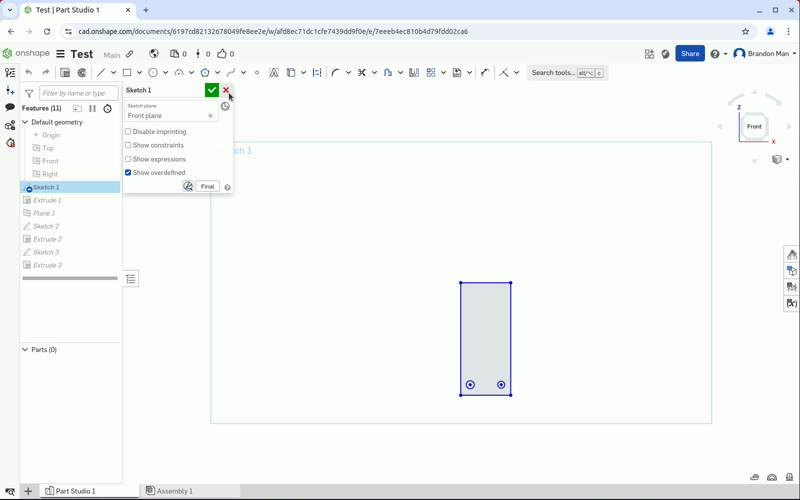
key(shift+s)
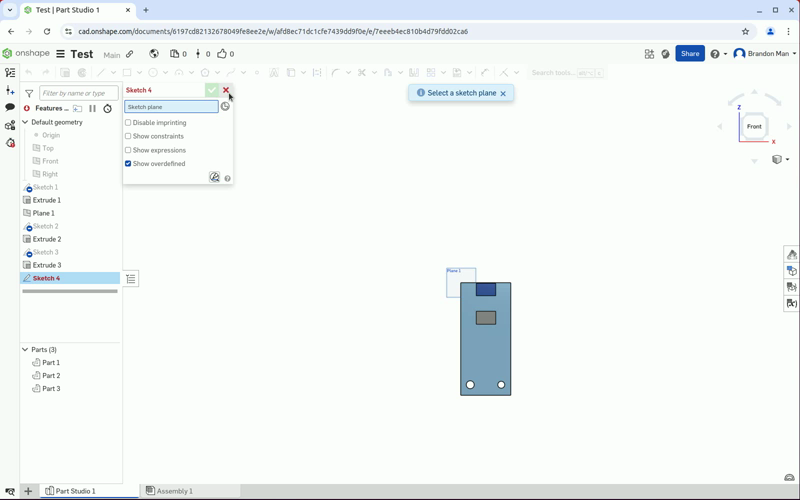
mouse_move(73, 215)
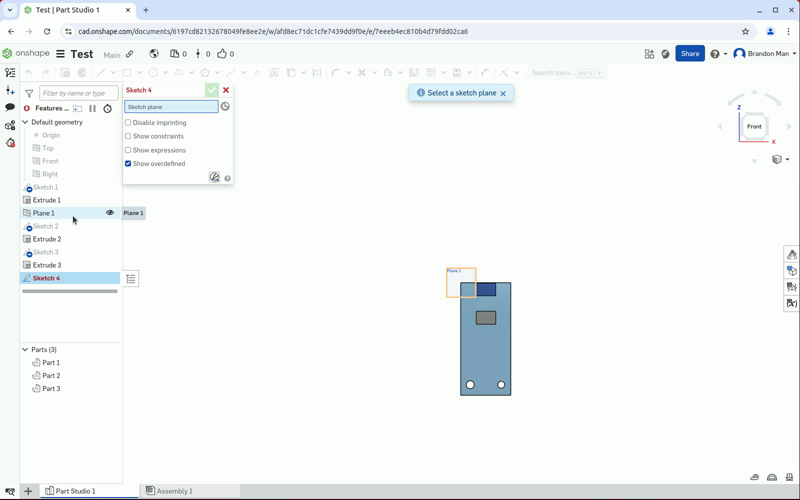
click(73, 215)
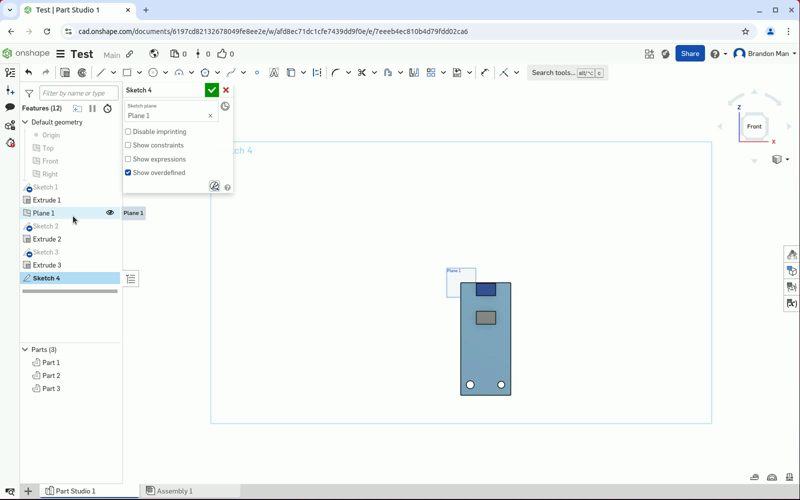
mouse_move(73, 352)
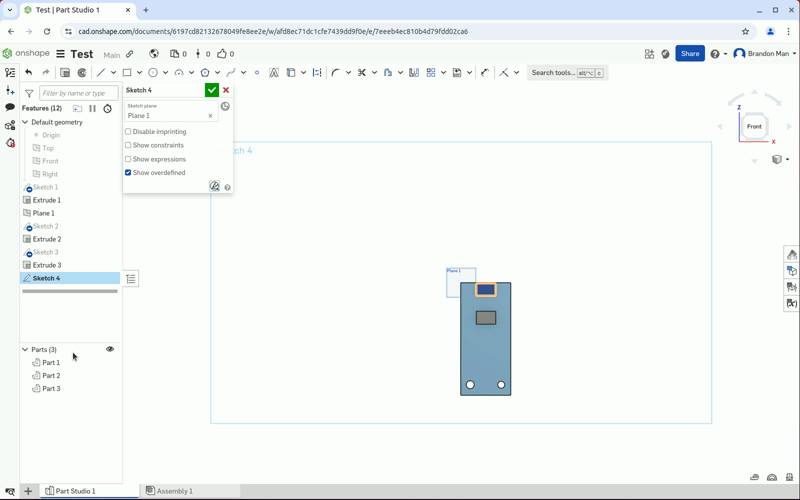
key(y)
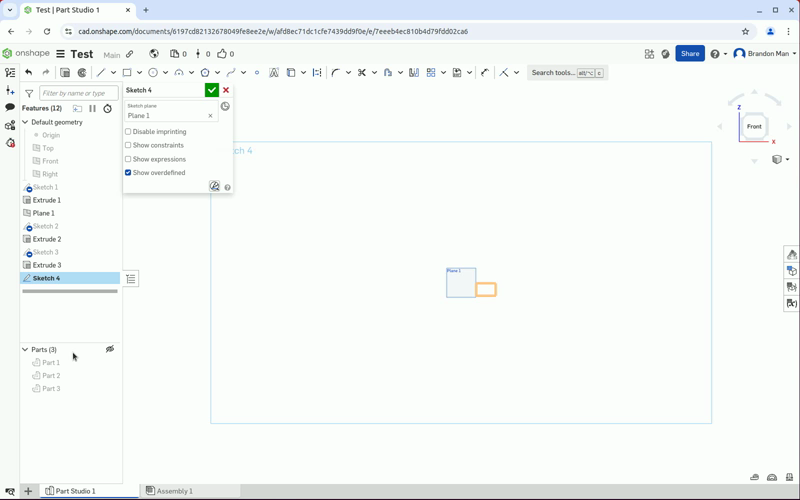
key(l)
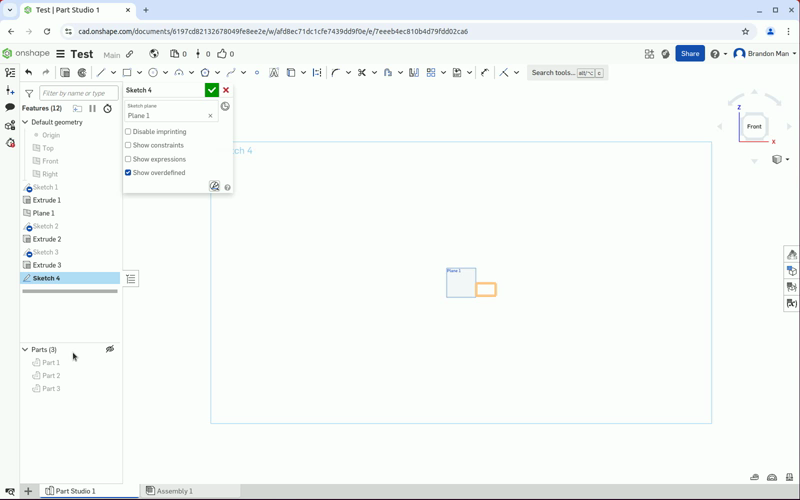
key_down(shift)
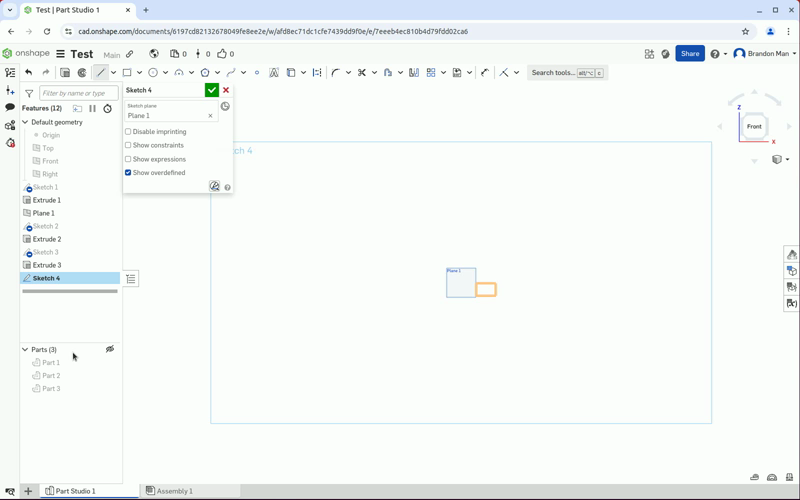
mouse_move(476, 312)
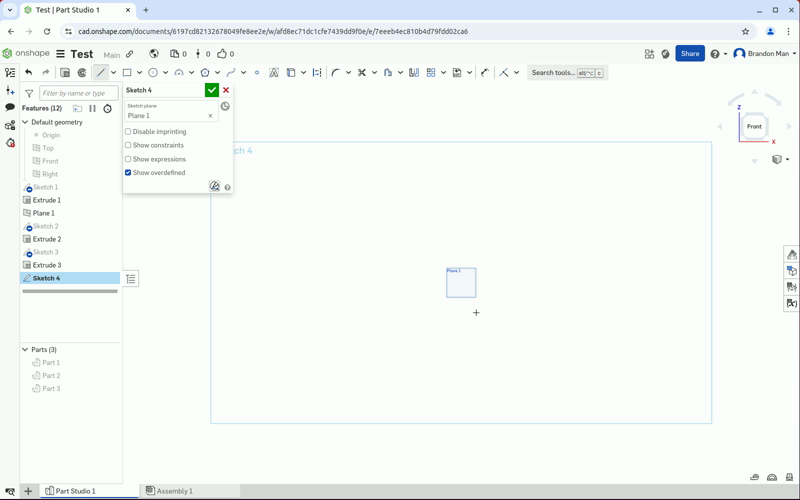
click(476, 312)
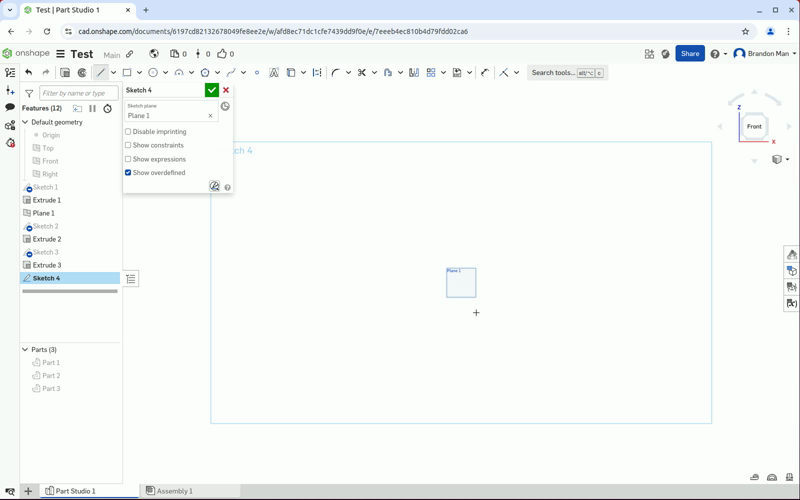
key_up(shift)
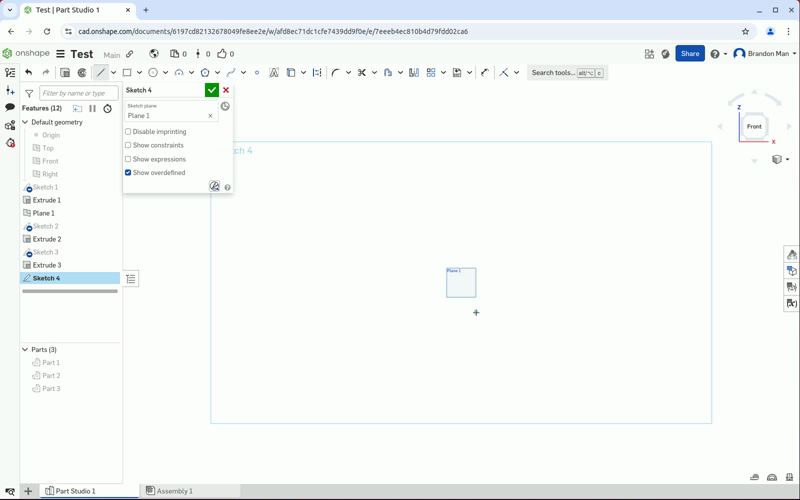
key_down(shift)
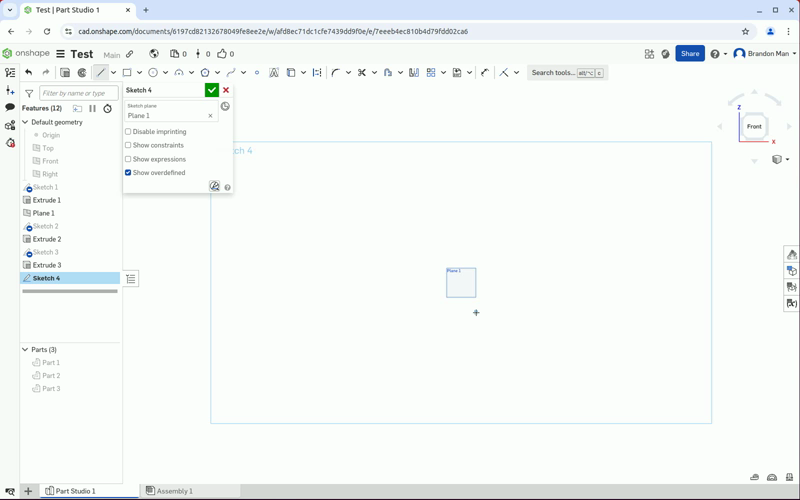
mouse_move(506, 312)
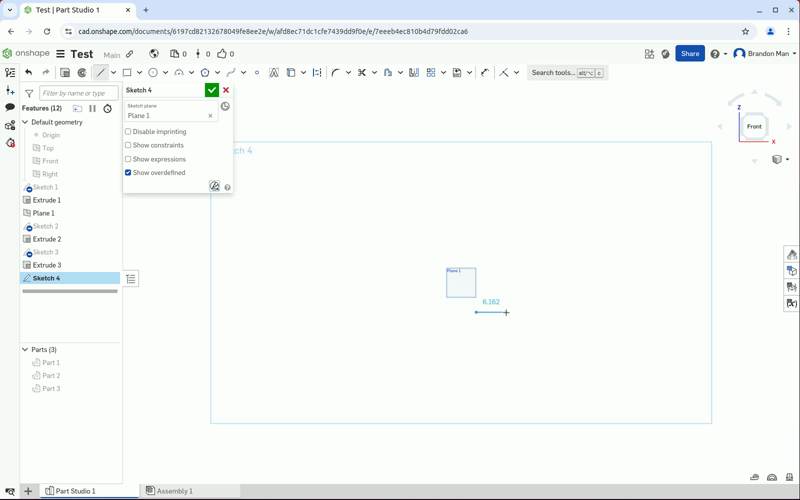
mouse_move(495, 312)
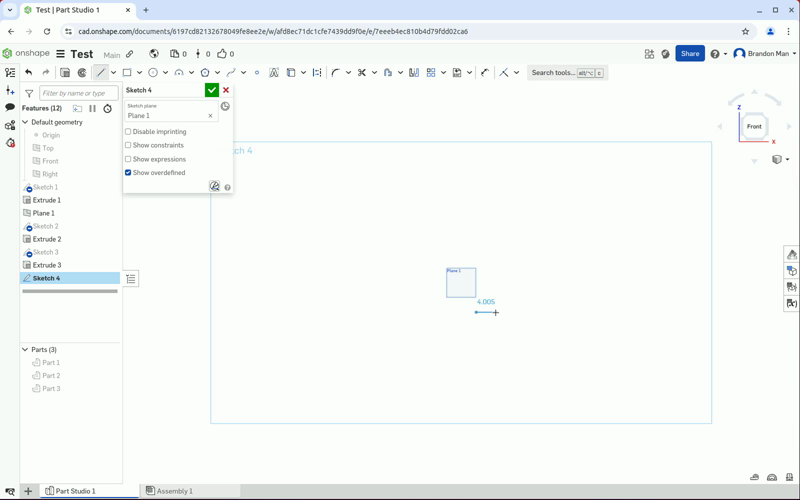
click(495, 312)
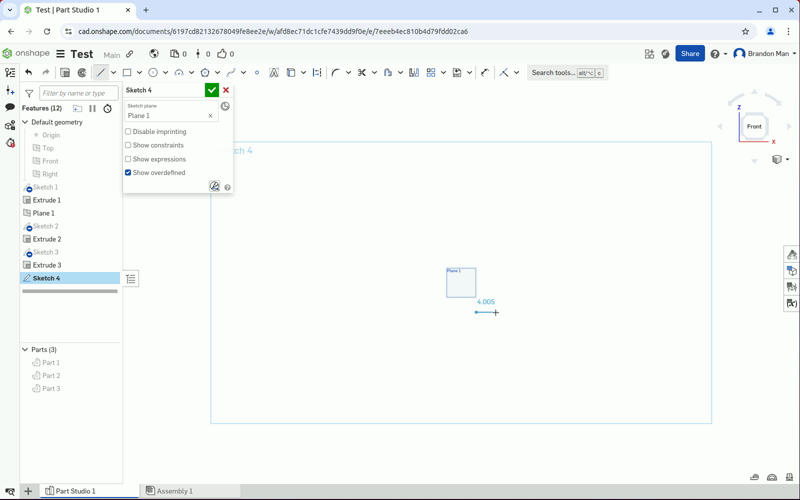
key_up(shift)
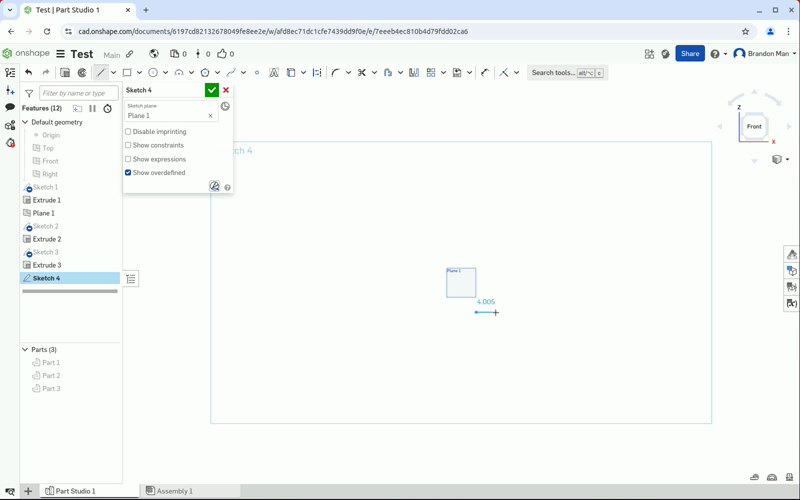
key_down(shift)
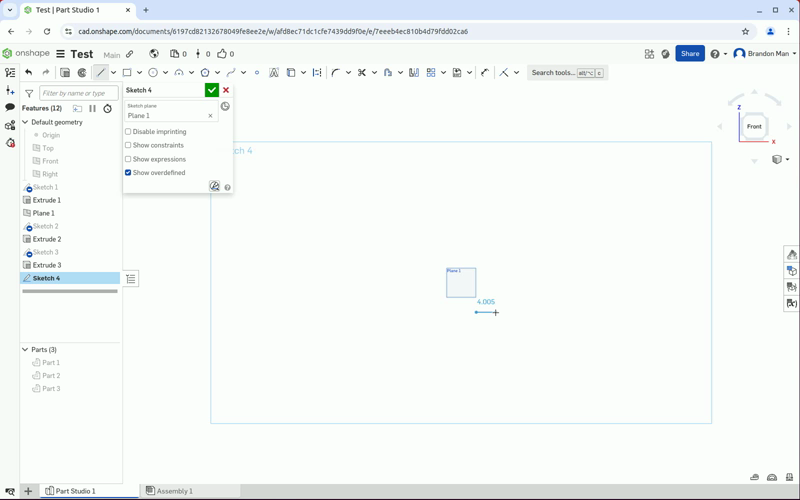
mouse_move(525, 312)
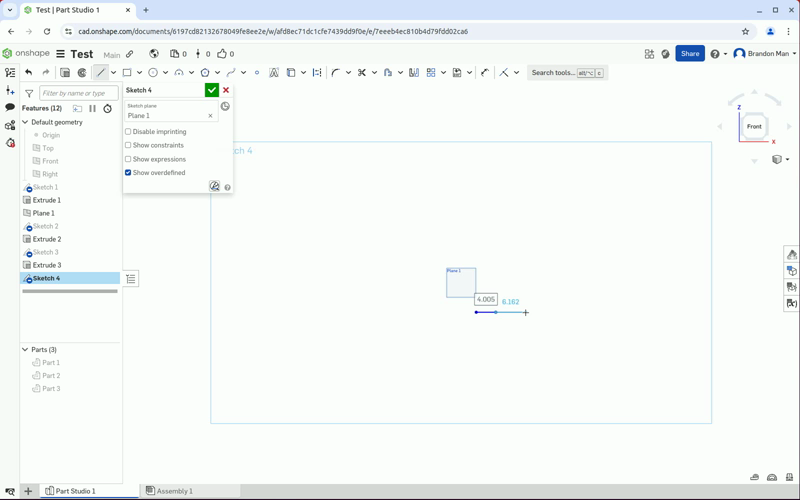
mouse_move(495, 295)
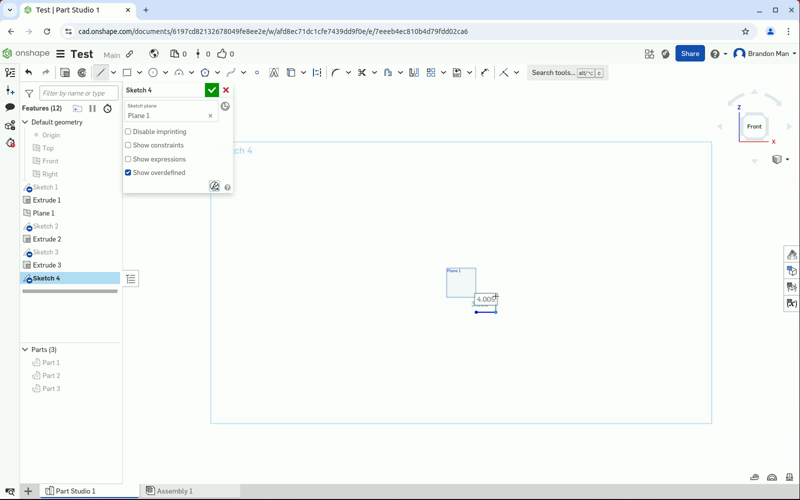
click(495, 295)
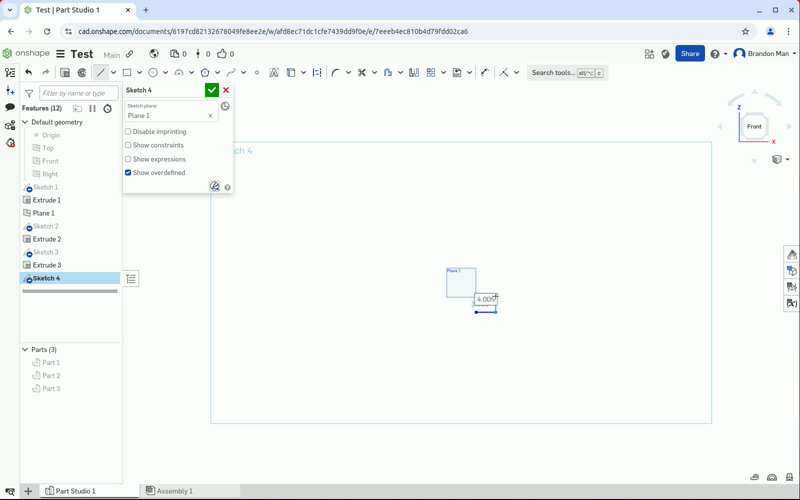
key_up(shift)
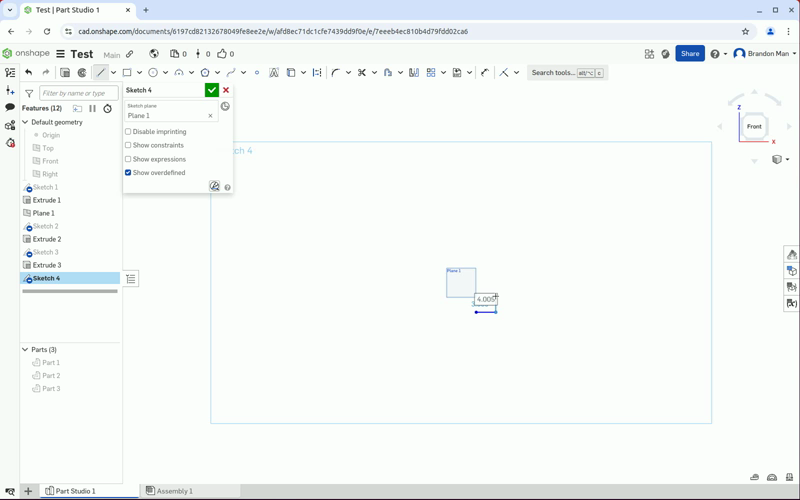
key_down(shift)
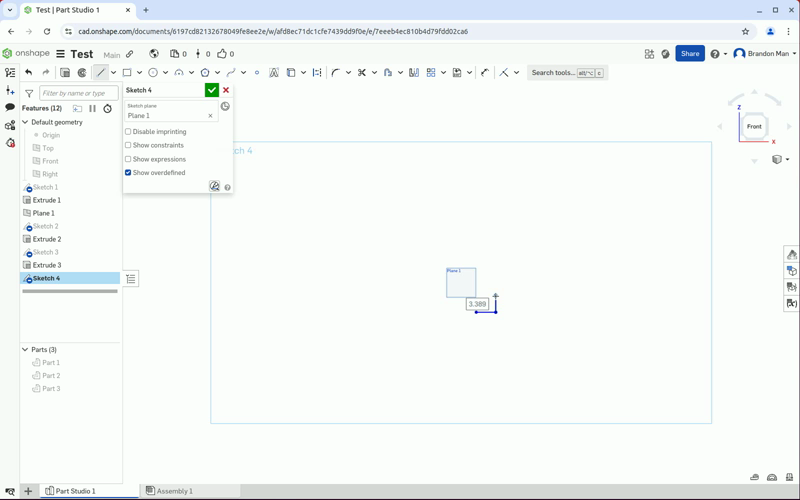
mouse_move(525, 295)
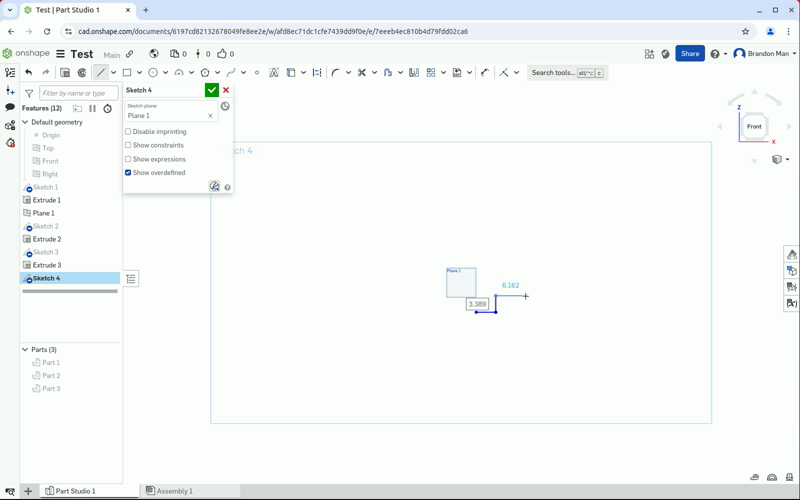
mouse_move(476, 295)
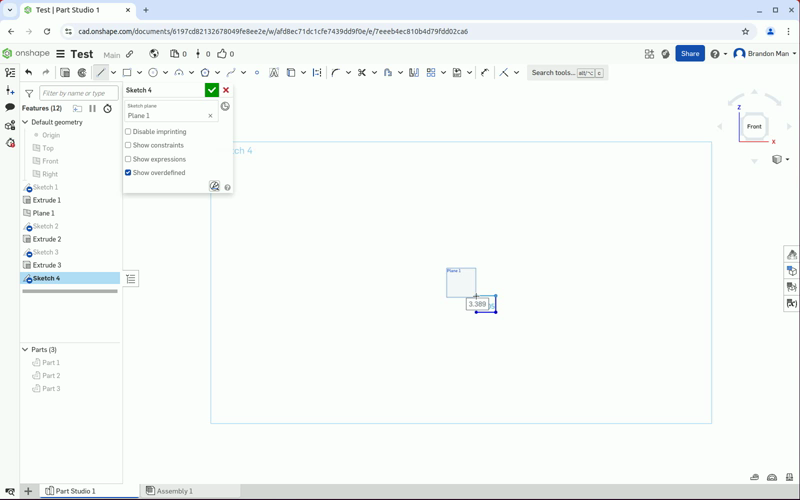
click(476, 295)
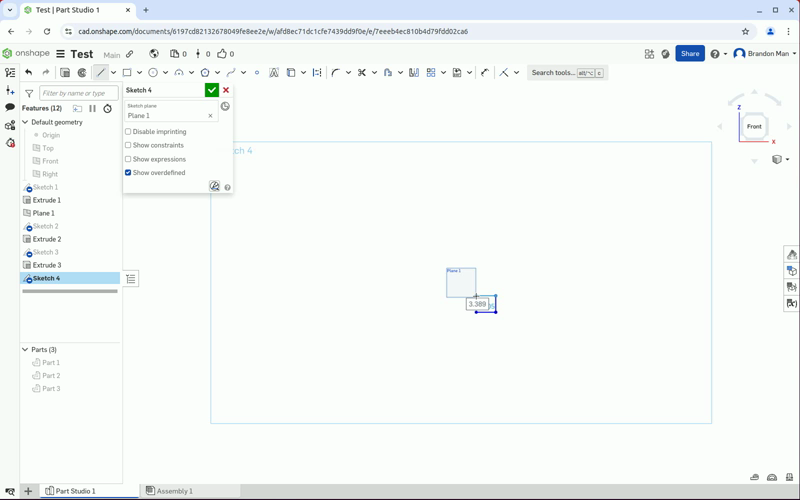
key_up(shift)
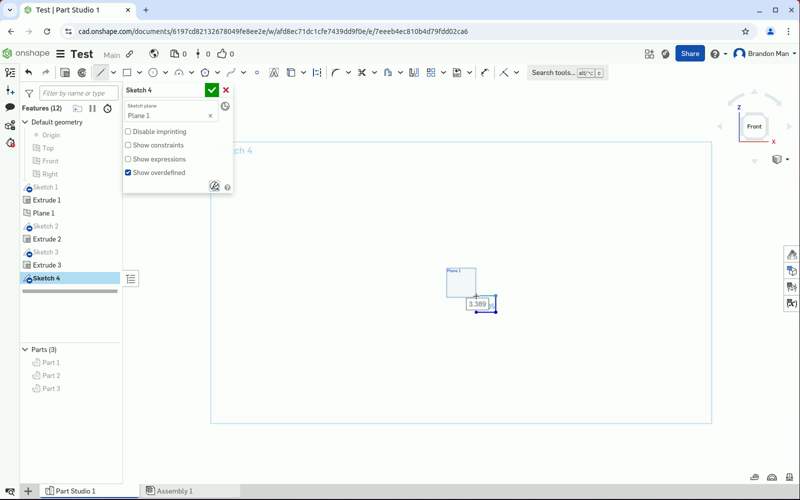
mouse_move(506, 295)
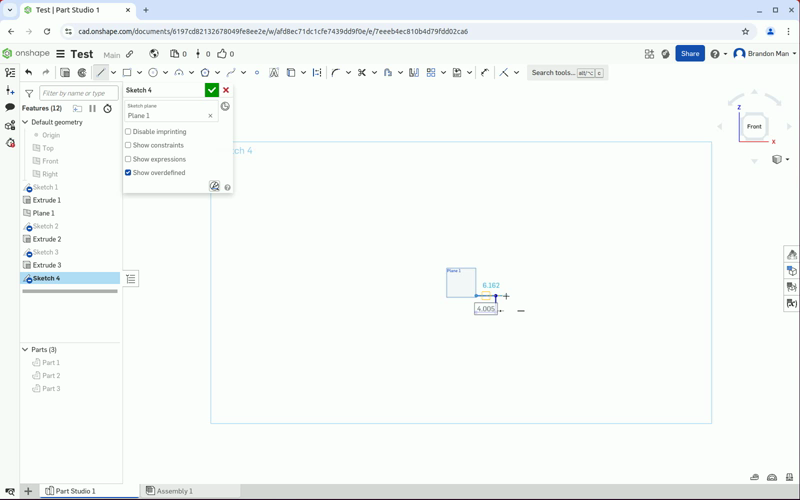
key_down(shift)
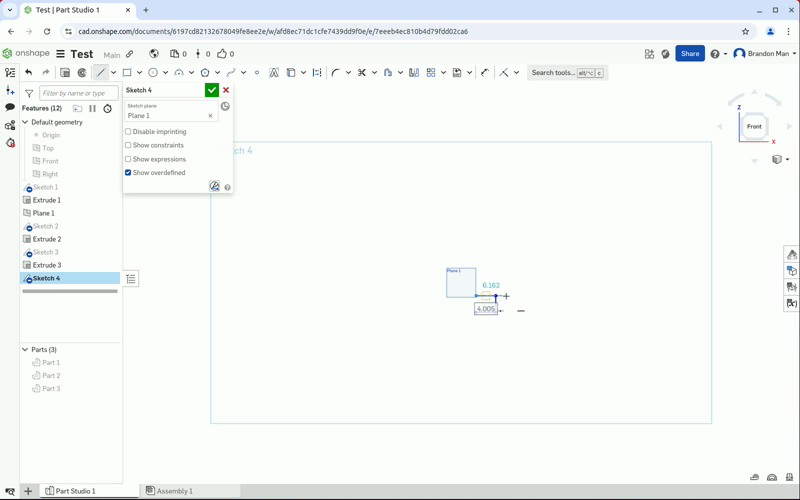
mouse_move(476, 312)
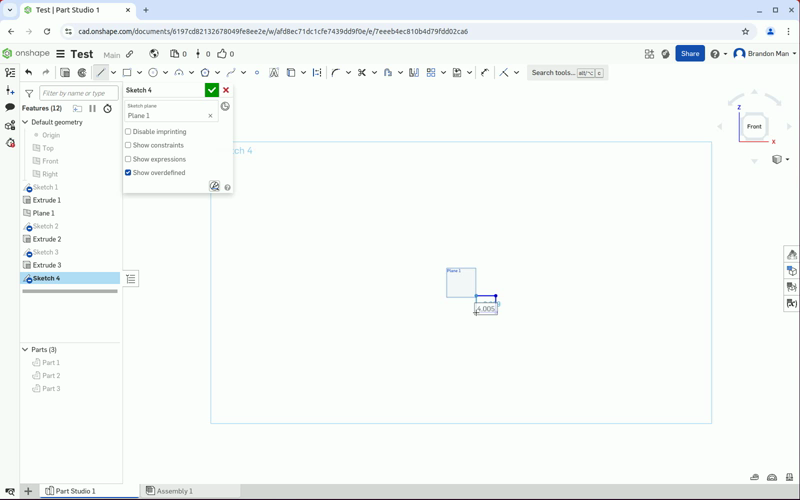
key_up(shift)
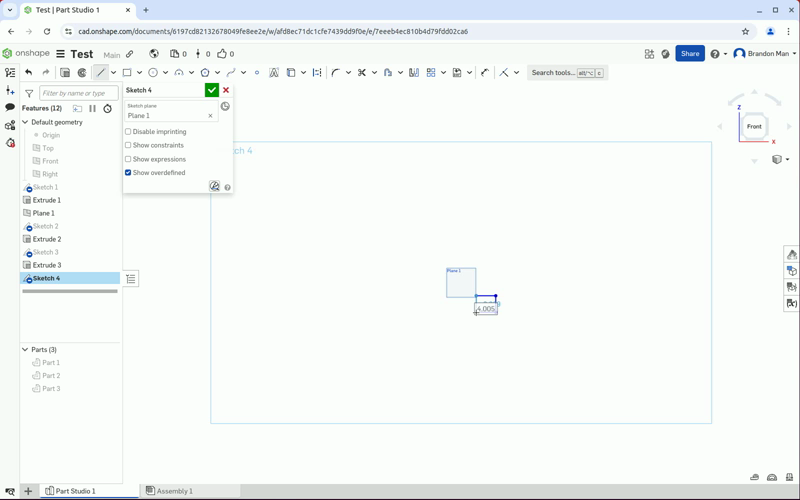
click(476, 312)
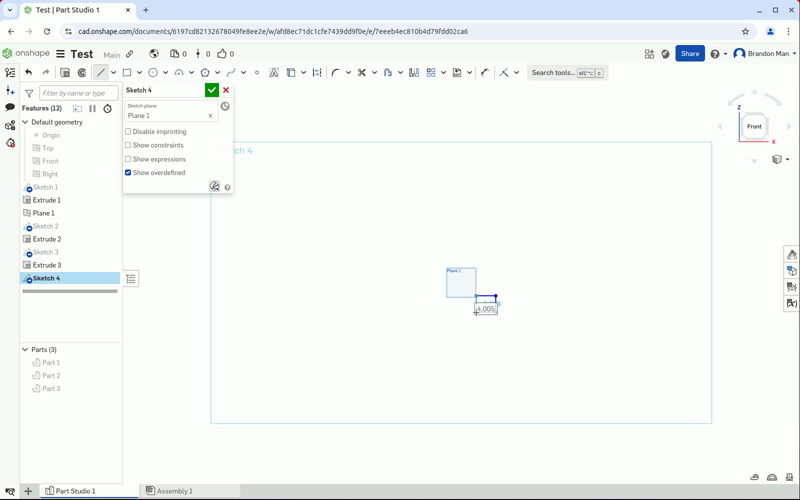
key(esc)
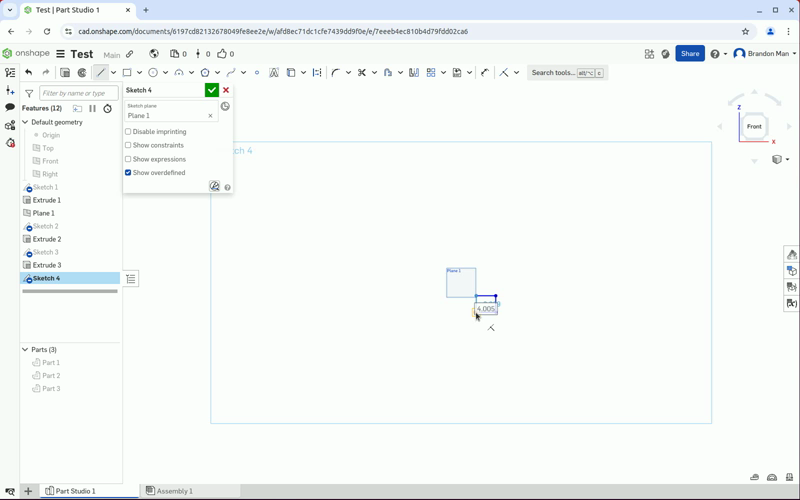
mouse_move(487, 310)
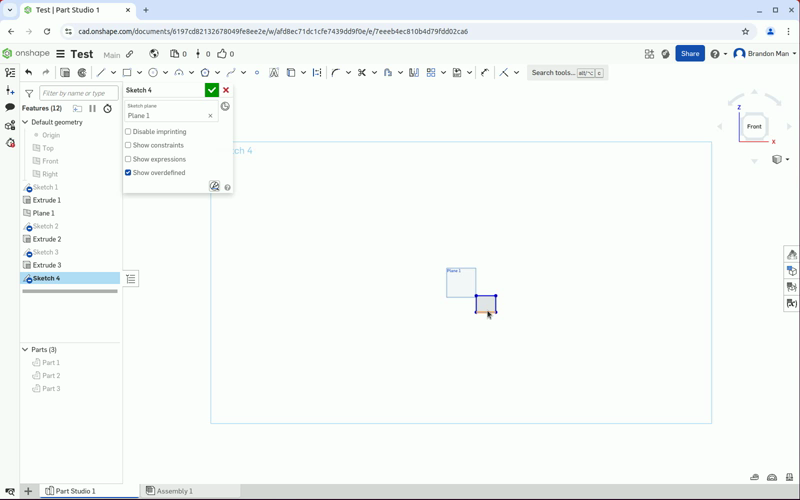
scroll(6)
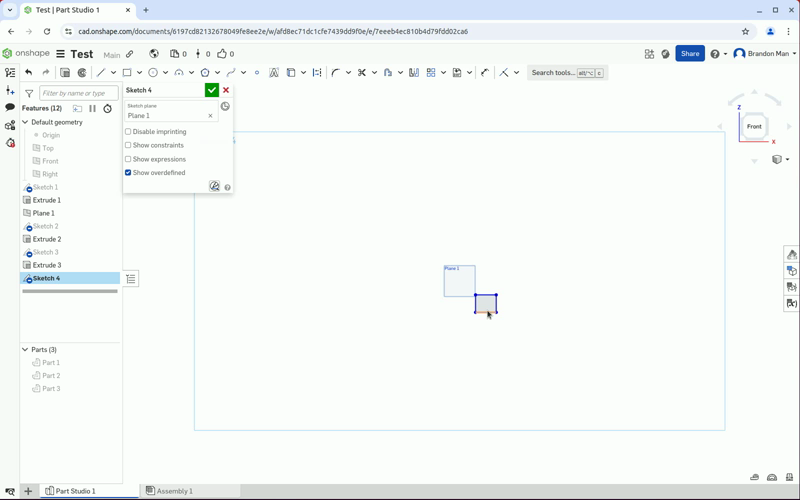
scroll(6)
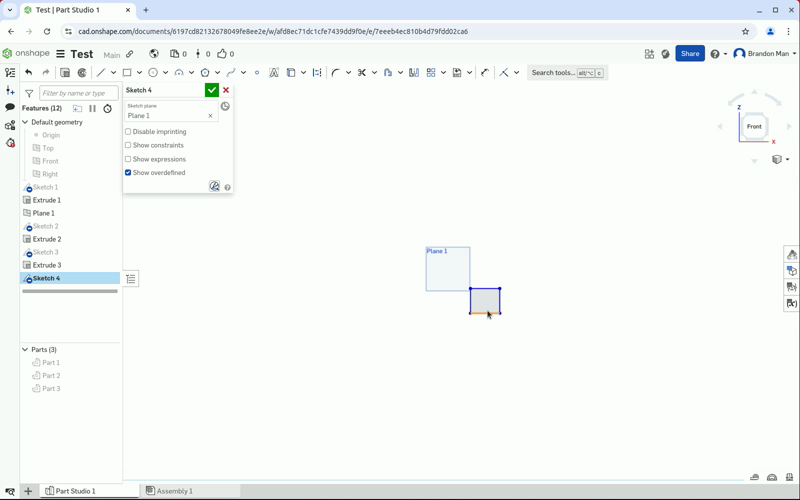
scroll(6)
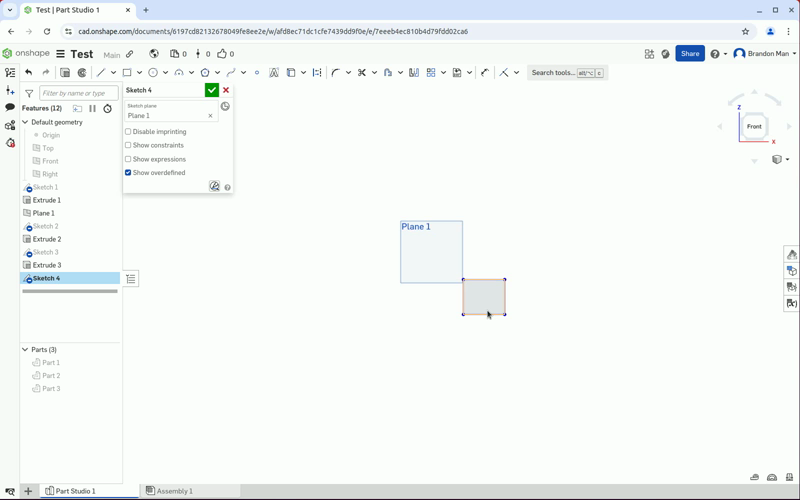
scroll(6)
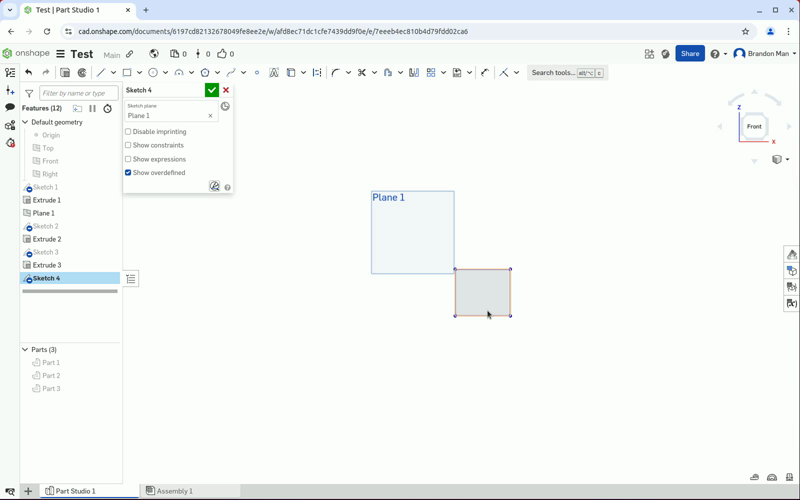
scroll(6)
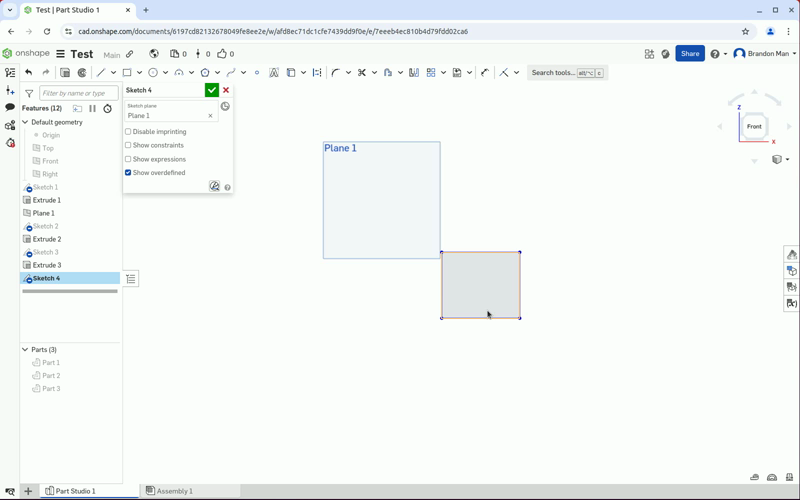
scroll(6)
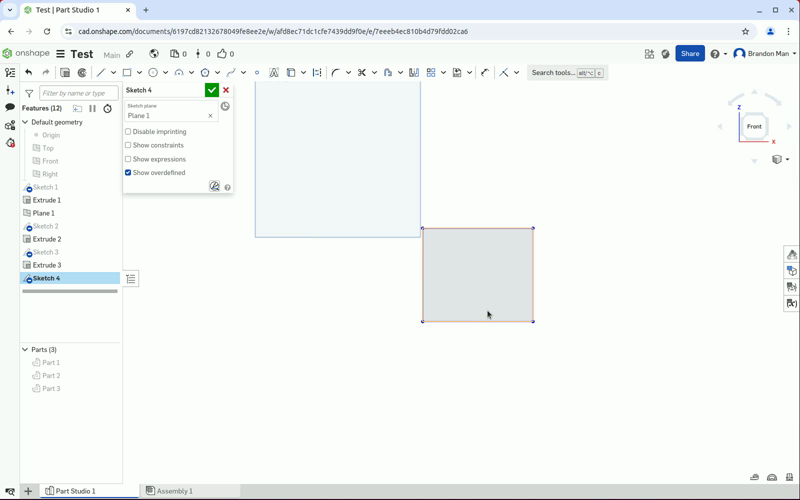
scroll(6)
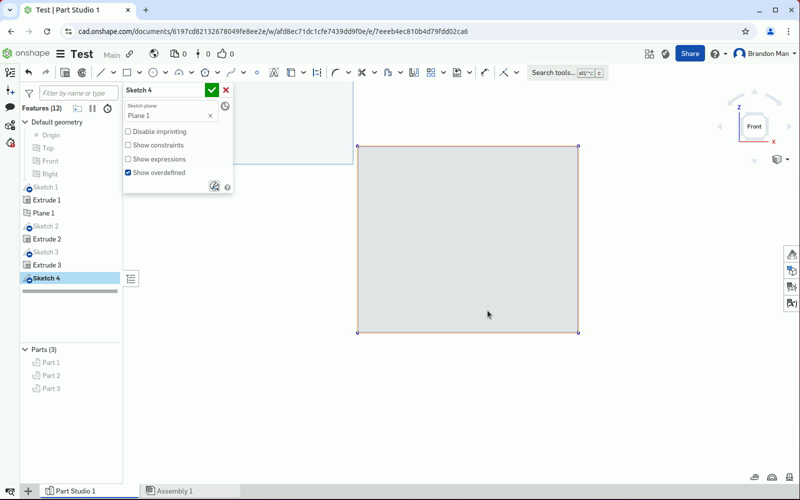
click(487, 310)
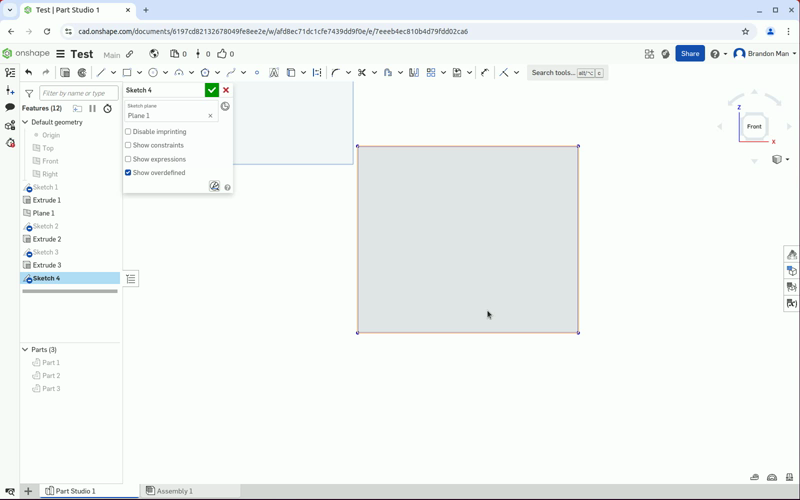
scroll(-6)
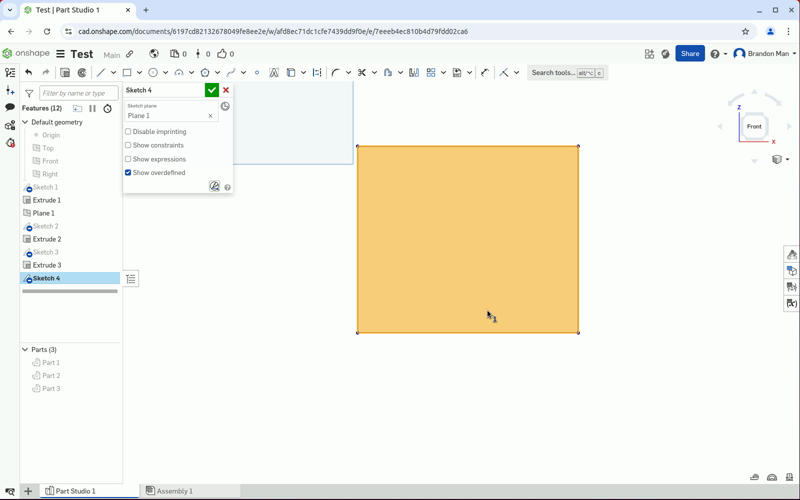
scroll(-6)
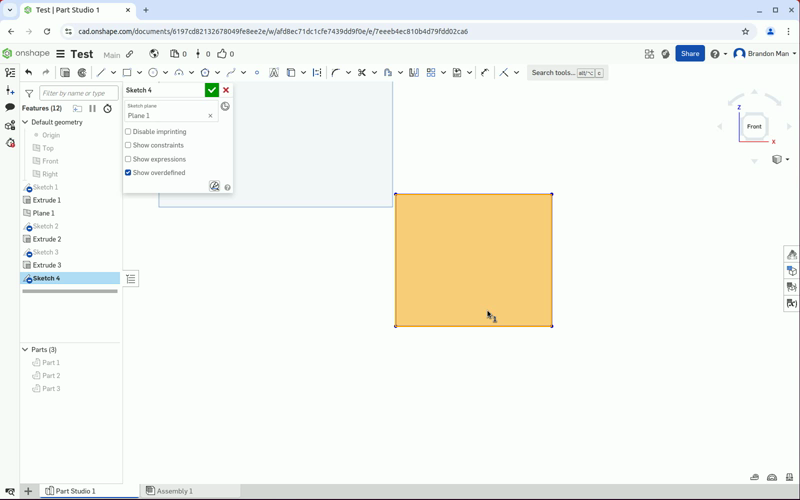
scroll(-6)
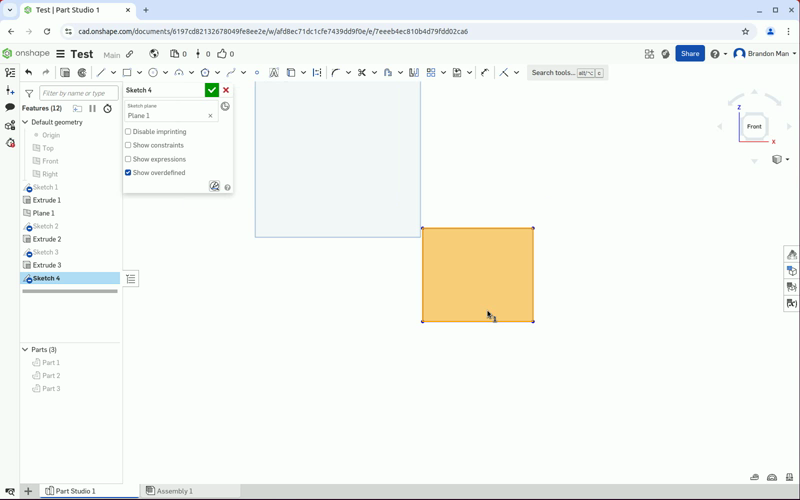
scroll(-6)
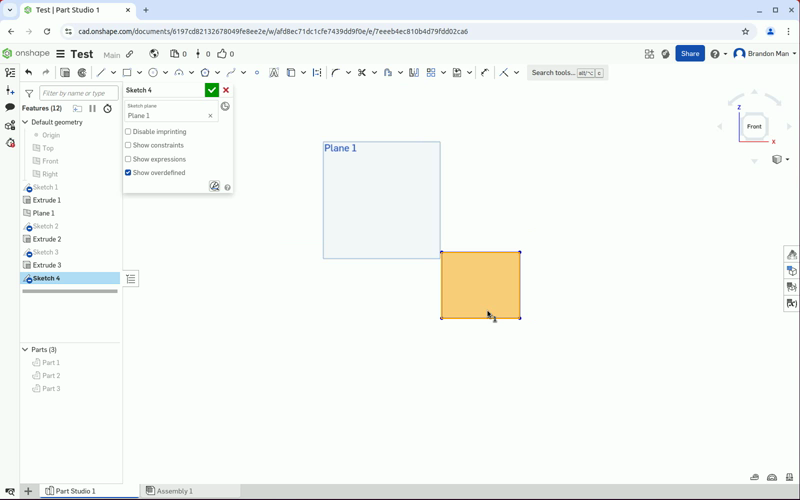
scroll(-6)
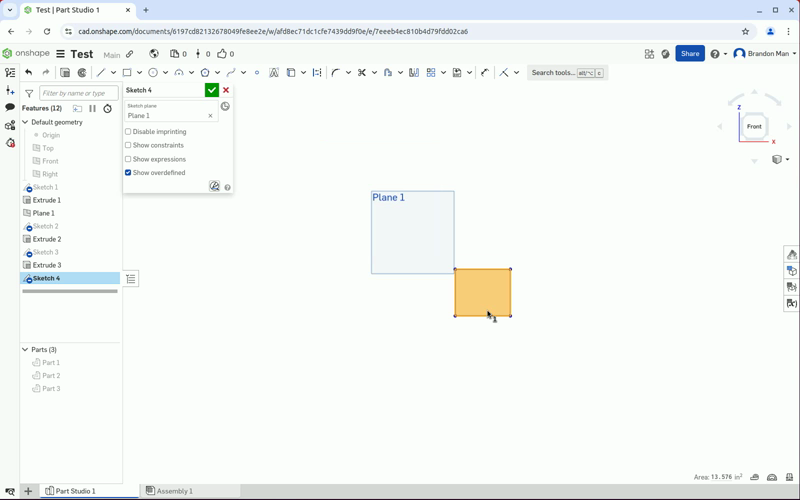
scroll(-6)
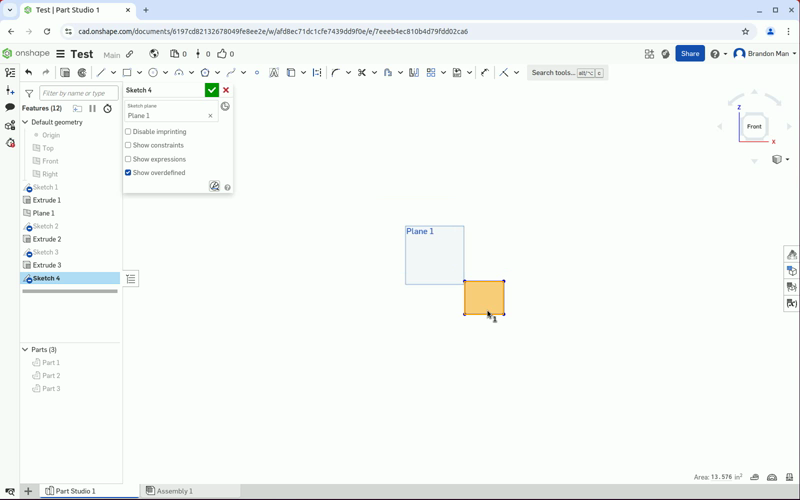
scroll(-6)
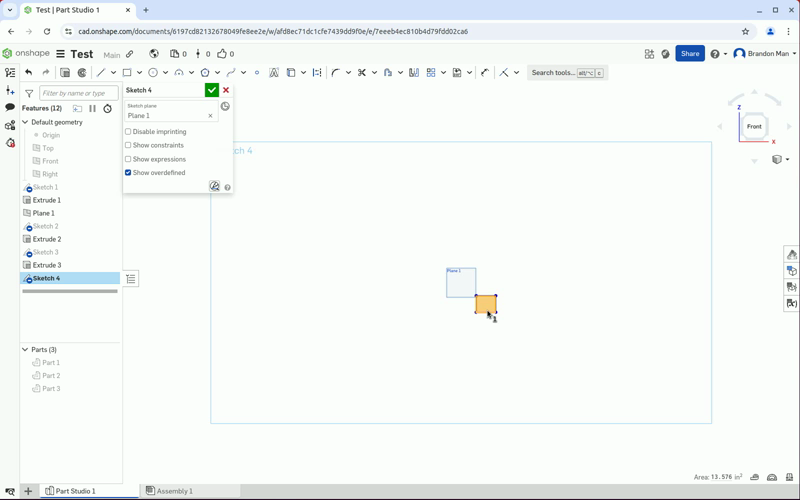
mouse_move(73, 352)
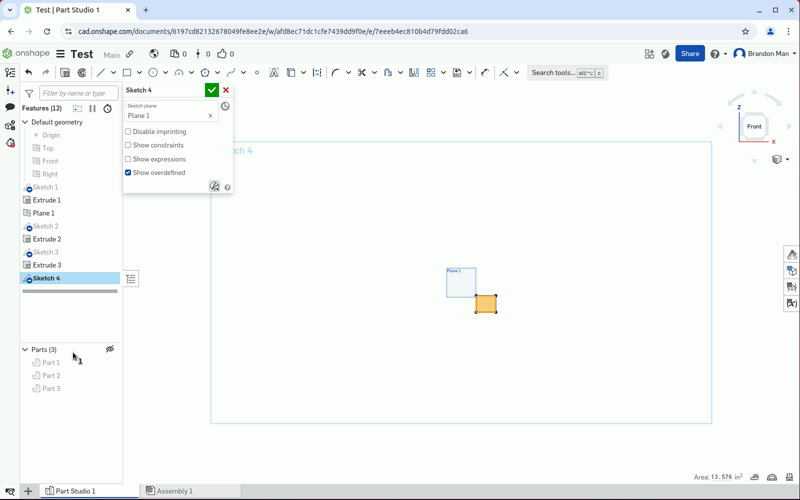
key(shift+y)
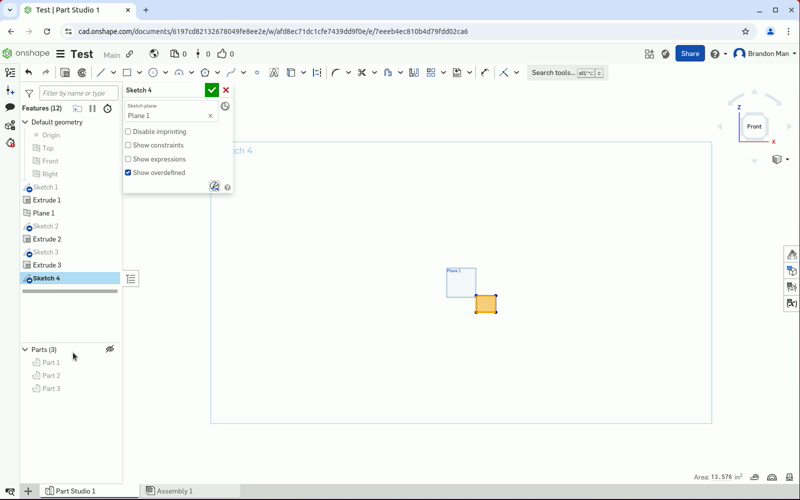
key(shift+e)
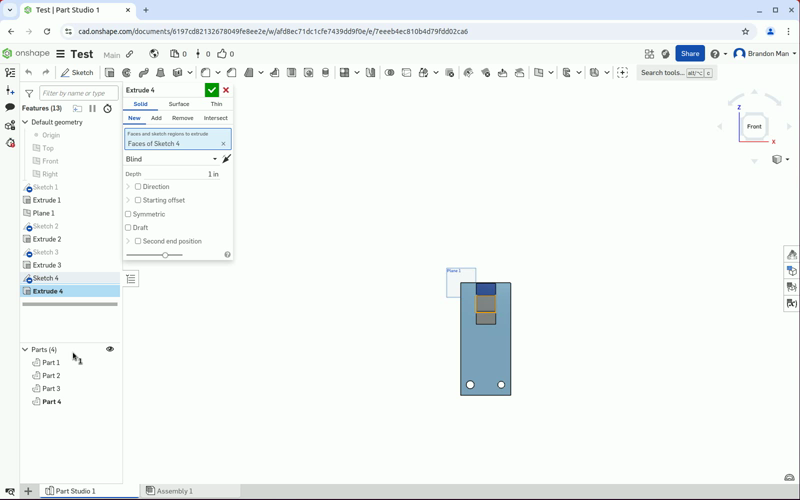
mouse_move(143, 106)
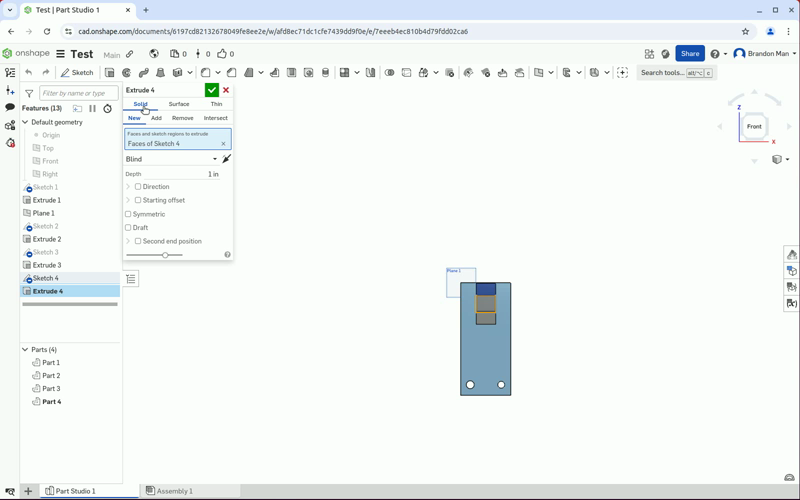
click(143, 106)
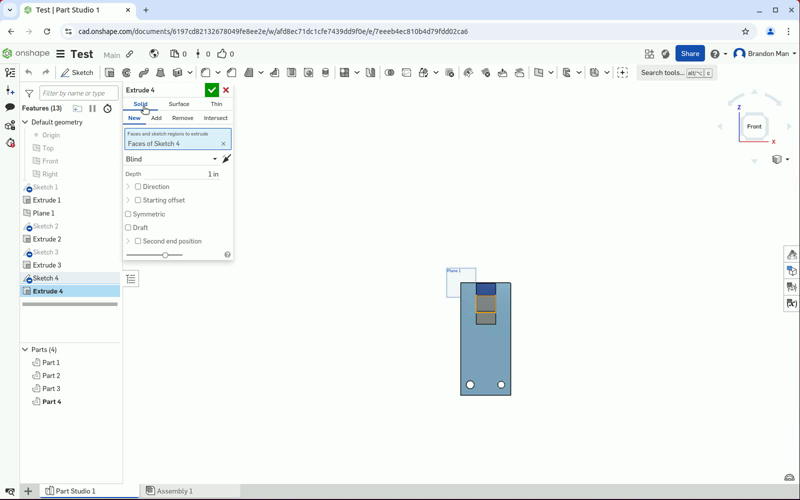
mouse_move(137, 120)
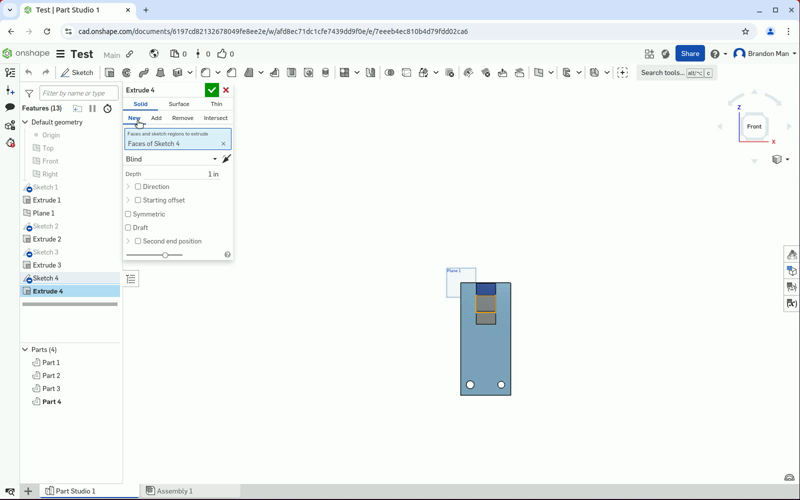
click(137, 120)
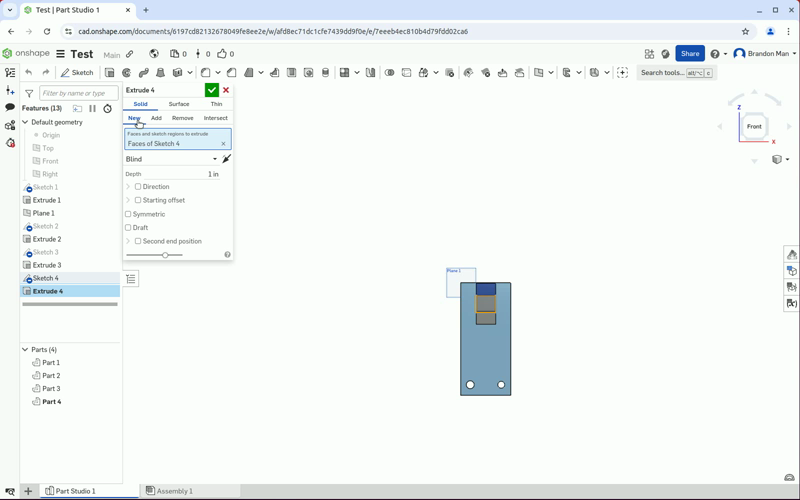
key(tab, 4)
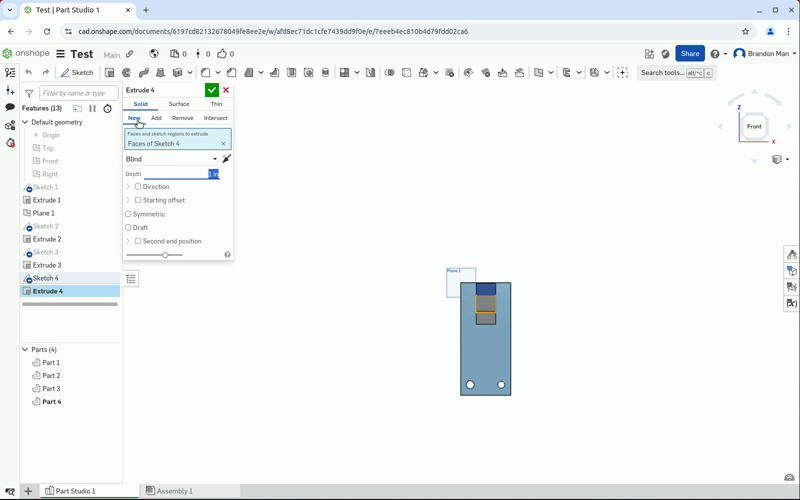
text(1.204)
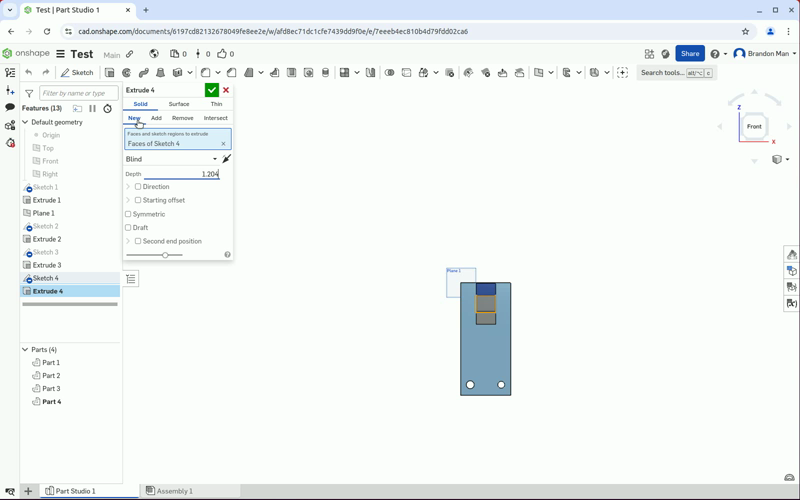
key(enter)
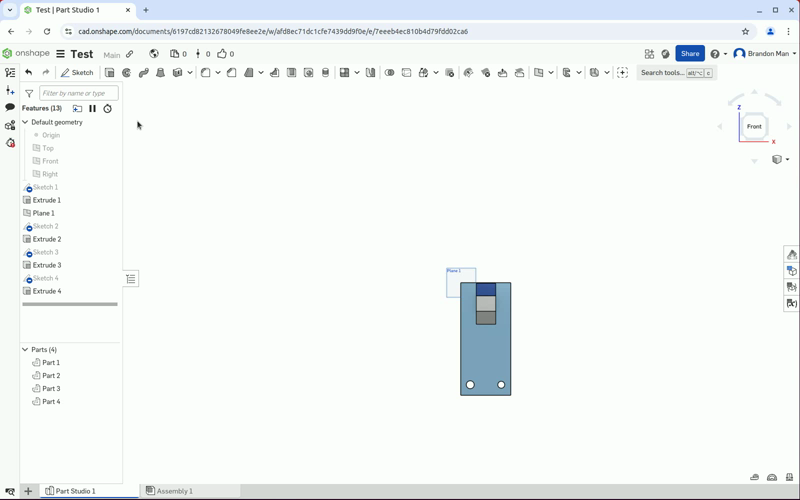
key(shift+h)
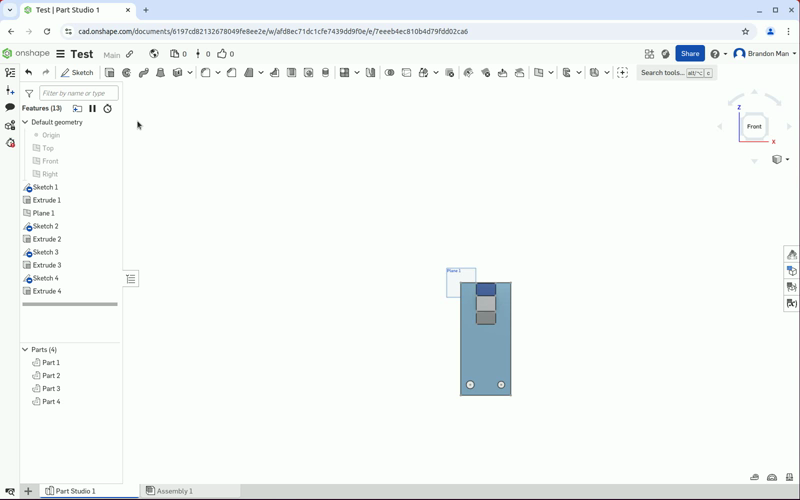
key(shift+h)
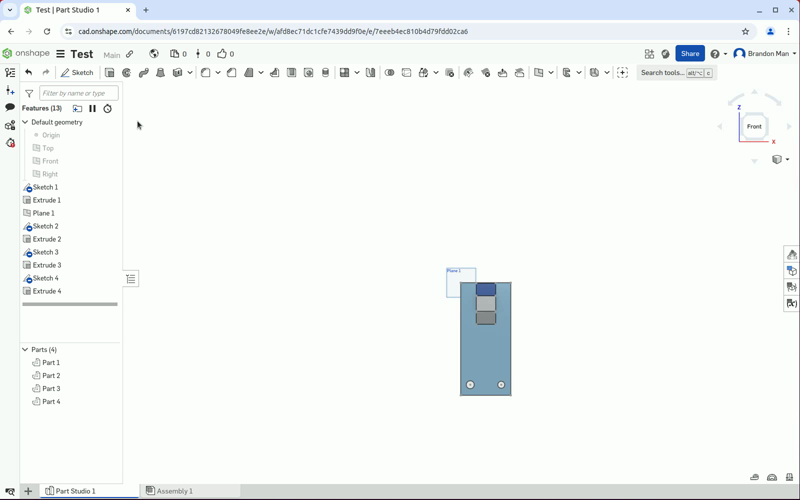
key(shift+7)
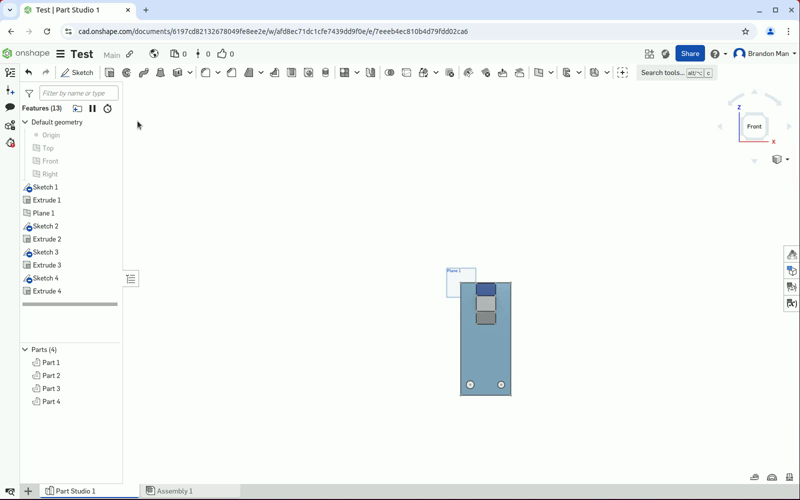
key(left, 2)
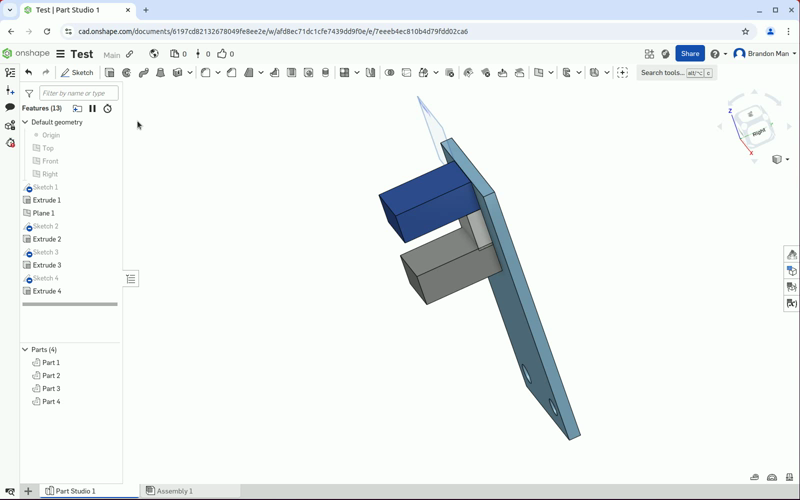
key(down, 2)
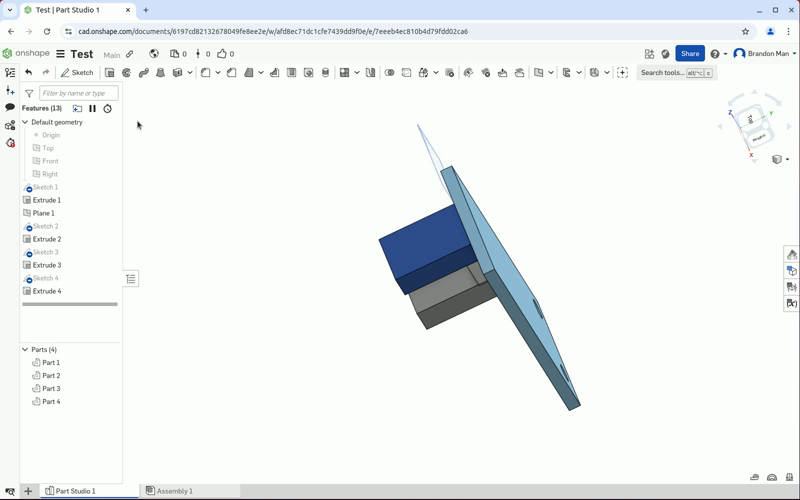
key(up, 2)
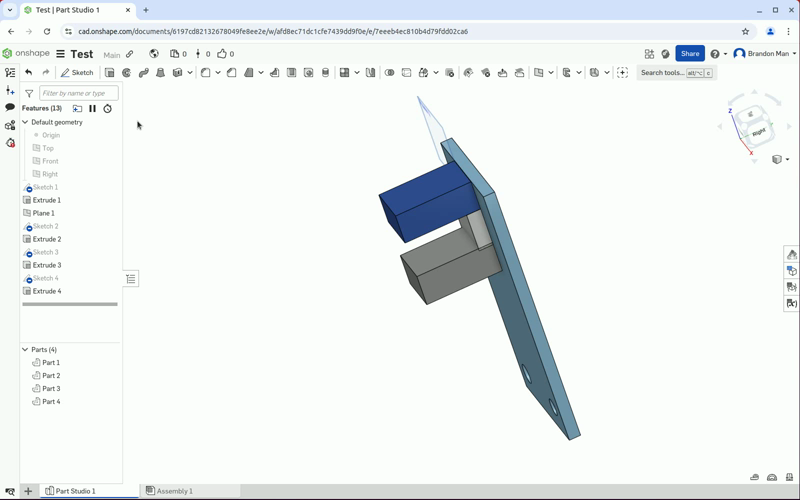
key(right, 2)
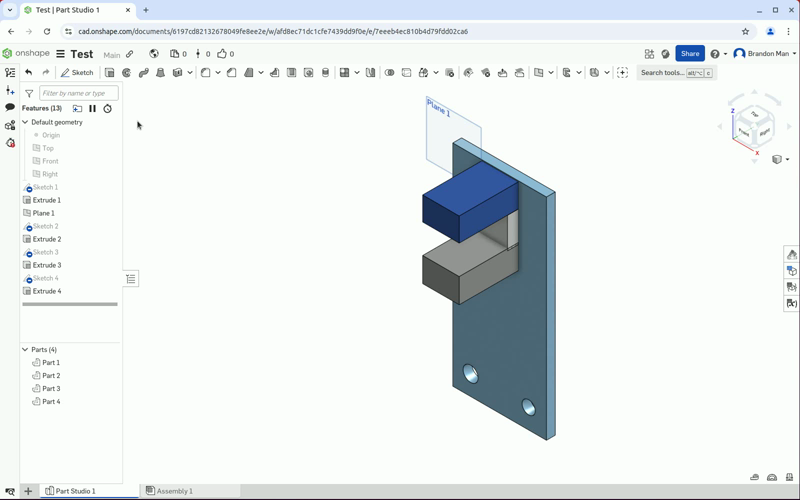
mouse_move(73, 189)
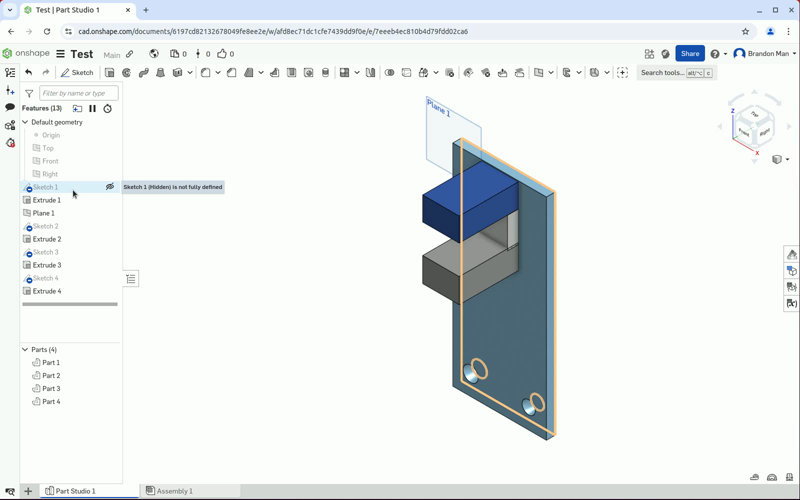
click(73, 189)